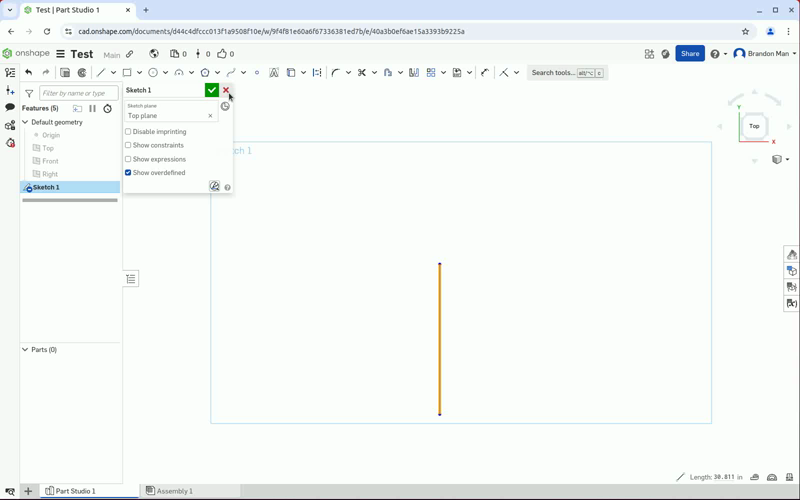
key(shift+h)
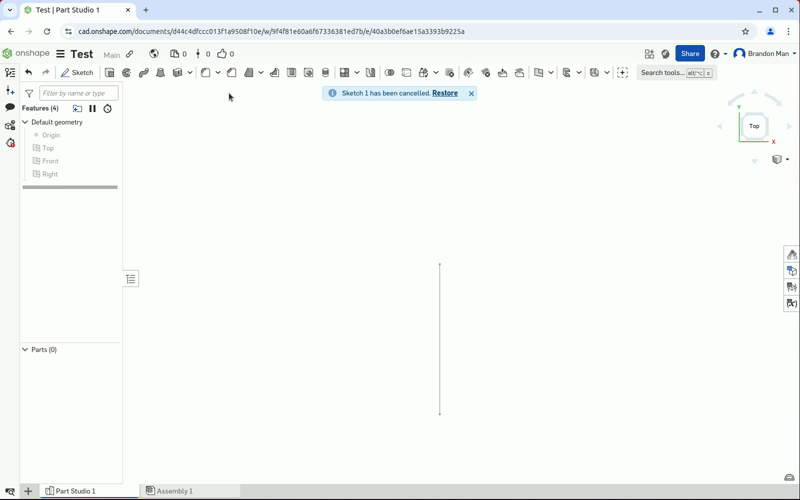
mouse_move(73, 352)
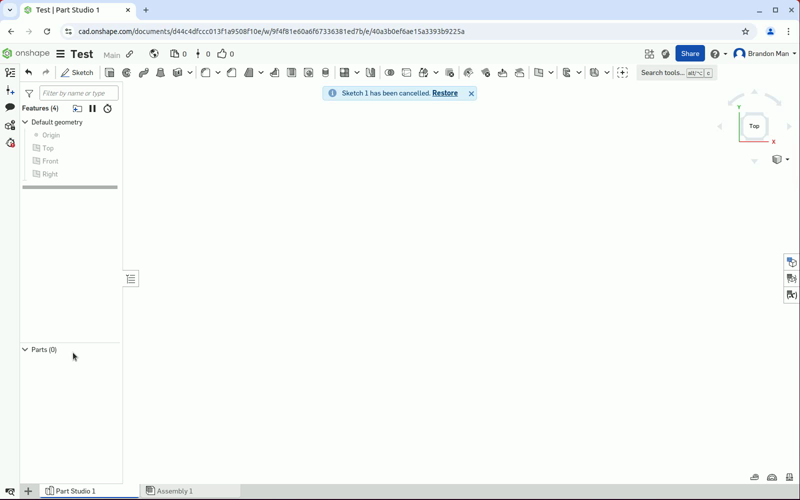
key(y)
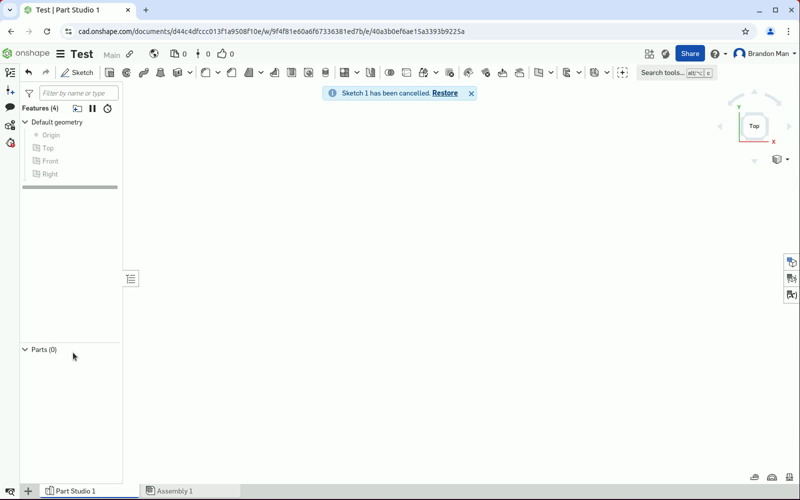
key(shift+p)
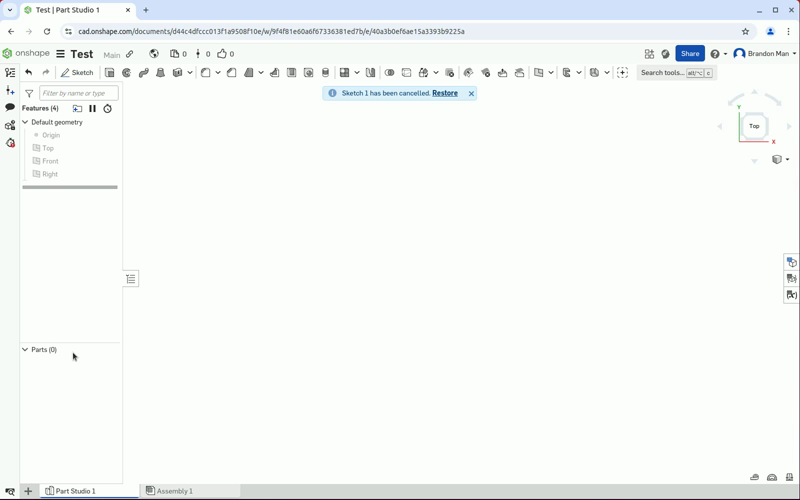
key(space)
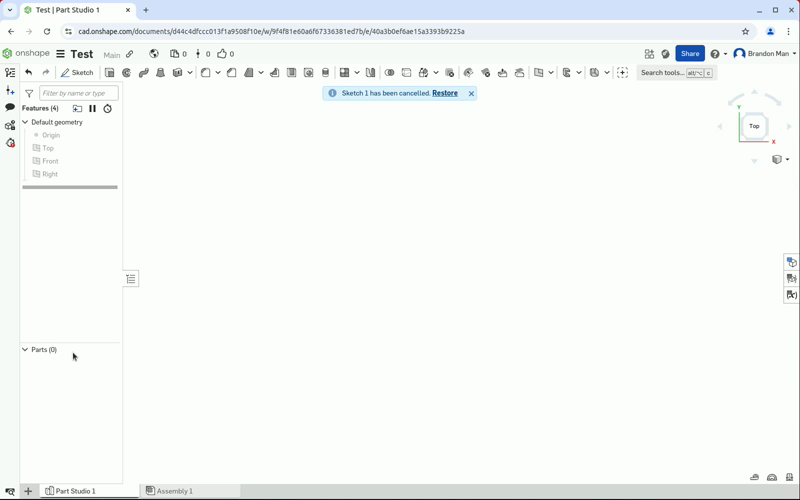
key_down(shift)
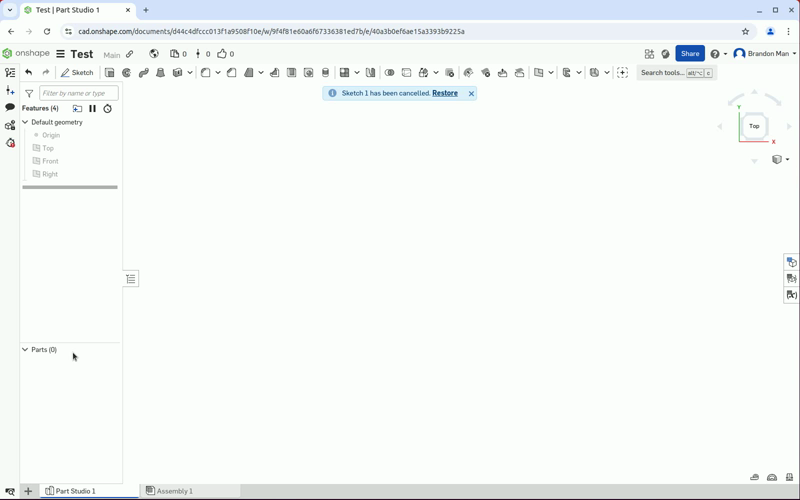
key(up)
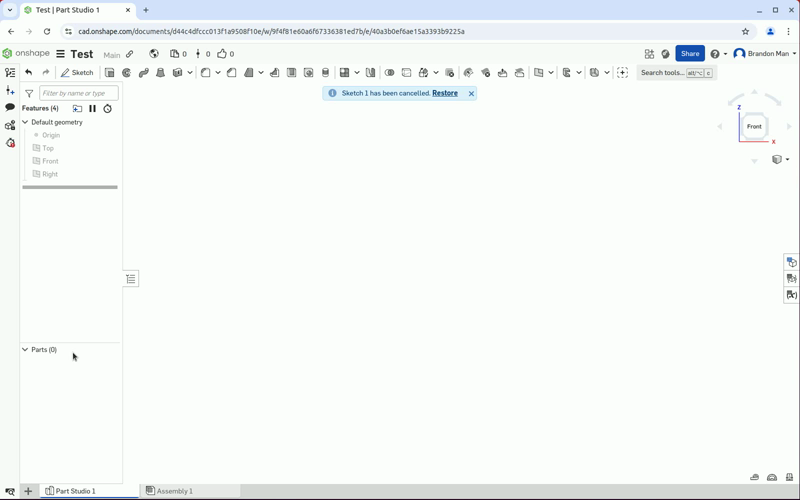
key_up(shift)
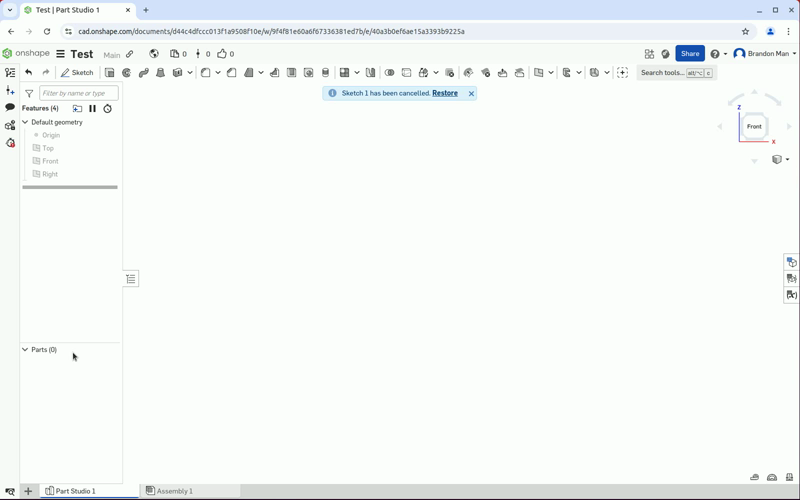
mouse_move(73, 352)
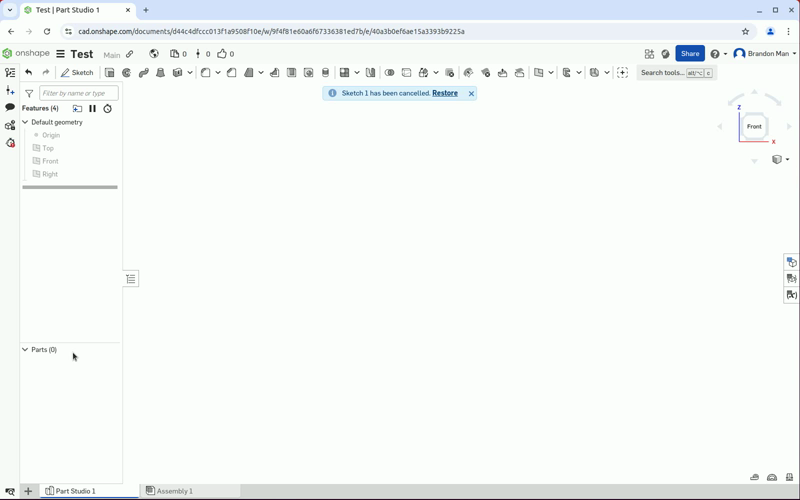
key(shift+y)
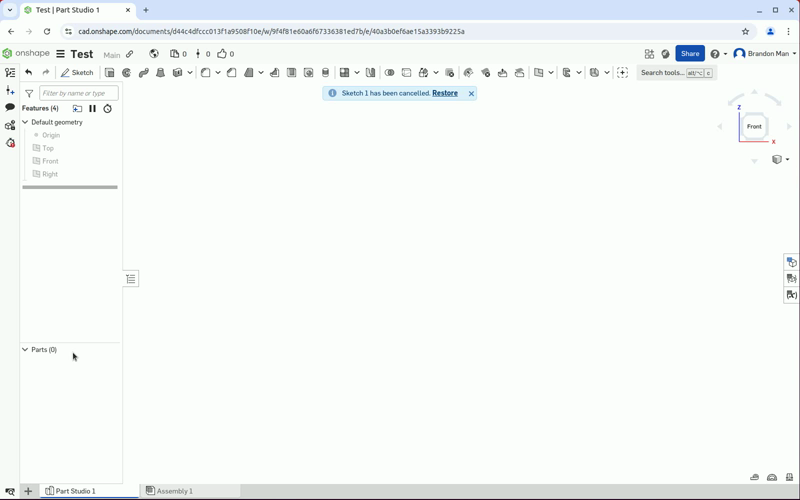
key(shift+s)
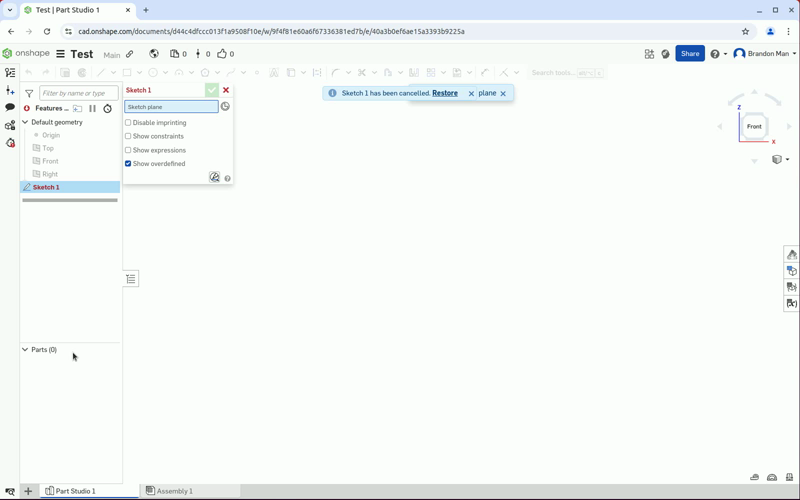
mouse_move(73, 163)
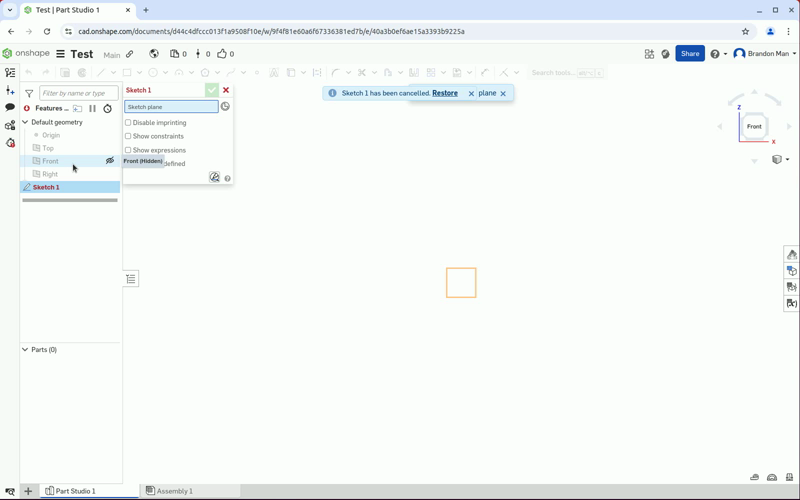
click(73, 163)
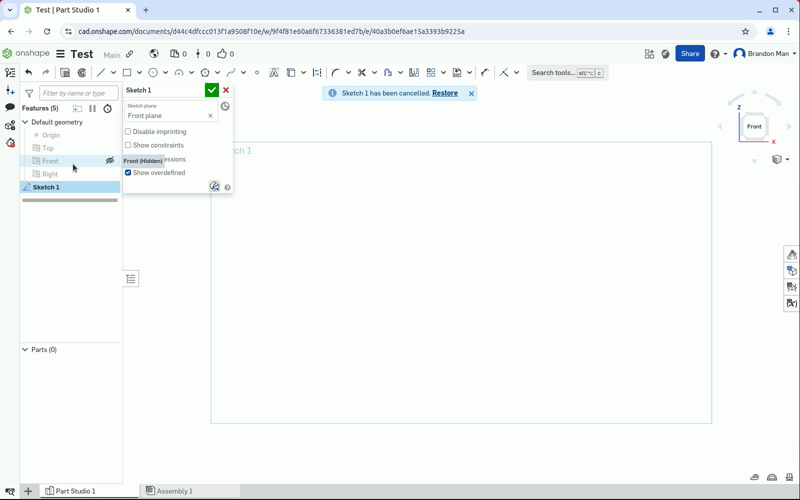
mouse_move(73, 352)
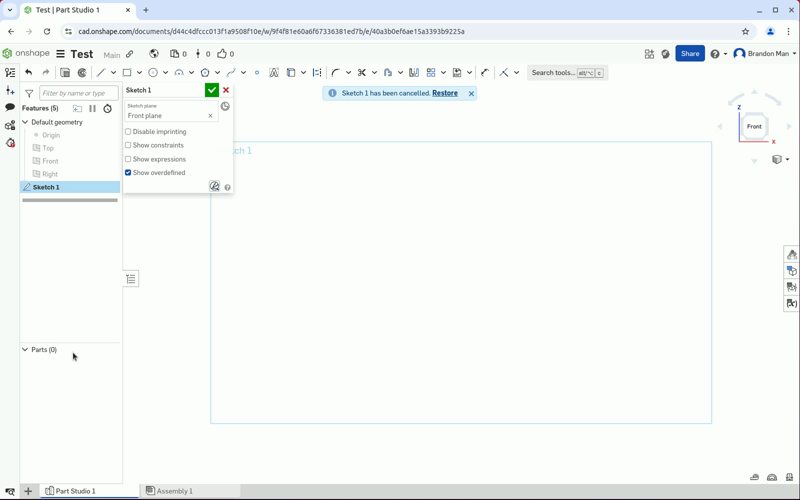
key(y)
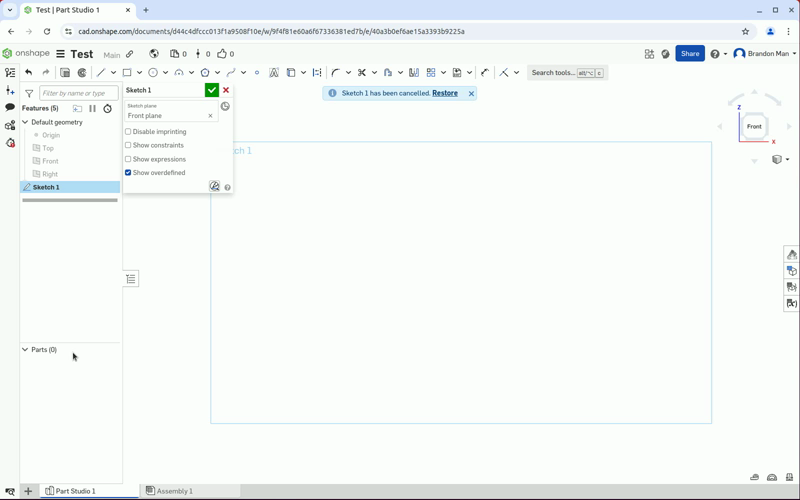
key(a)
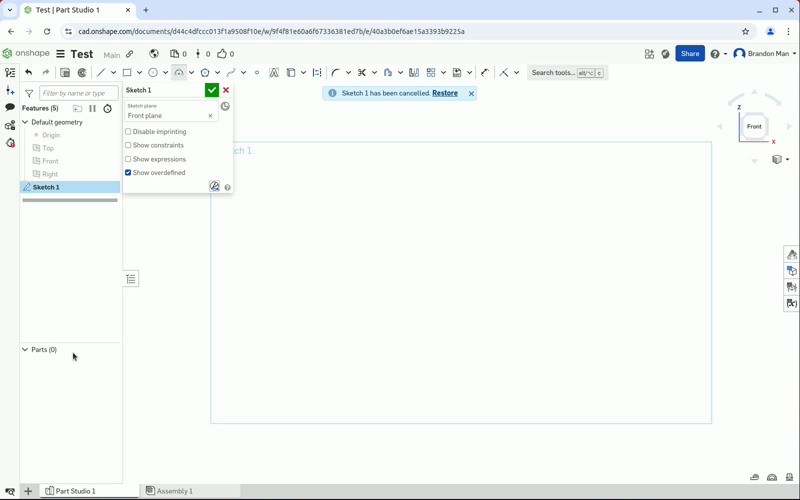
key_down(shift)
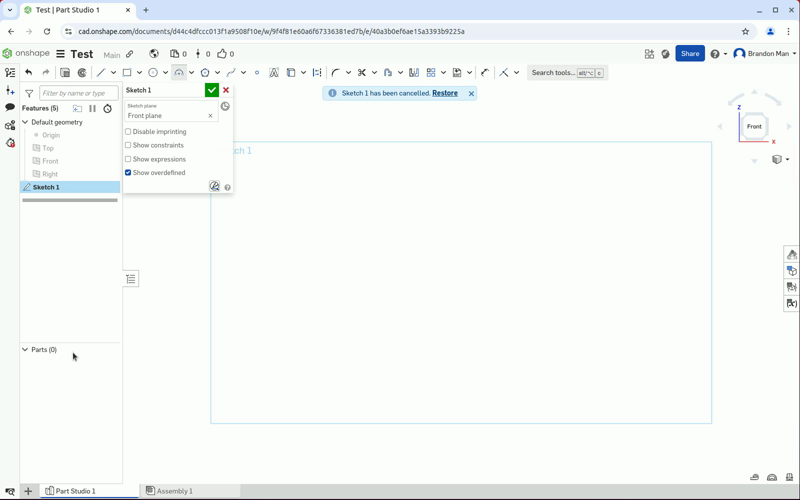
mouse_move(419, 354)
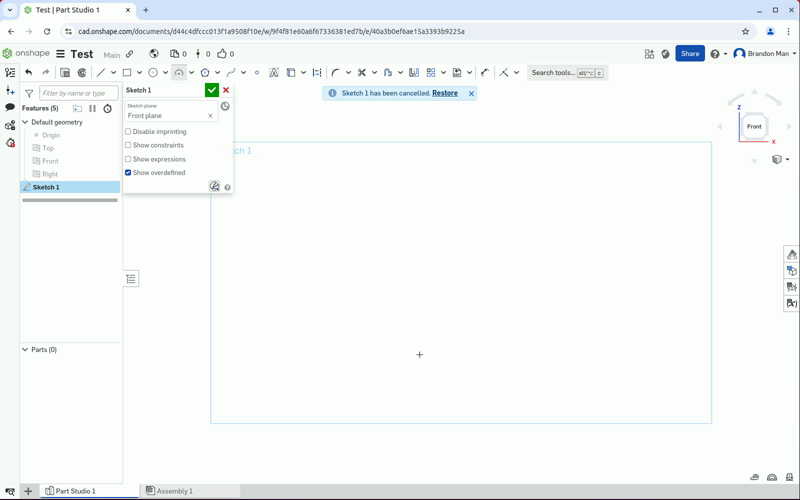
click(419, 354)
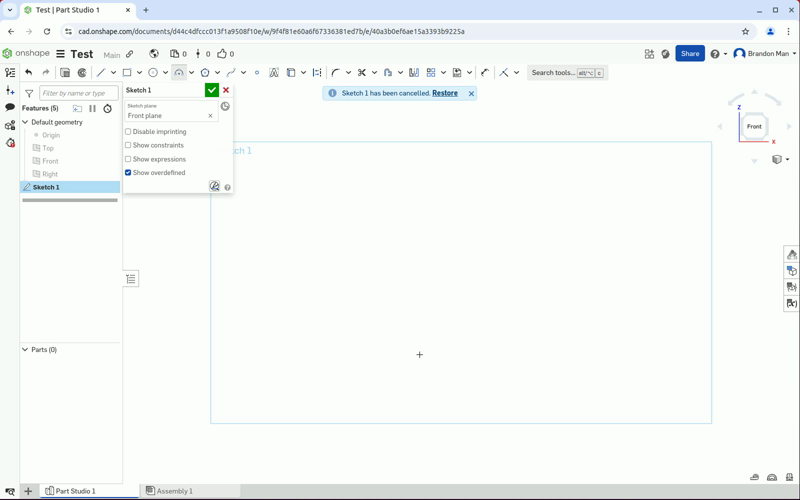
key_up(shift)
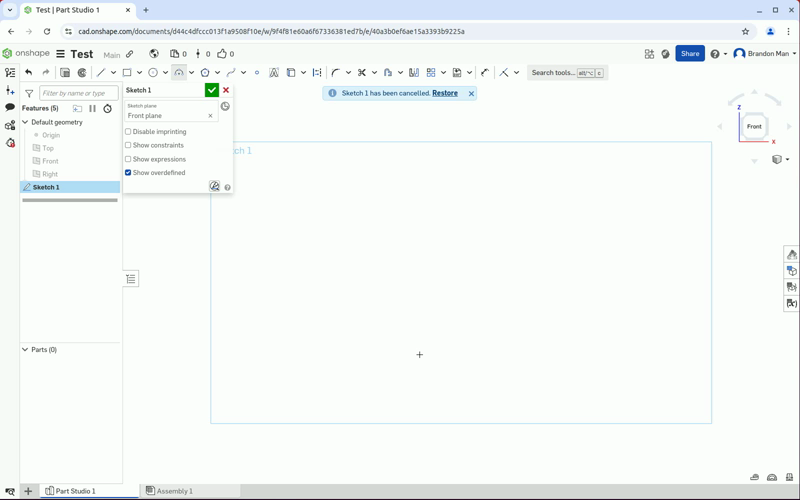
key_down(shift)
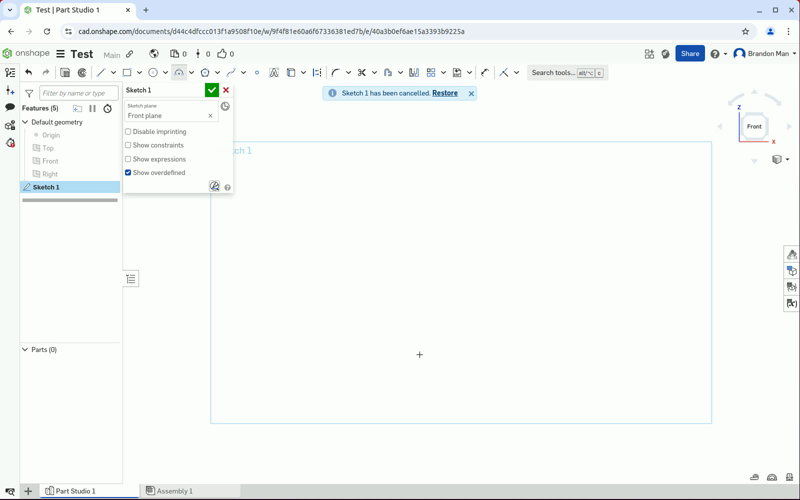
mouse_move(502, 354)
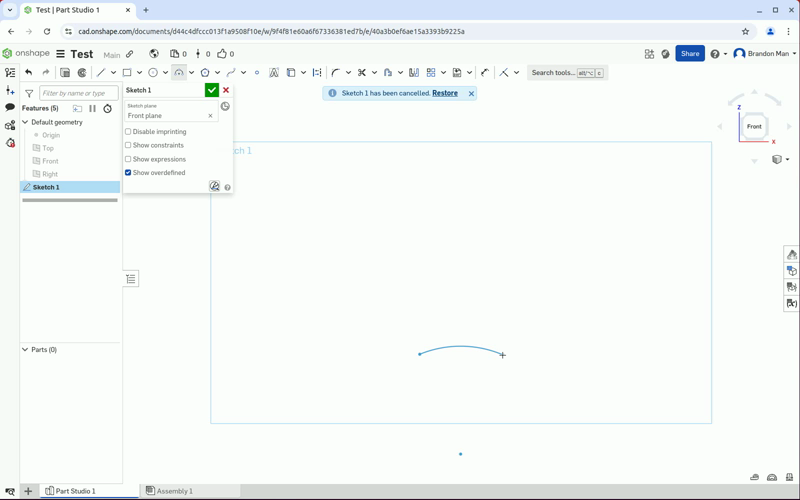
click(502, 354)
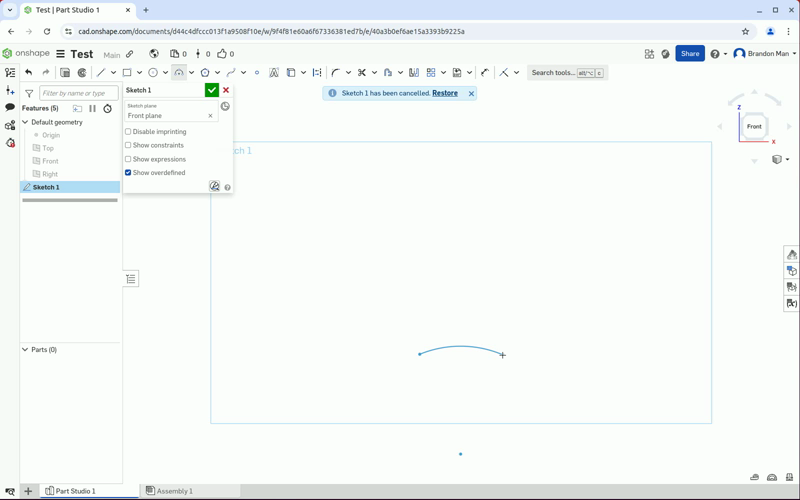
mouse_move(461, 396)
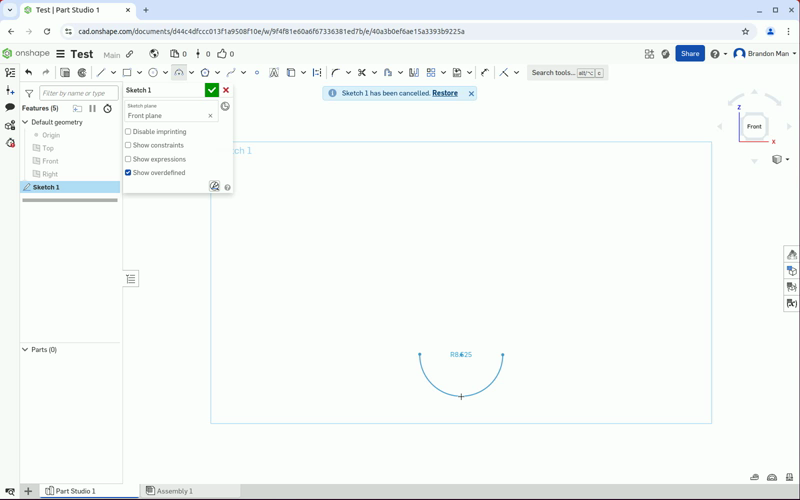
click(461, 396)
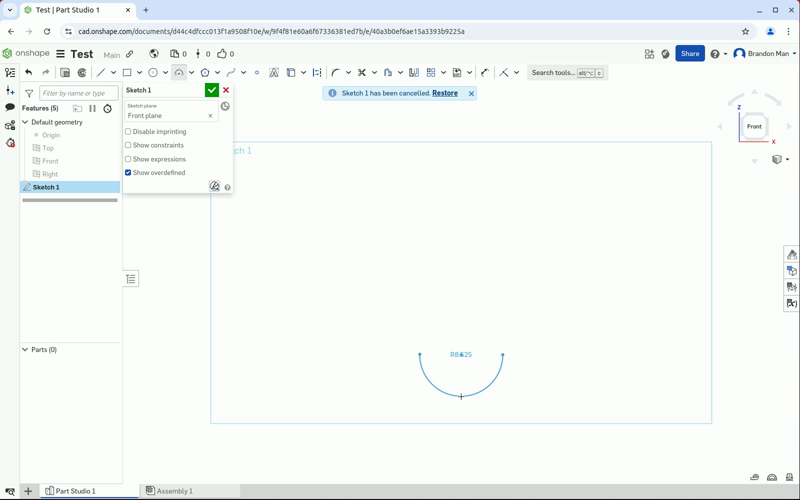
key_up(shift)
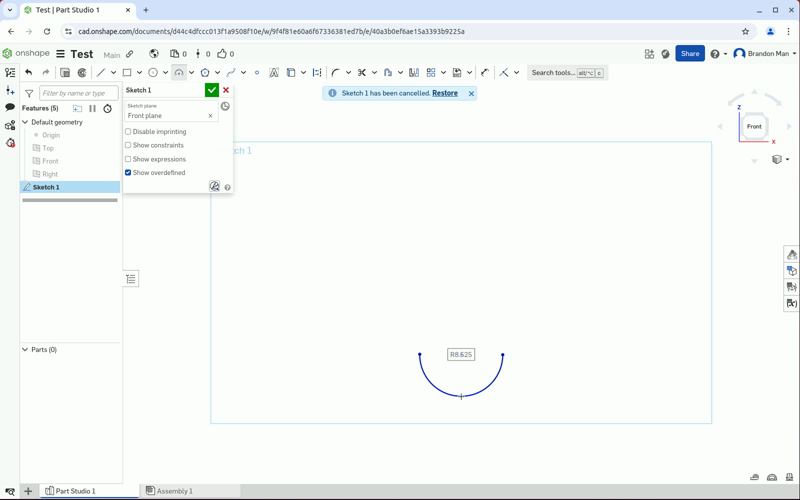
key(esc)
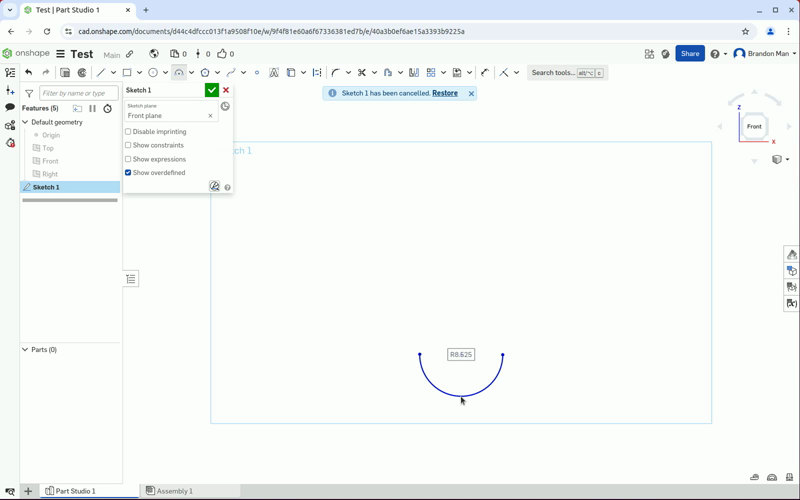
key(l)
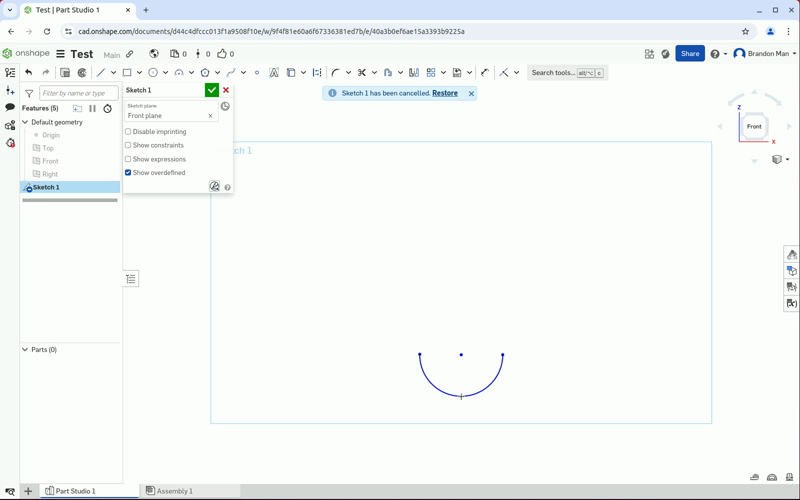
mouse_move(502, 354)
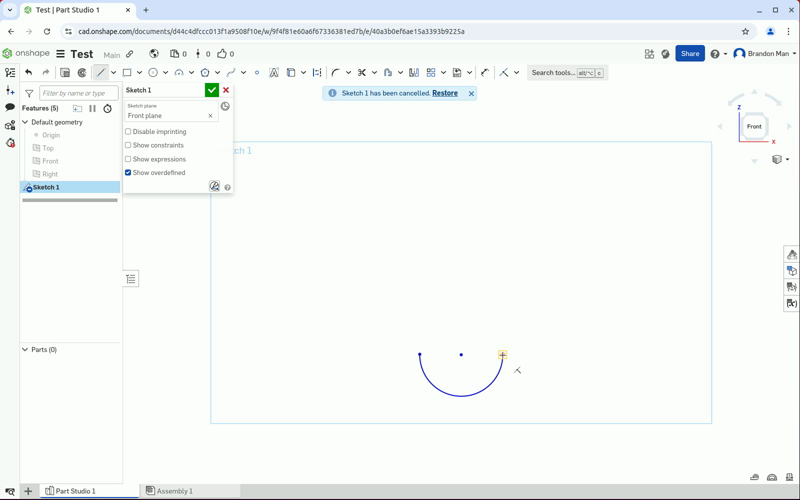
click(502, 354)
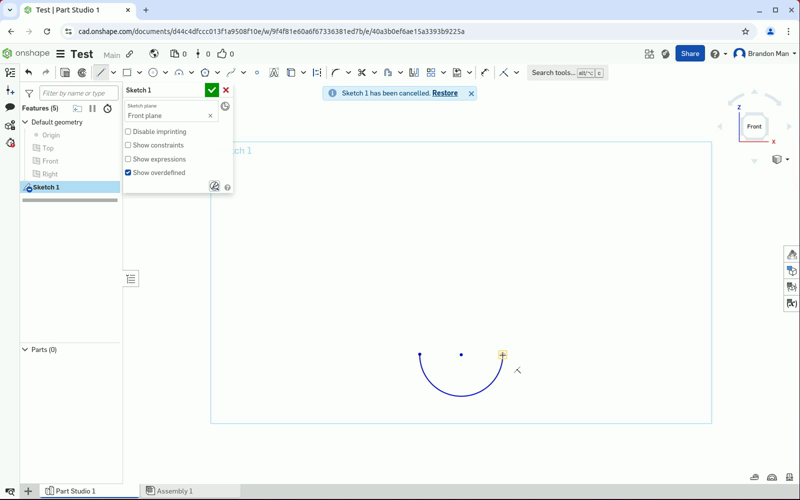
key_down(shift)
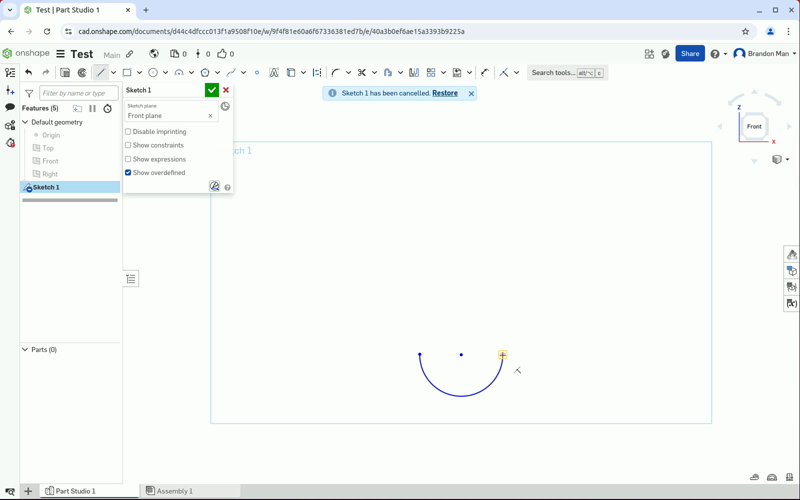
mouse_move(502, 213)
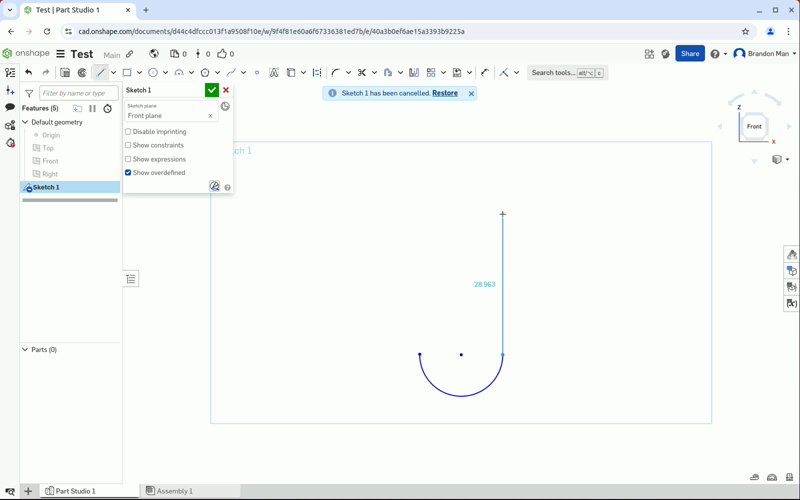
click(502, 213)
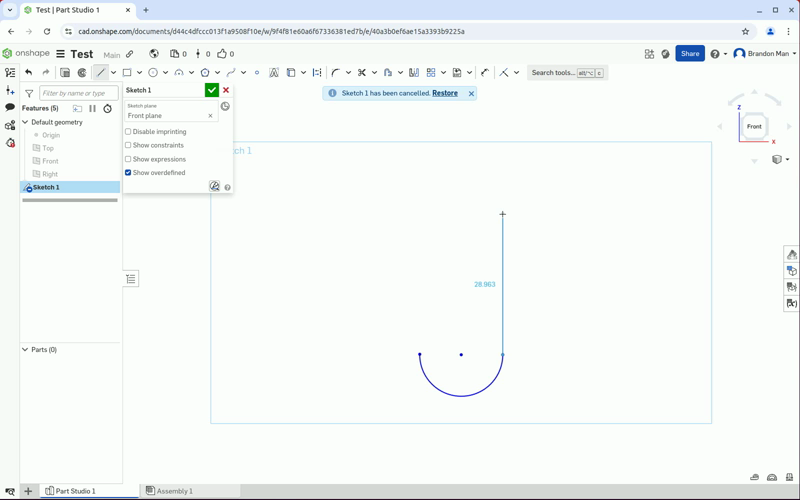
key_up(shift)
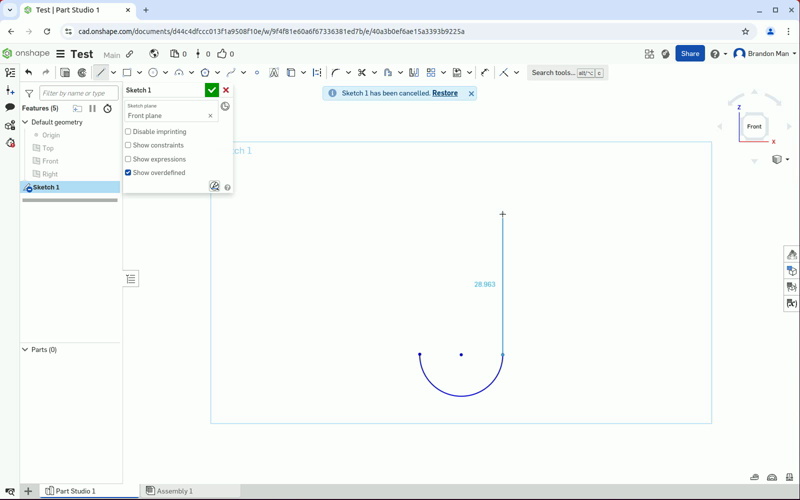
key(esc)
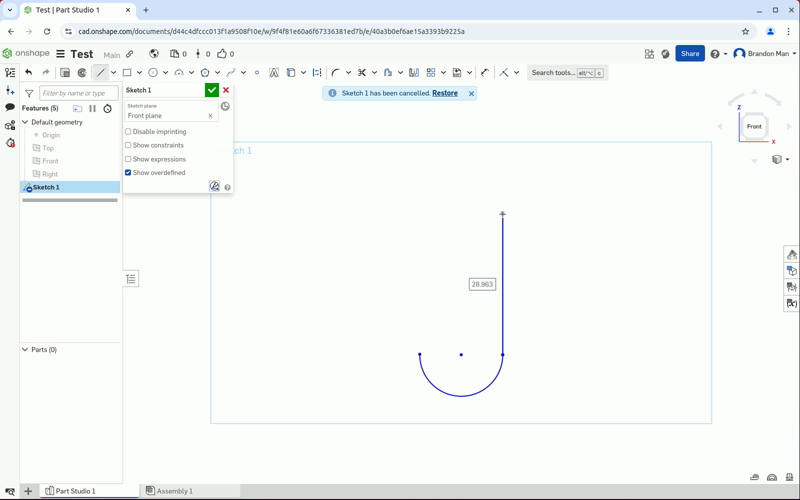
key(a)
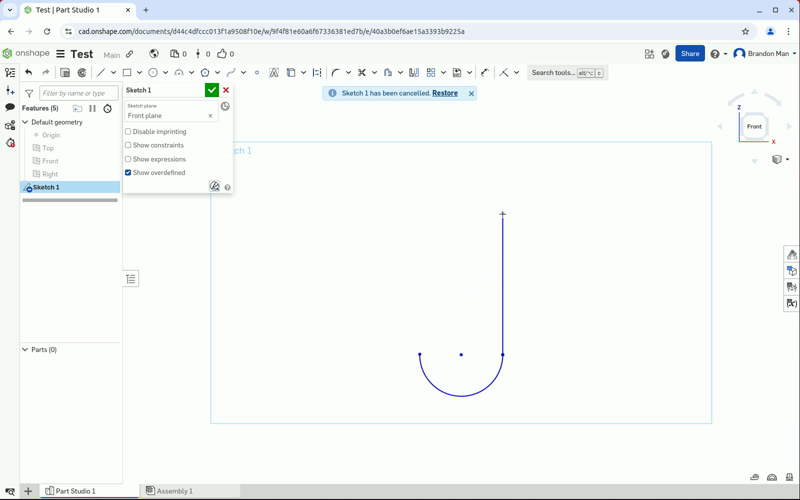
mouse_move(502, 213)
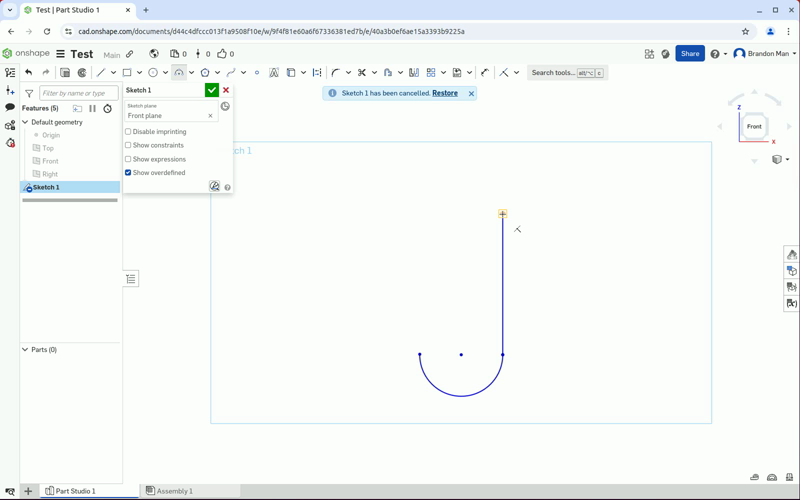
click(502, 213)
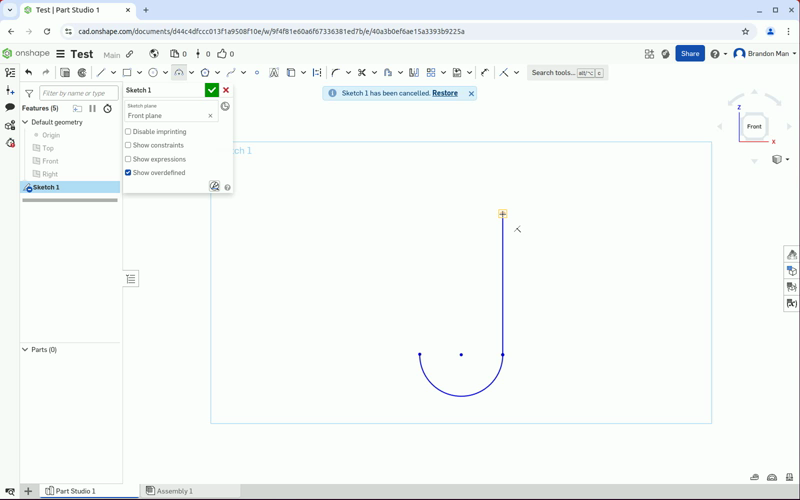
key_down(shift)
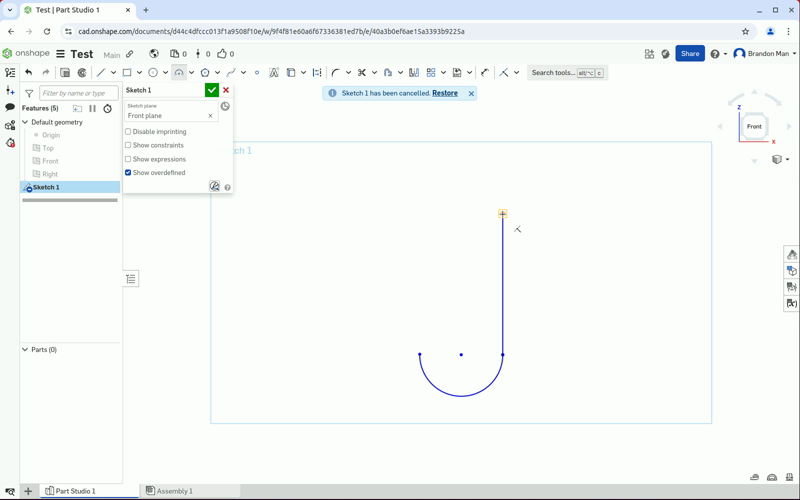
mouse_move(419, 213)
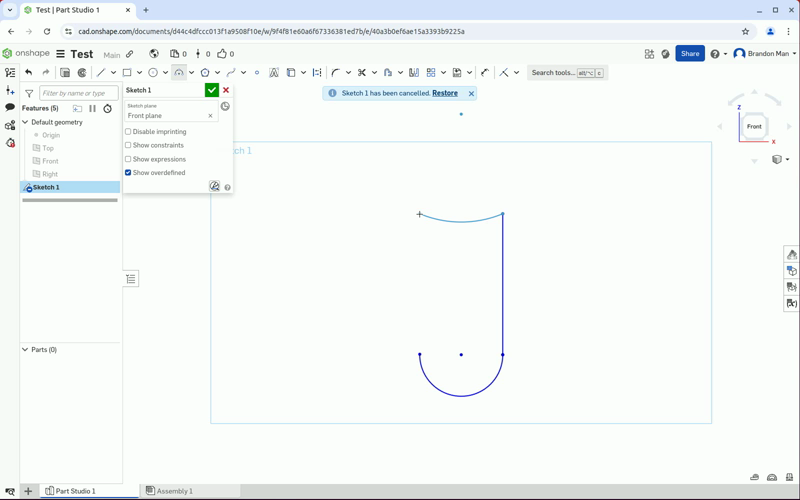
click(419, 213)
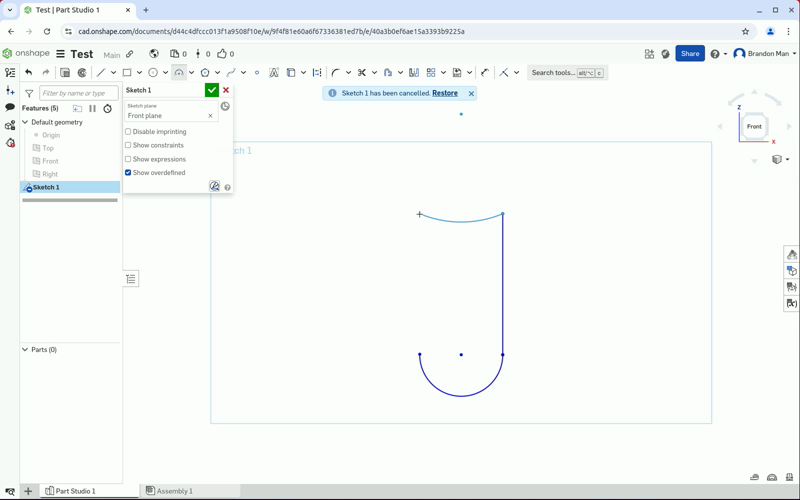
mouse_move(461, 172)
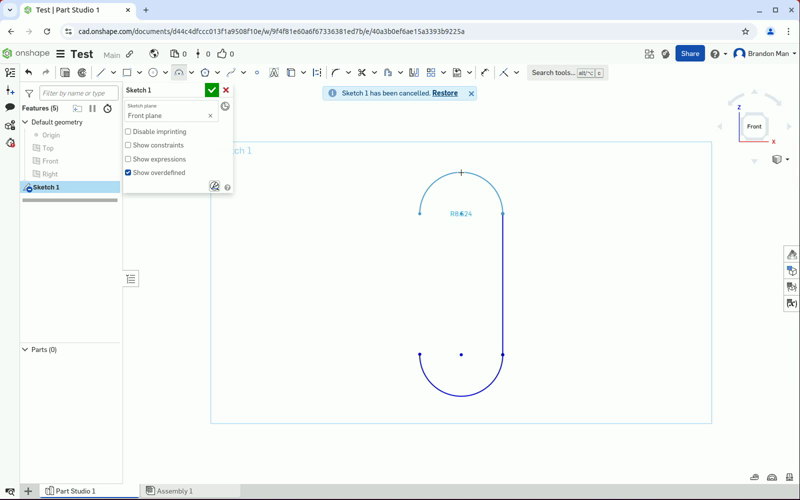
click(461, 172)
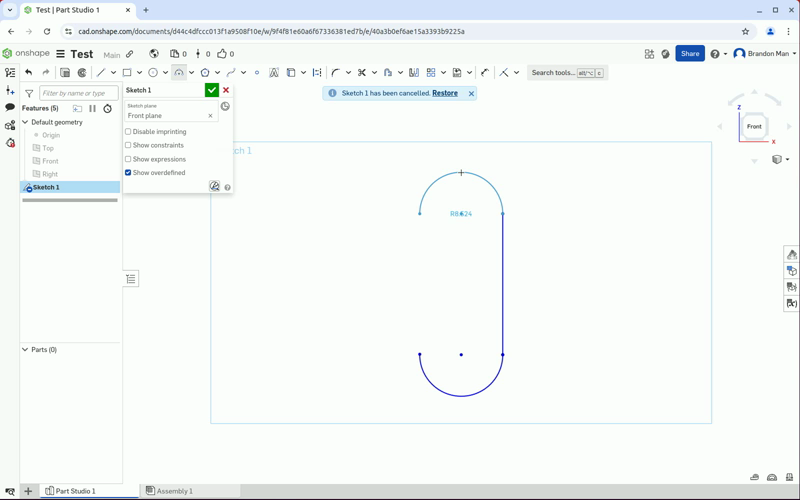
key_up(shift)
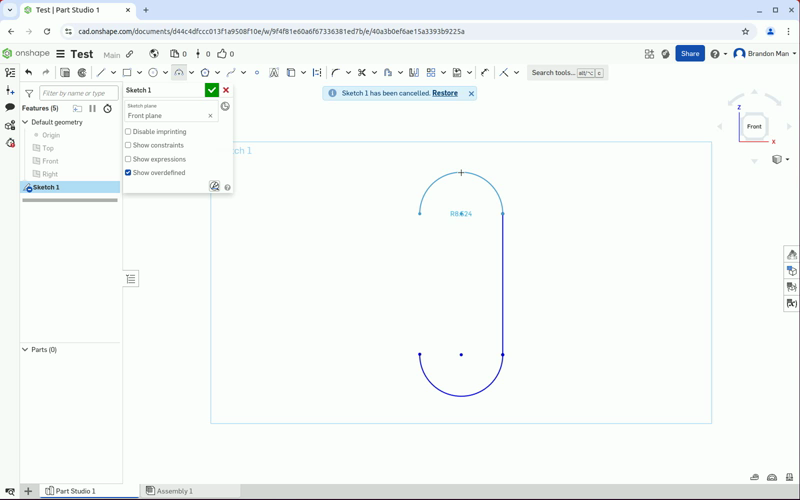
key(esc)
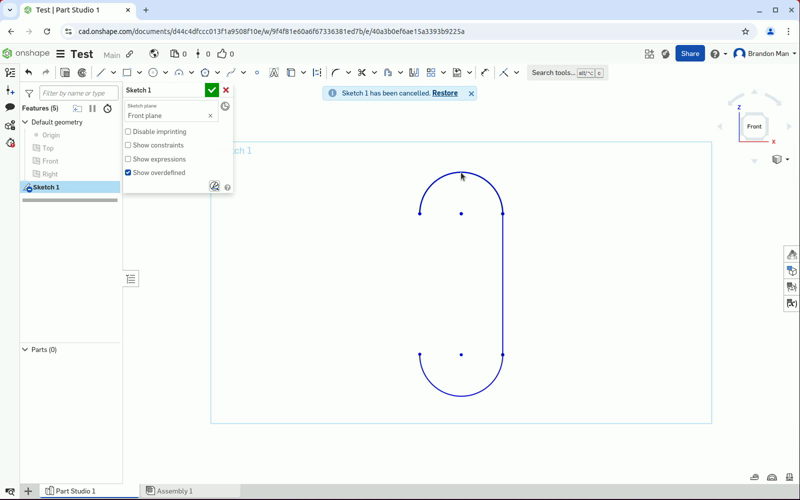
key(l)
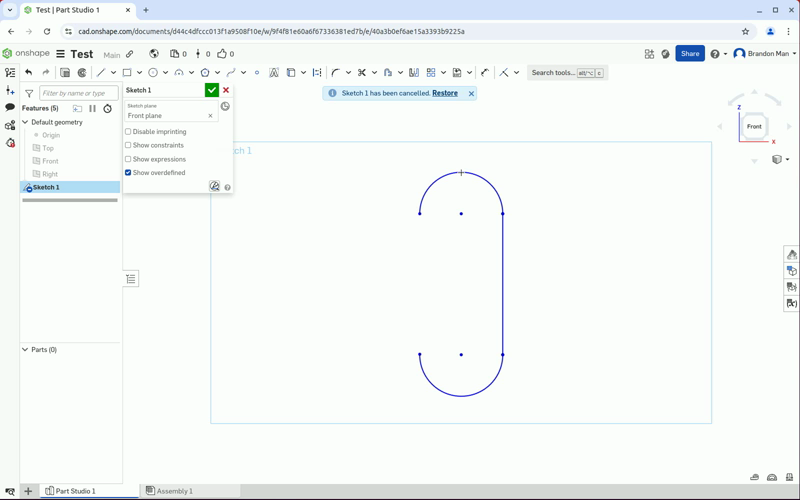
mouse_move(419, 213)
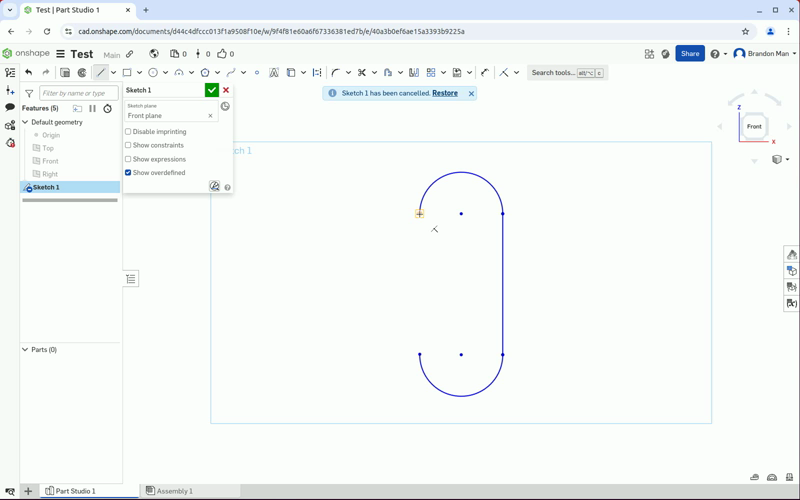
click(419, 213)
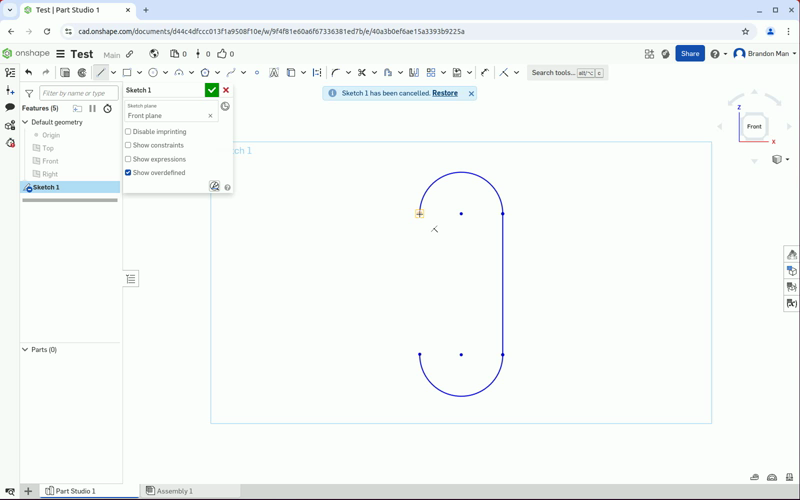
key_down(shift)
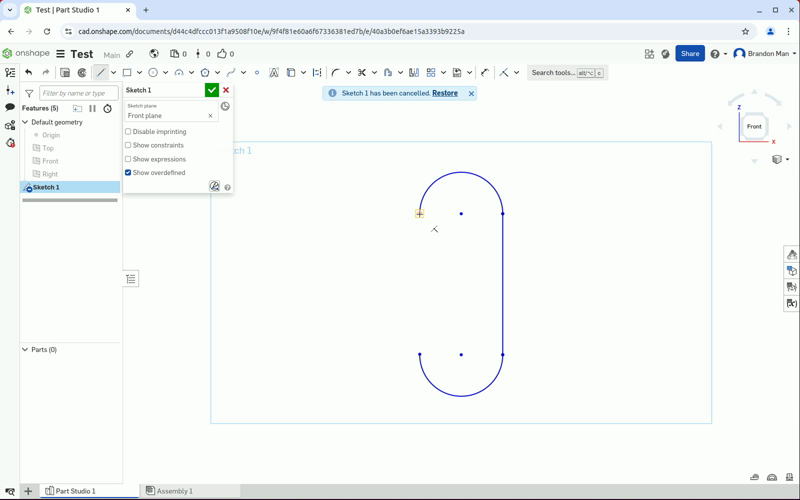
mouse_move(419, 354)
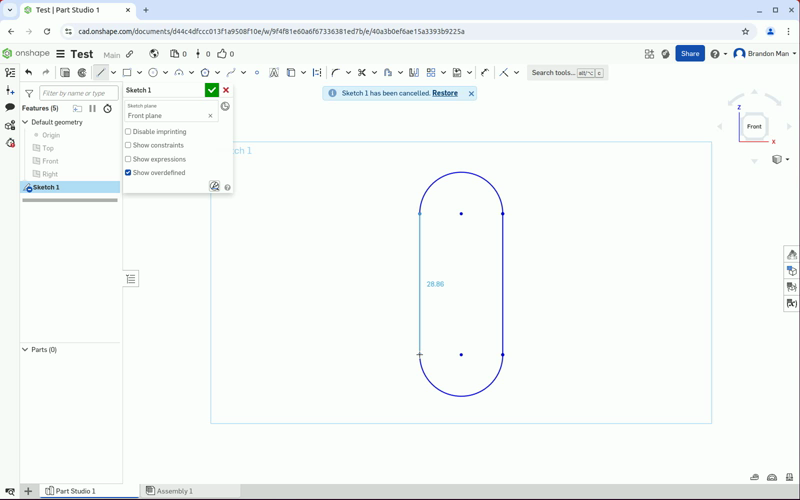
key_up(shift)
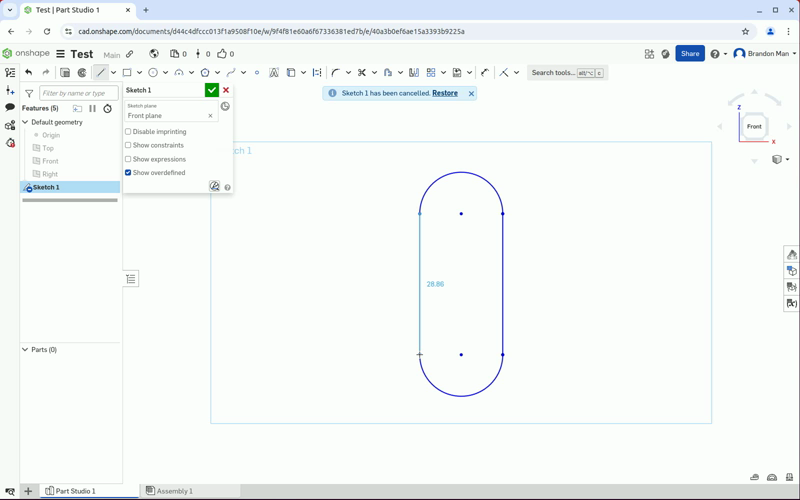
click(419, 354)
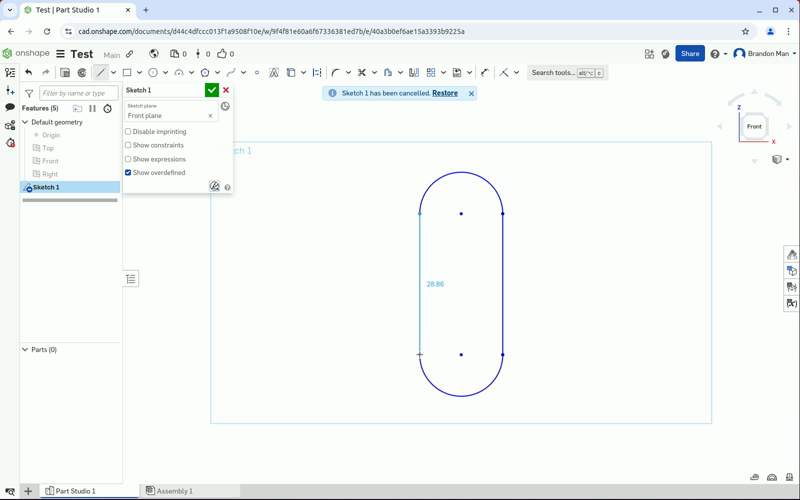
key(esc)
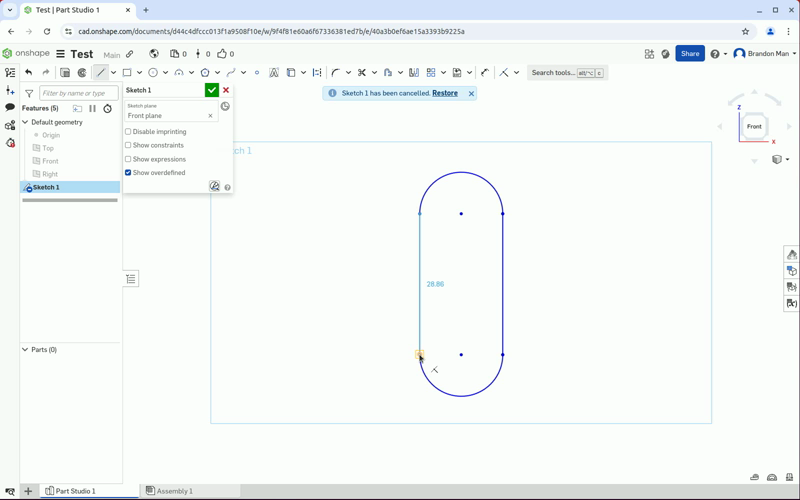
key(c)
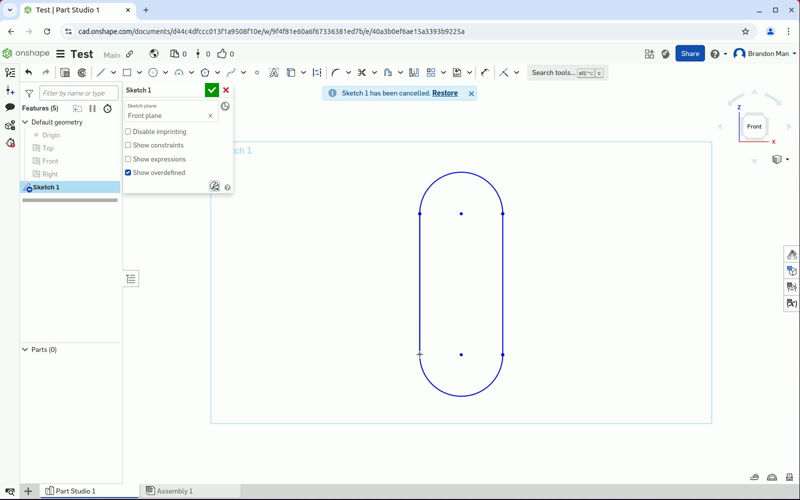
key_down(shift)
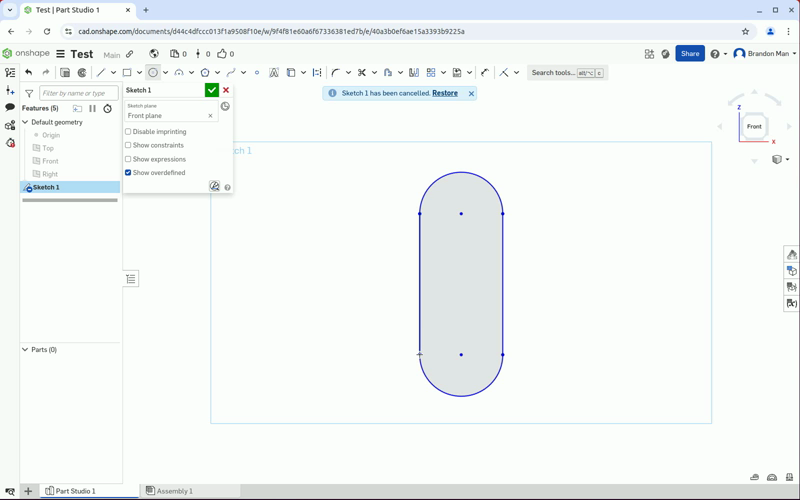
mouse_move(462, 354)
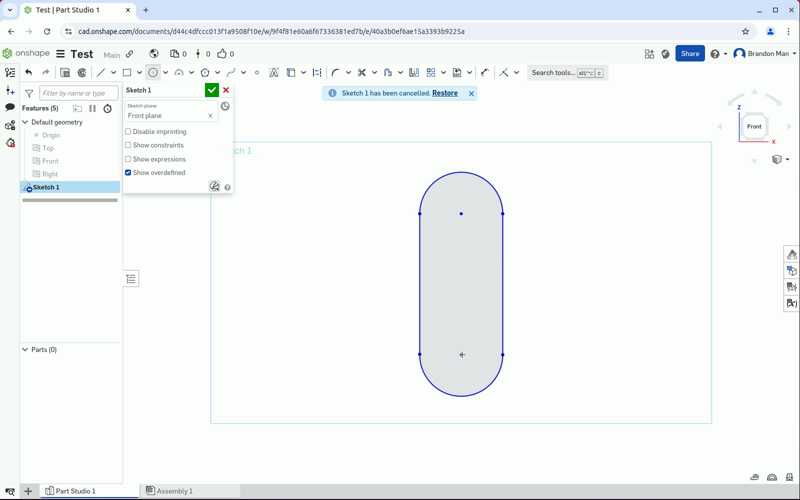
scroll(6)
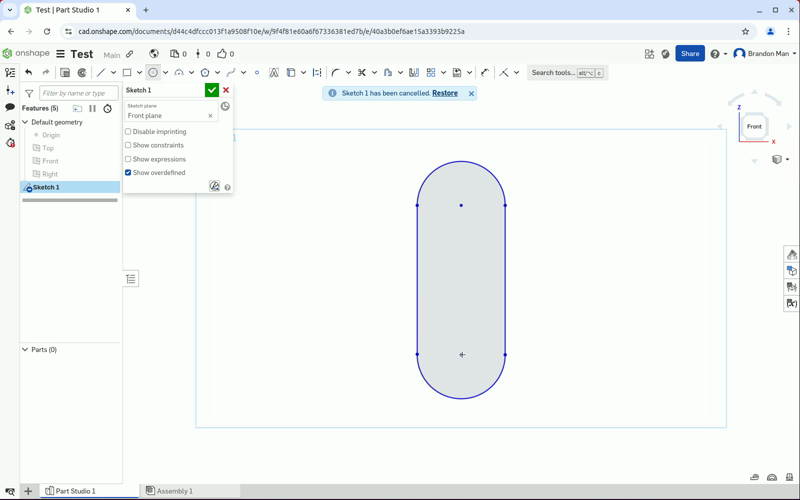
scroll(6)
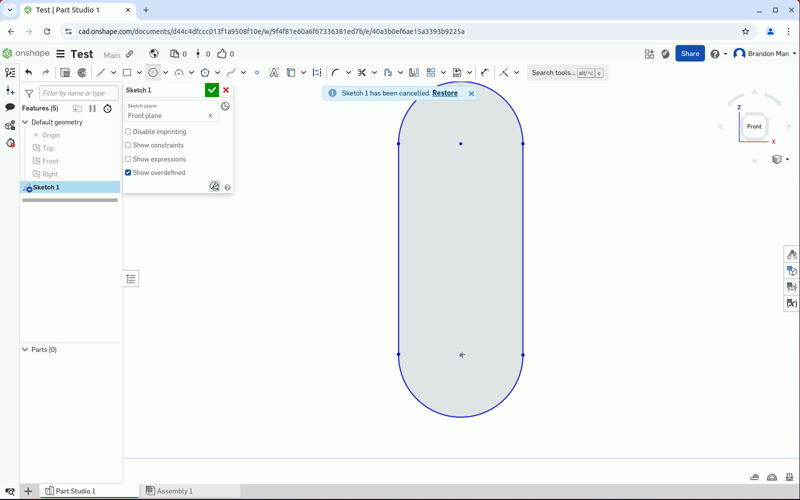
scroll(6)
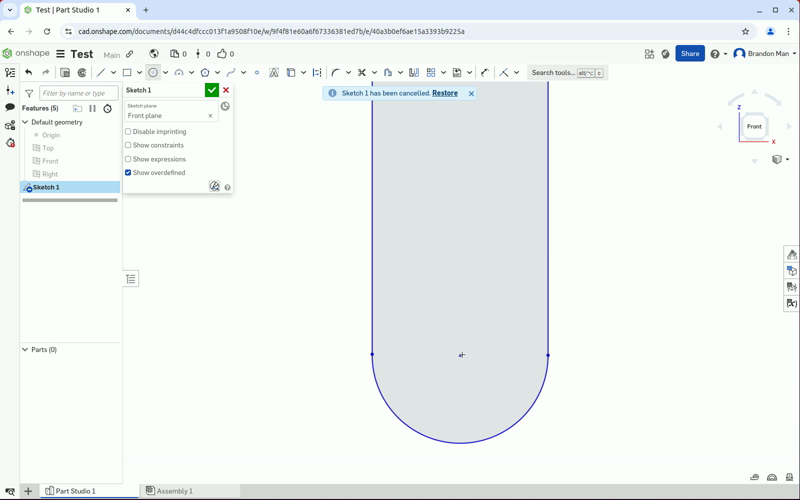
scroll(6)
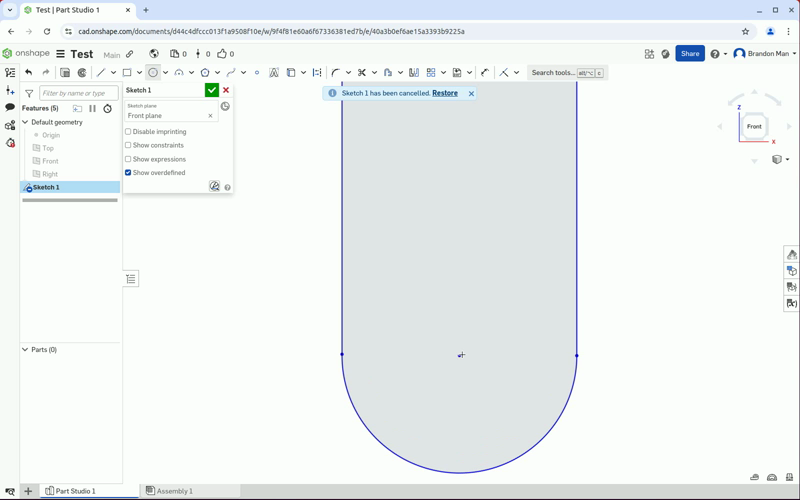
scroll(6)
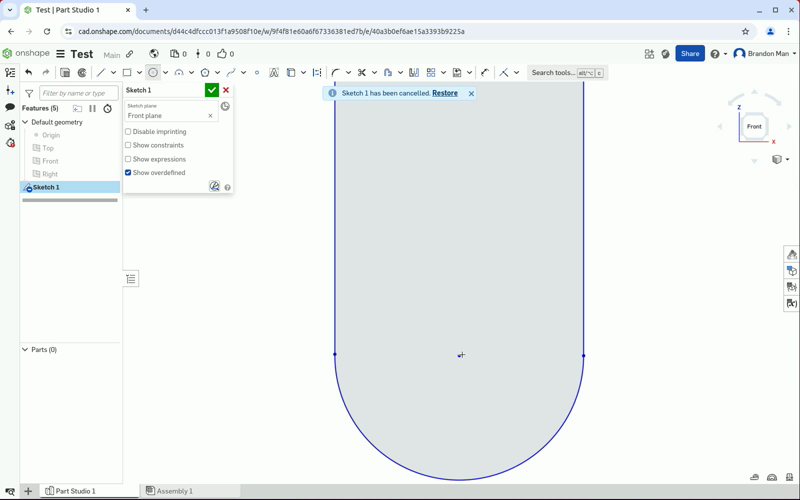
scroll(6)
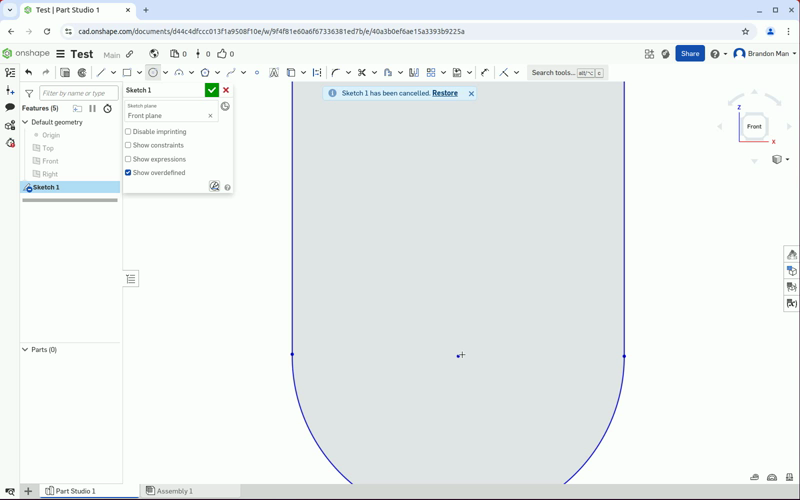
scroll(6)
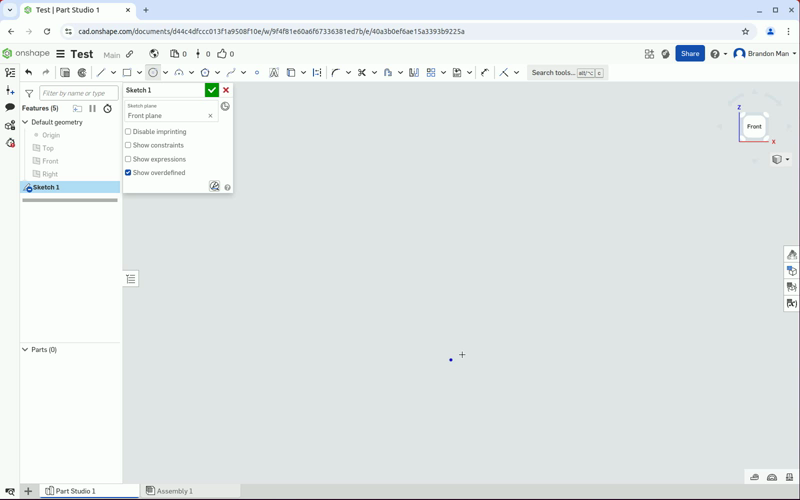
click(462, 354)
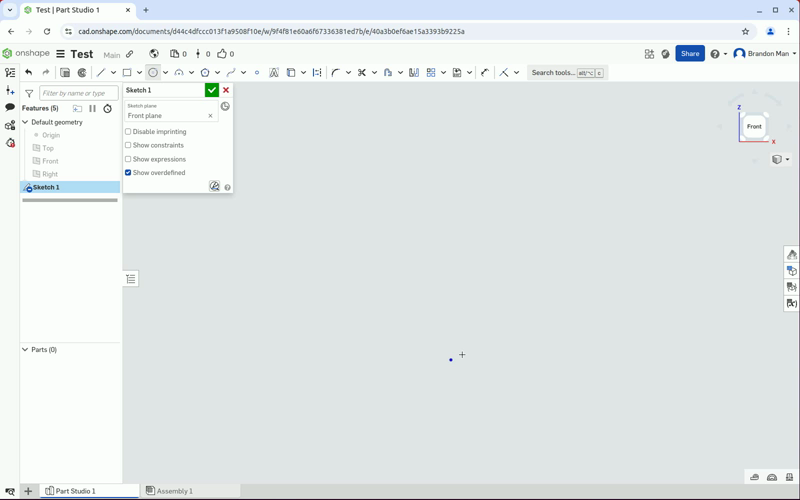
scroll(-6)
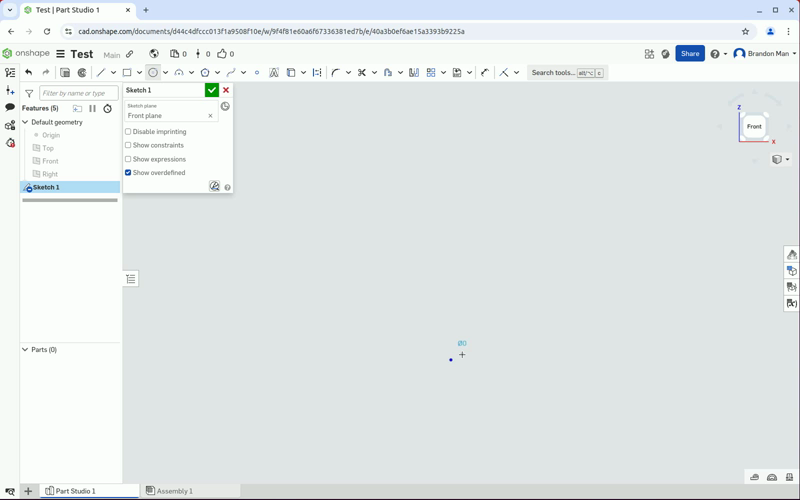
scroll(-6)
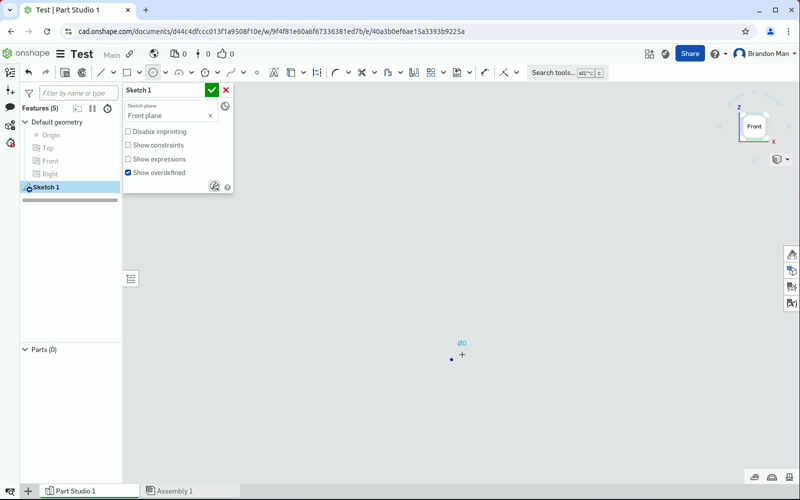
scroll(-6)
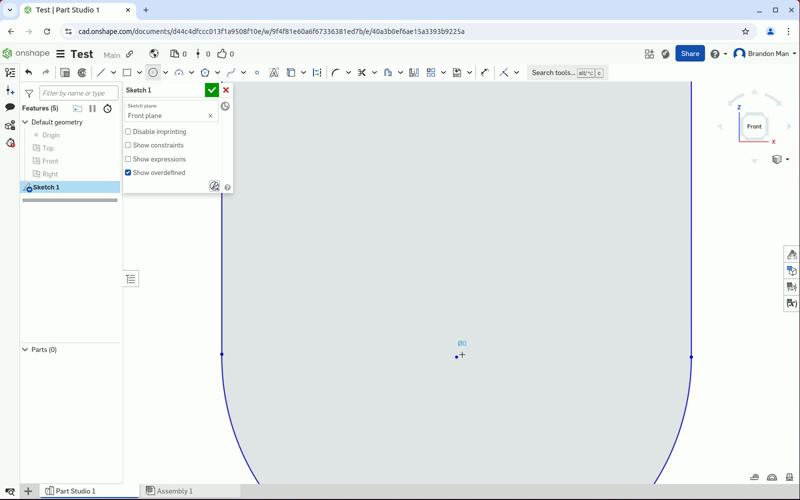
scroll(-6)
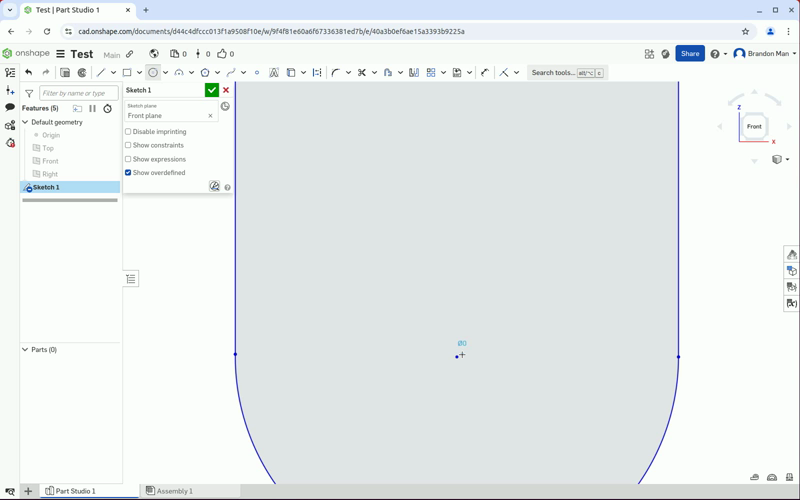
scroll(-6)
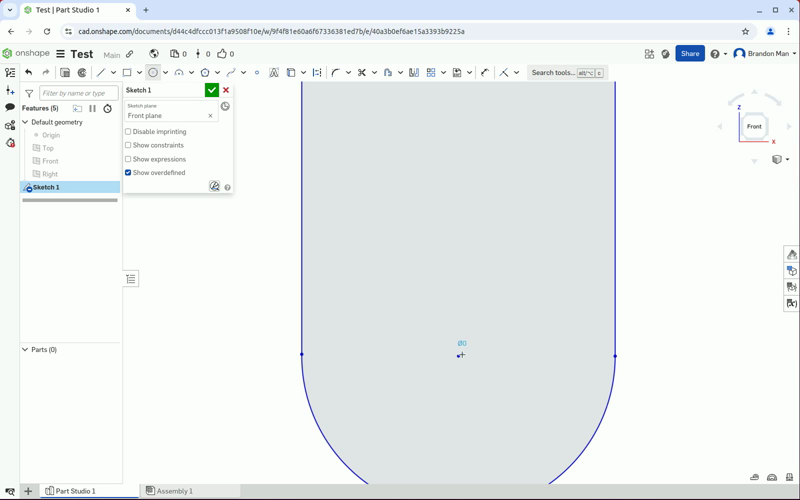
scroll(-6)
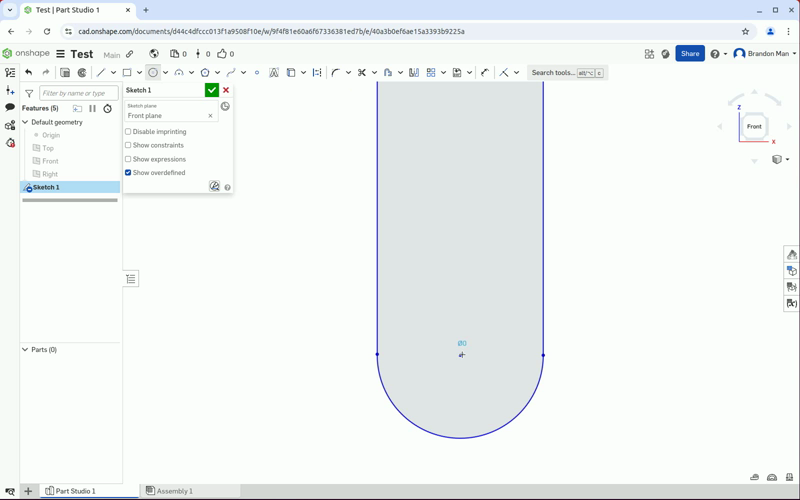
scroll(-6)
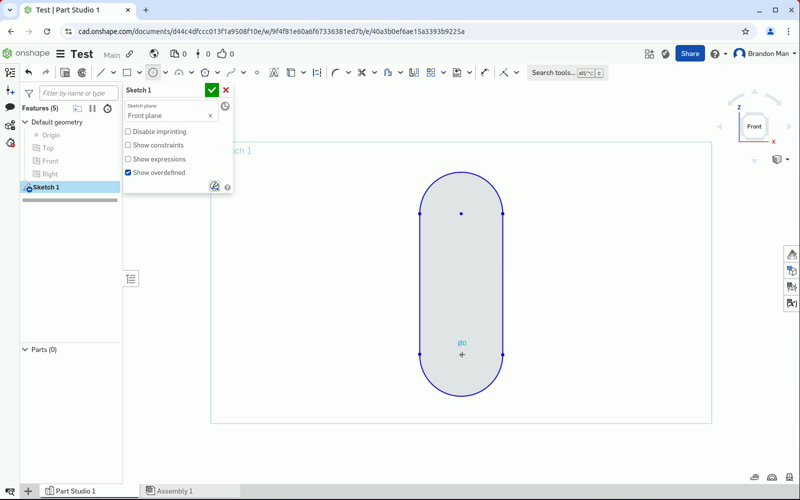
key_up(shift)
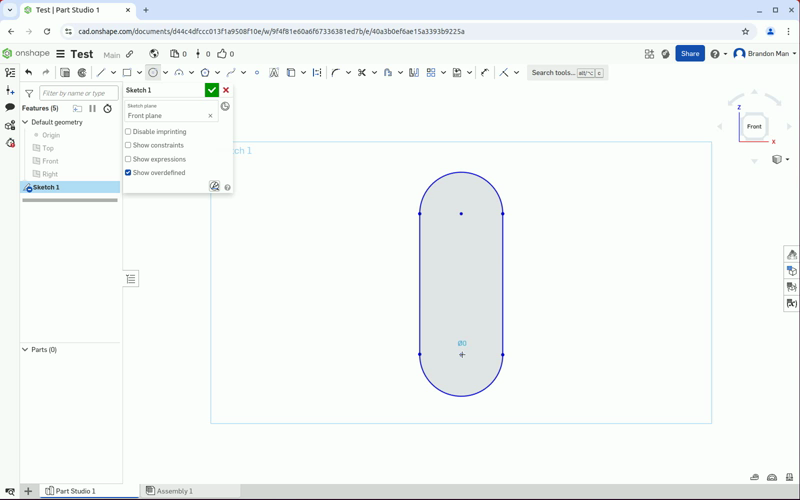
mouse_move(497, 354)
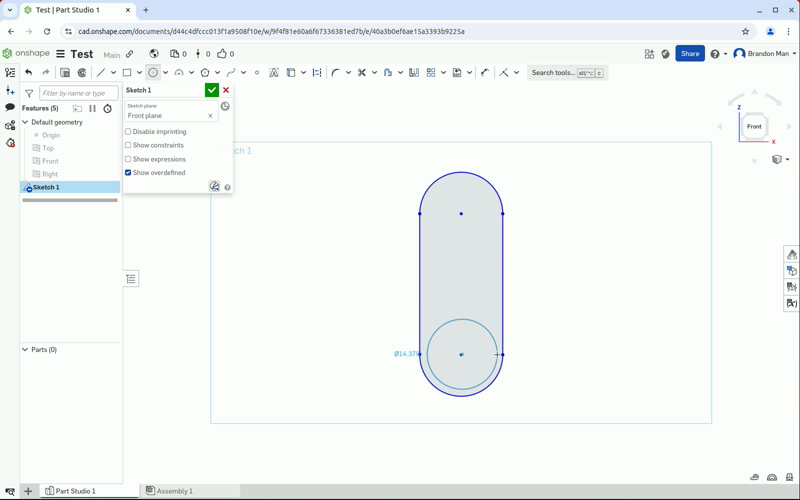
click(497, 354)
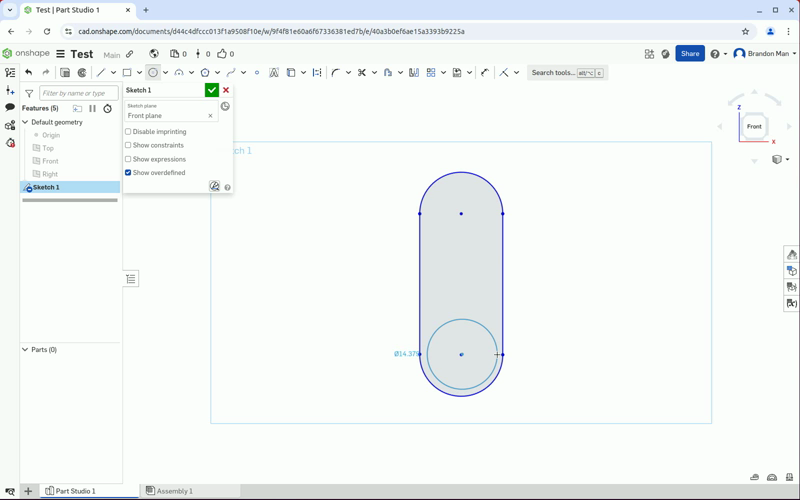
key(esc)
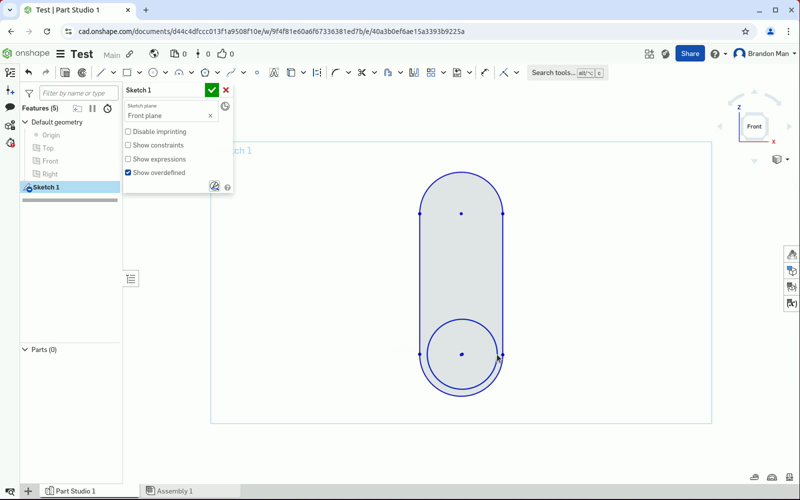
key(c)
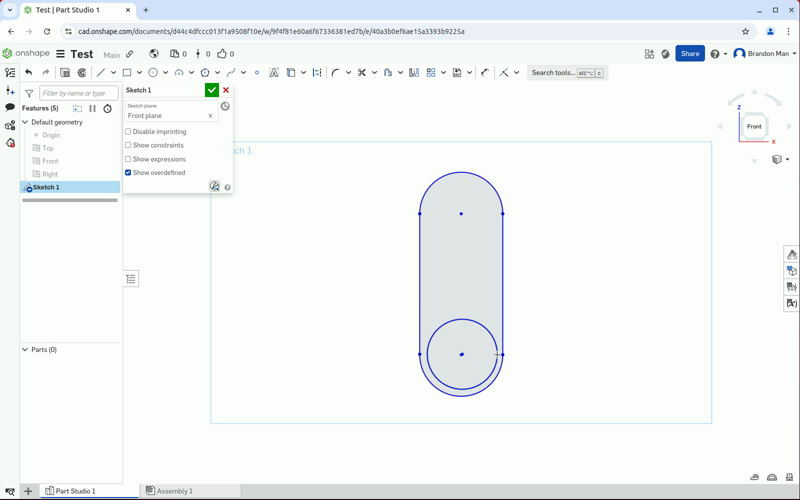
key_down(shift)
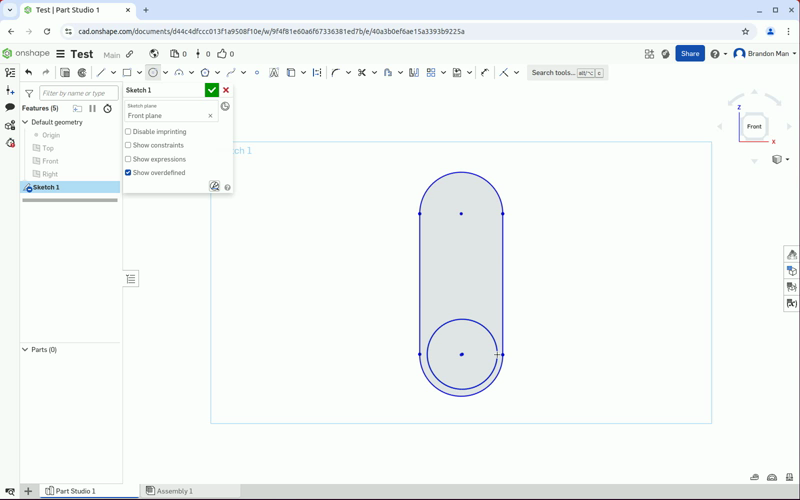
mouse_move(462, 213)
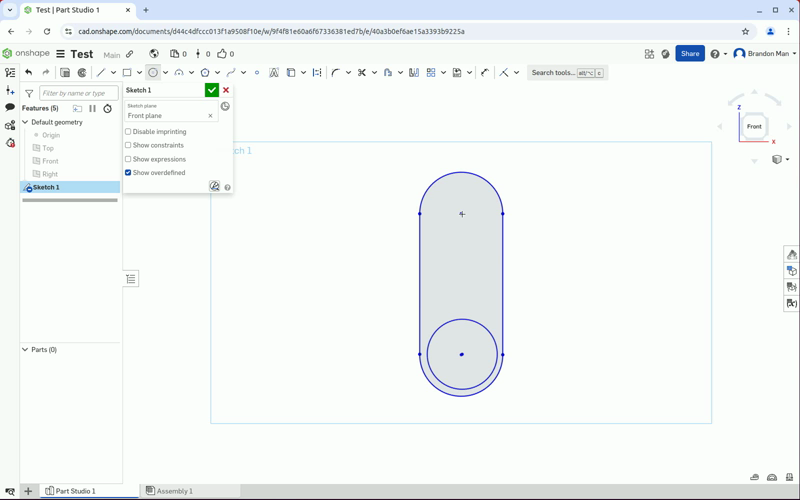
scroll(6)
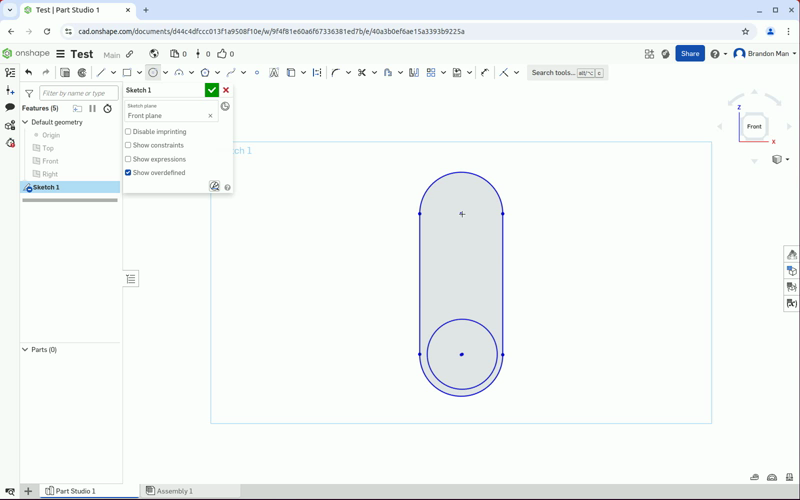
scroll(6)
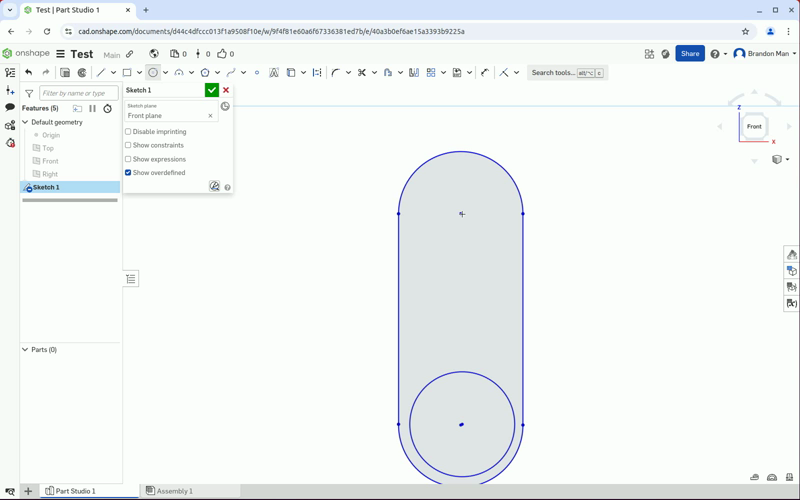
scroll(6)
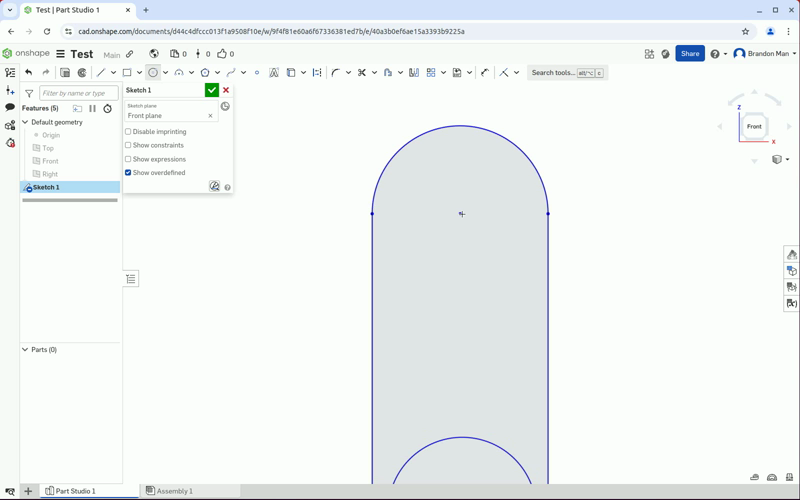
scroll(6)
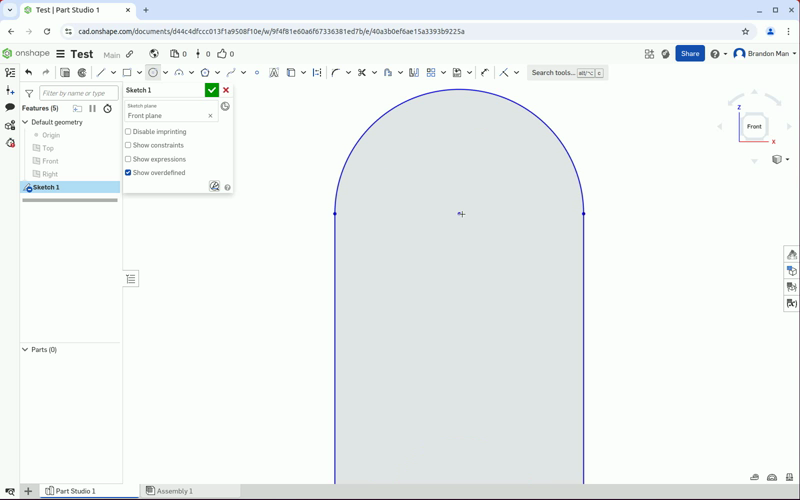
scroll(6)
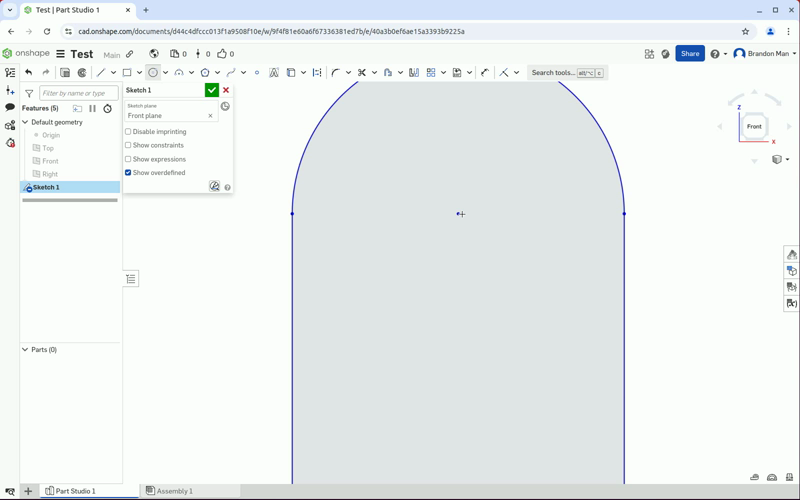
scroll(6)
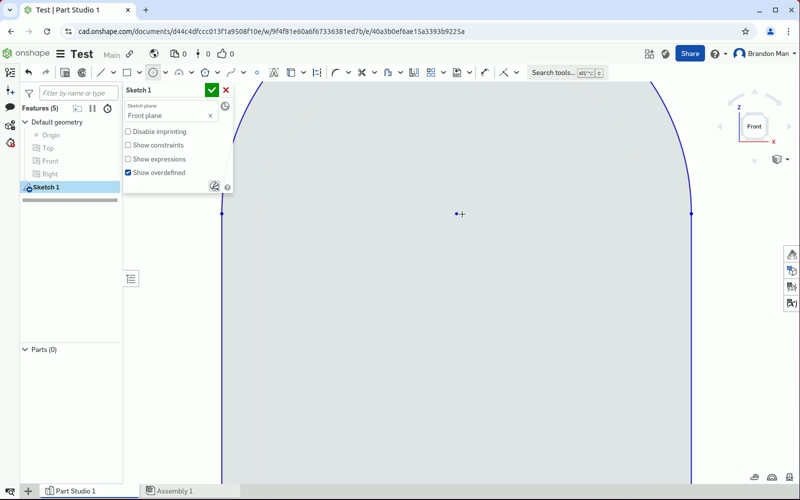
scroll(6)
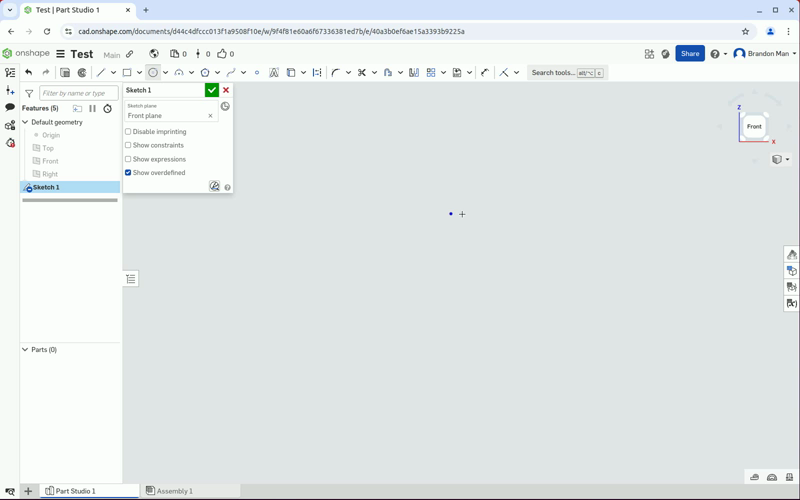
click(462, 213)
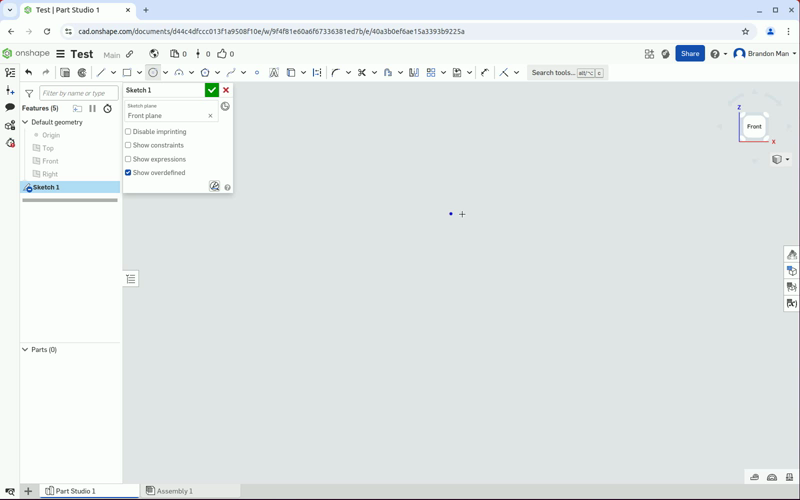
scroll(-6)
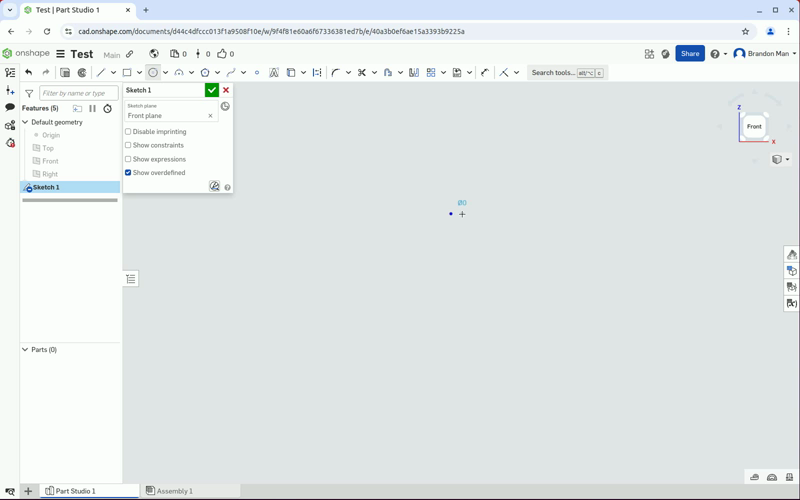
scroll(-6)
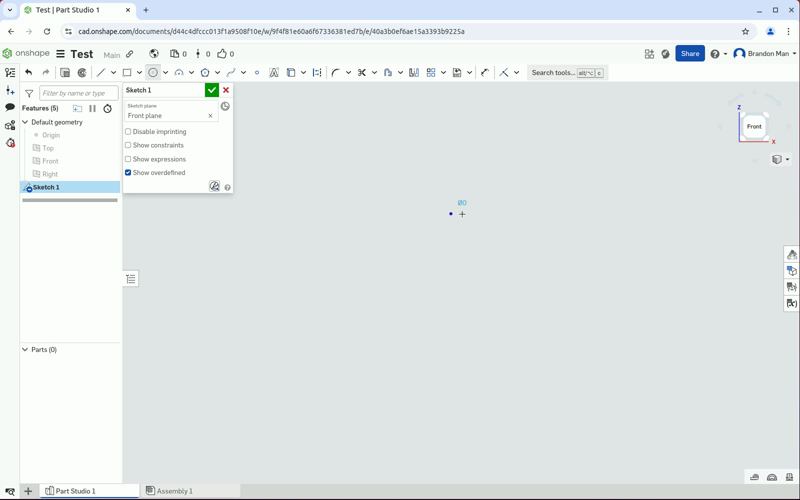
scroll(-6)
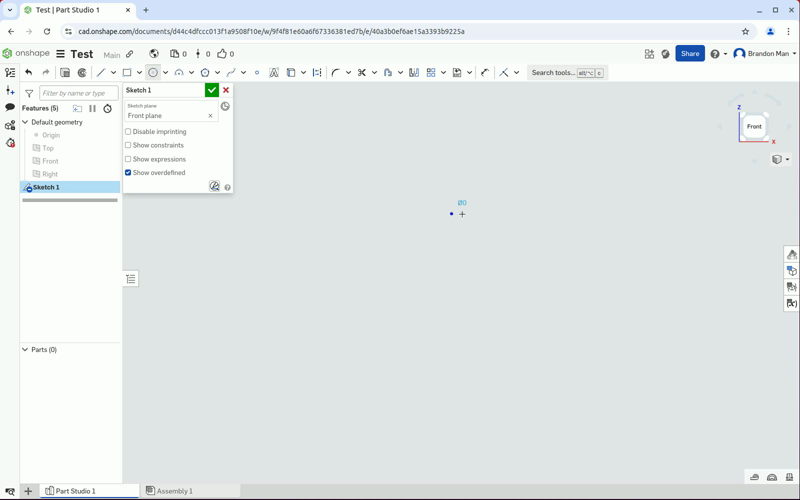
scroll(-6)
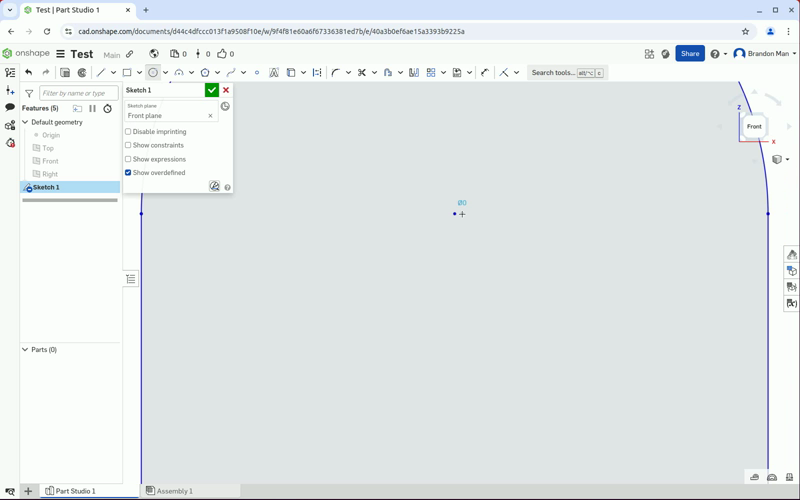
scroll(-6)
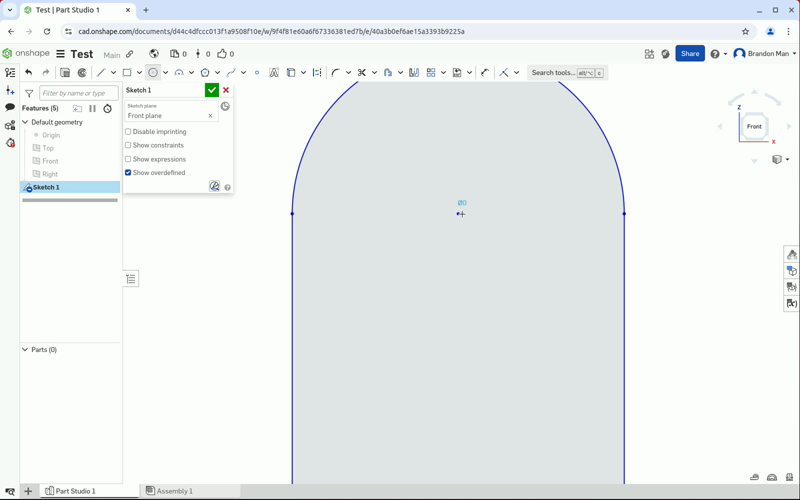
scroll(-6)
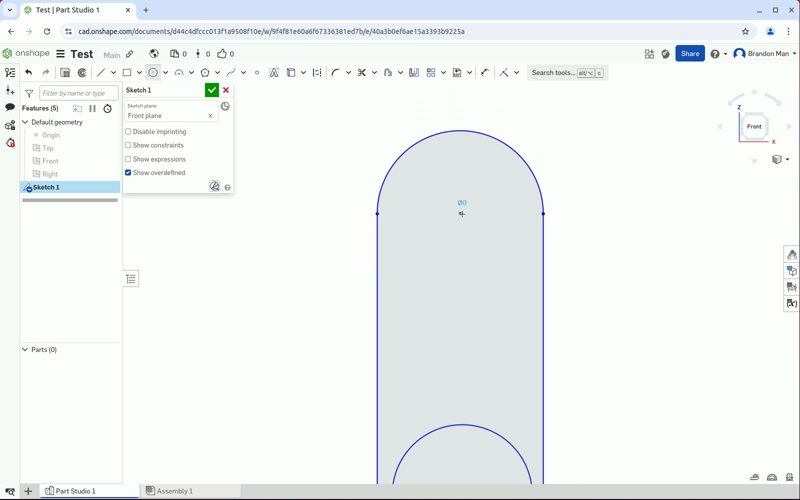
scroll(-6)
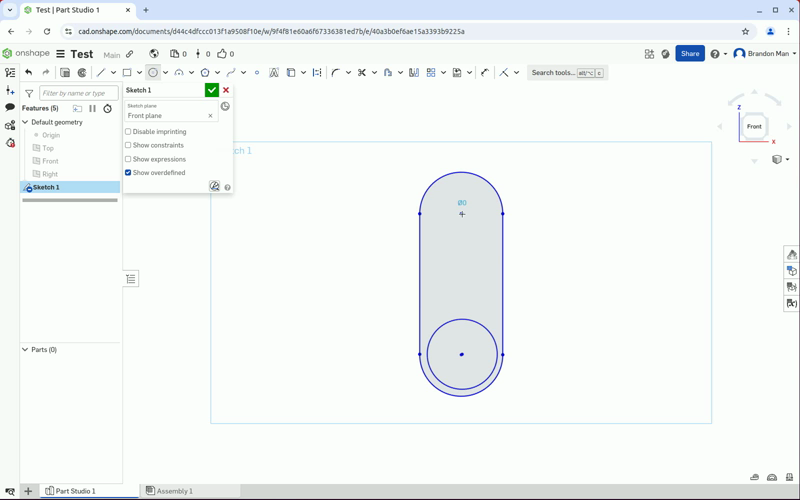
key_up(shift)
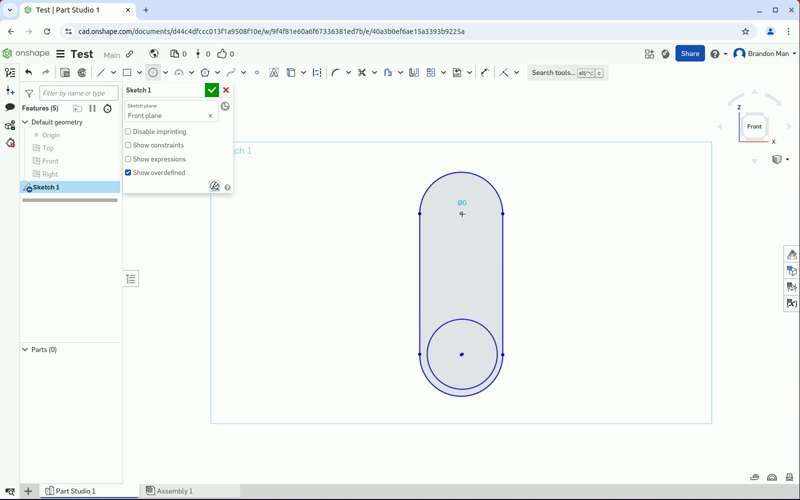
mouse_move(497, 213)
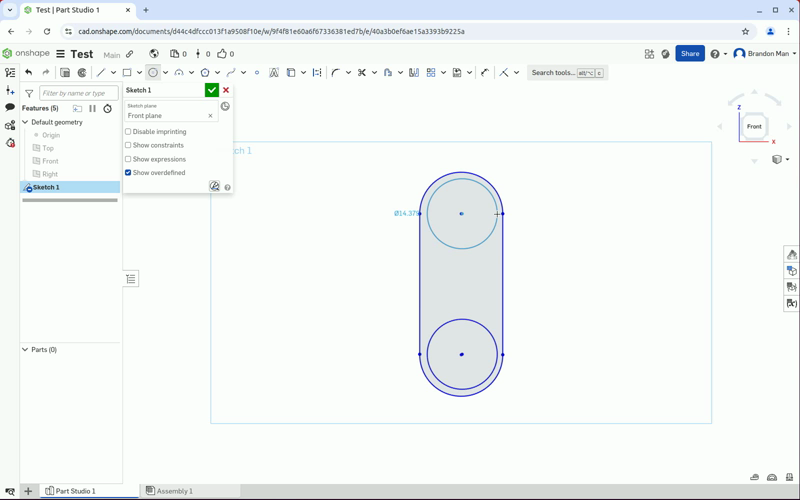
click(497, 213)
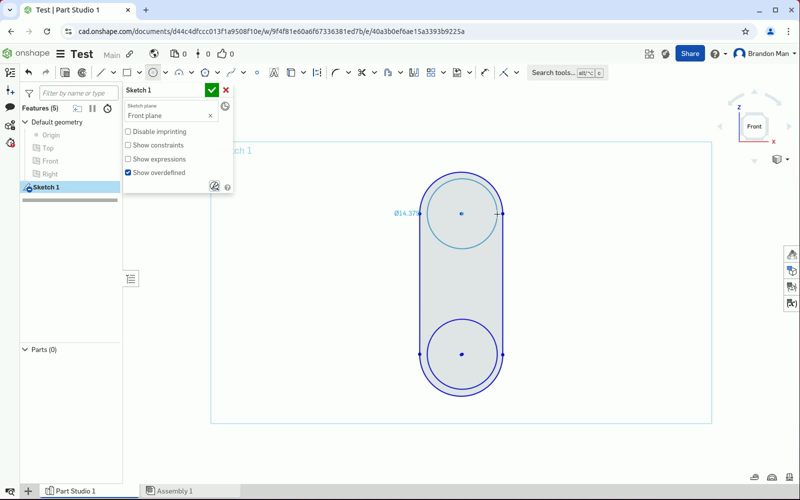
key(esc)
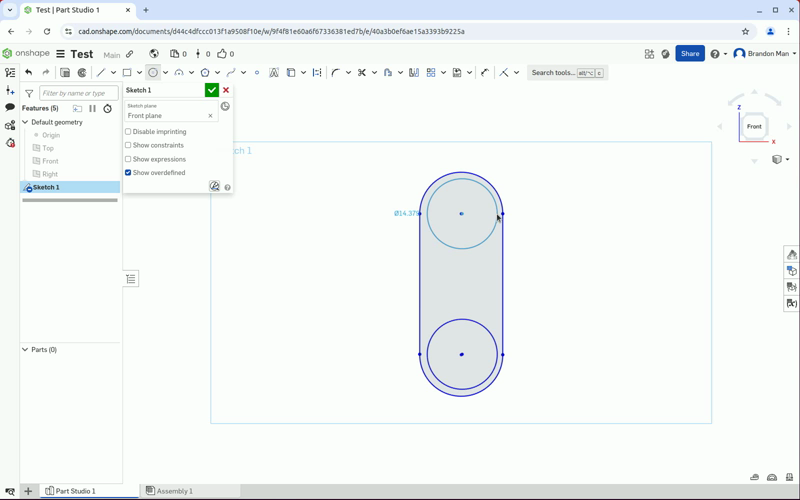
key(c)
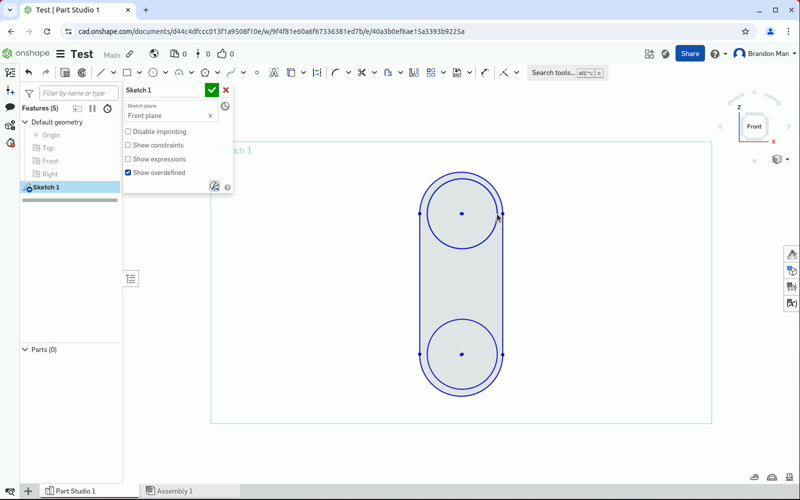
key_down(shift)
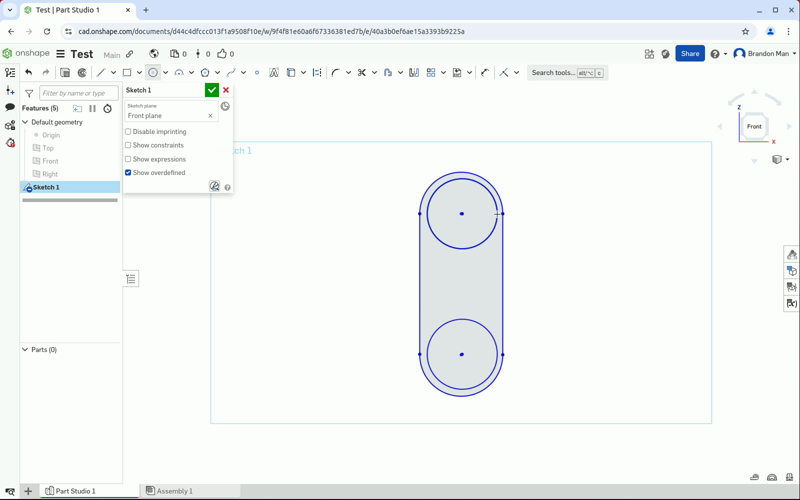
mouse_move(462, 283)
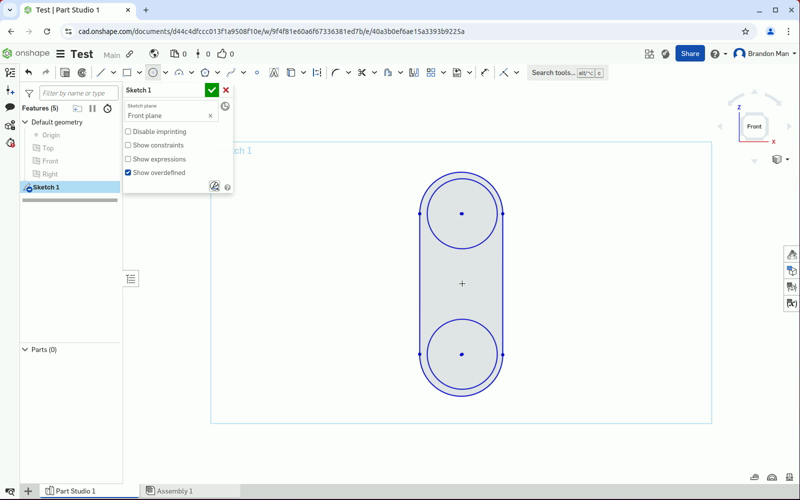
click(462, 283)
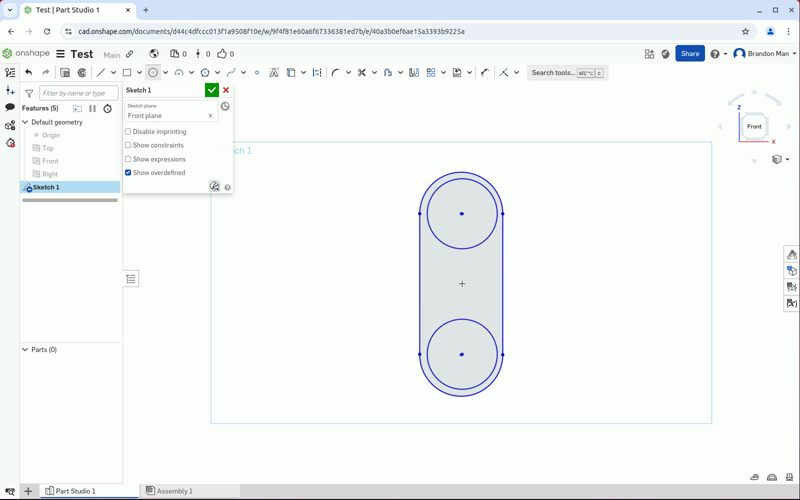
key_up(shift)
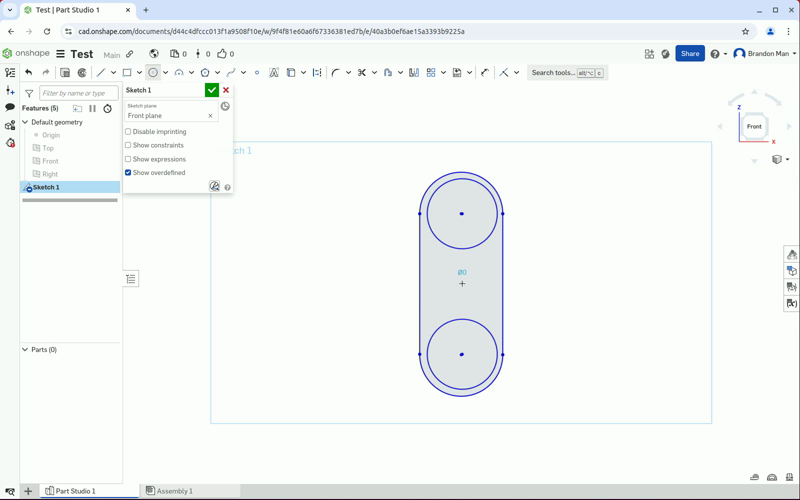
mouse_move(491, 283)
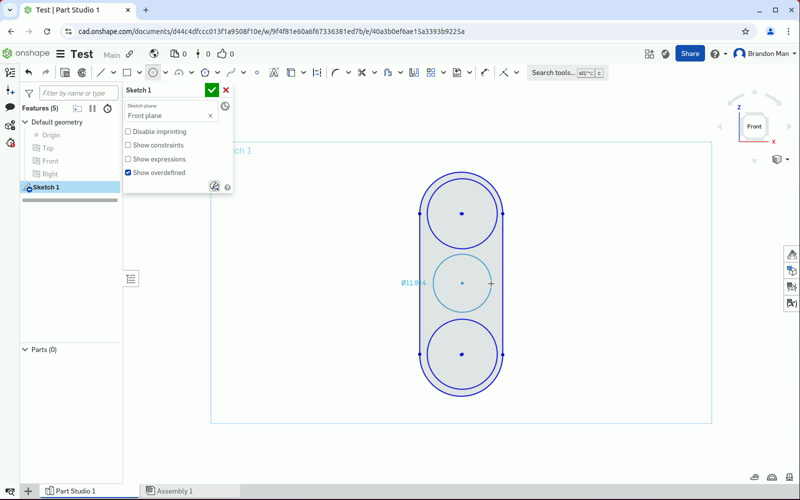
click(491, 283)
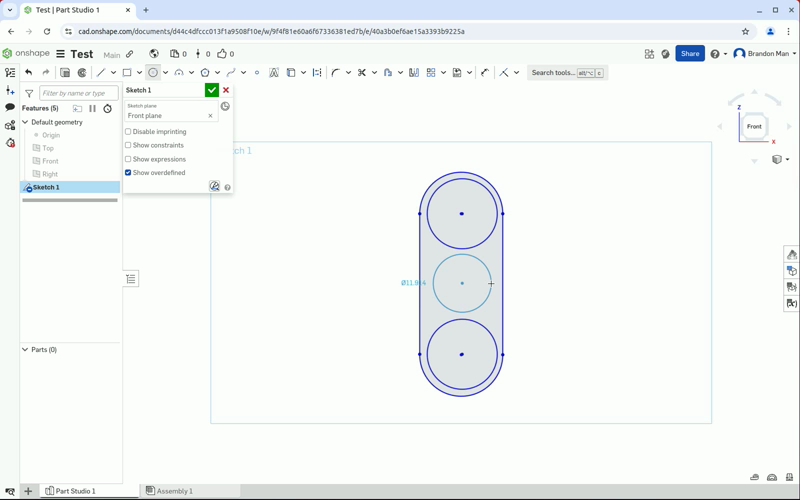
key(esc)
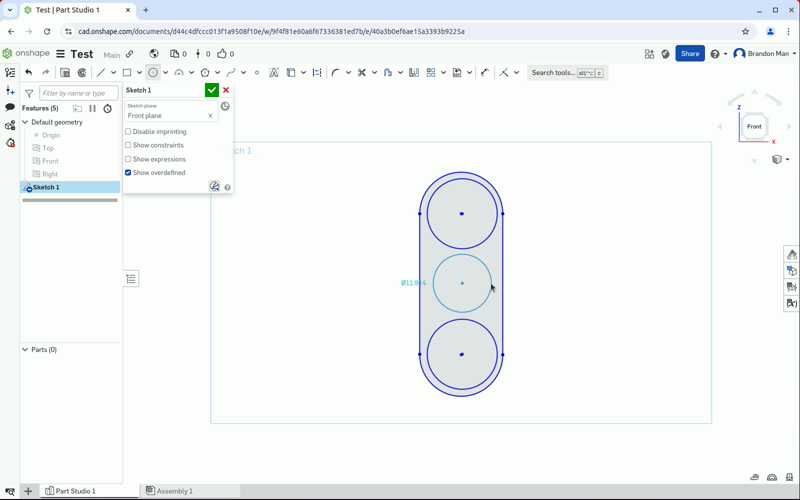
mouse_move(494, 310)
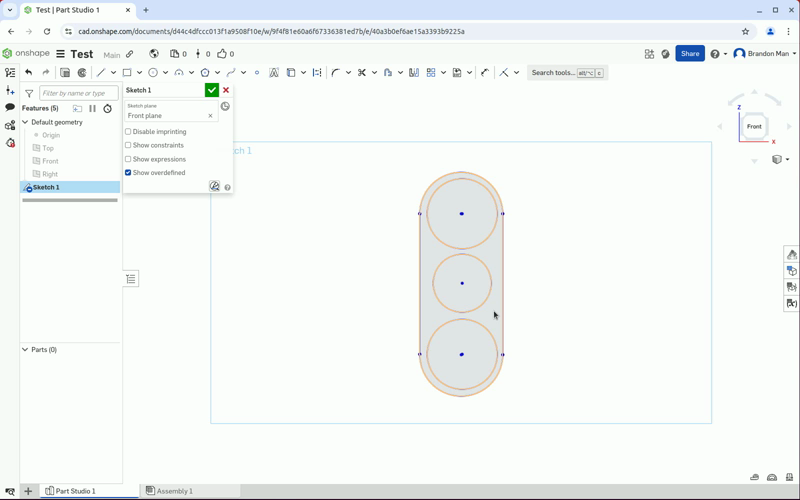
click(494, 310)
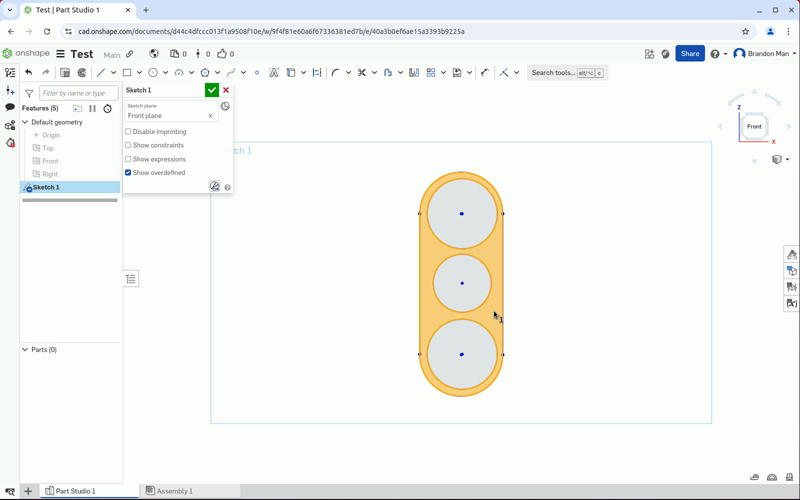
mouse_move(73, 352)
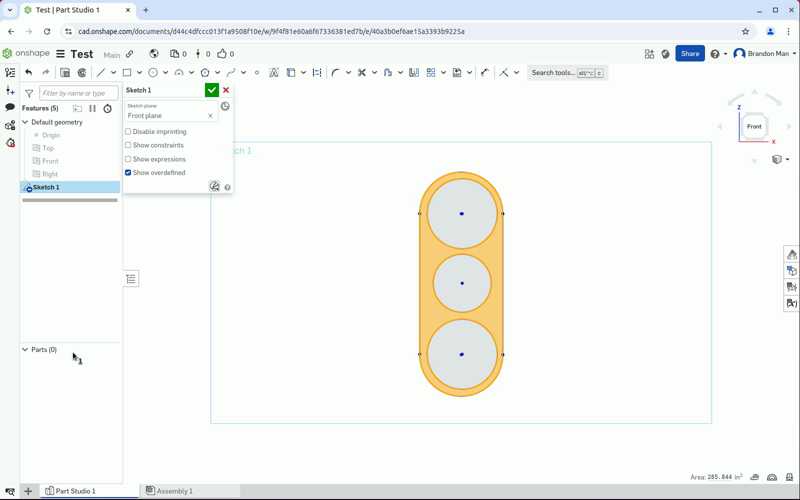
key(shift+y)
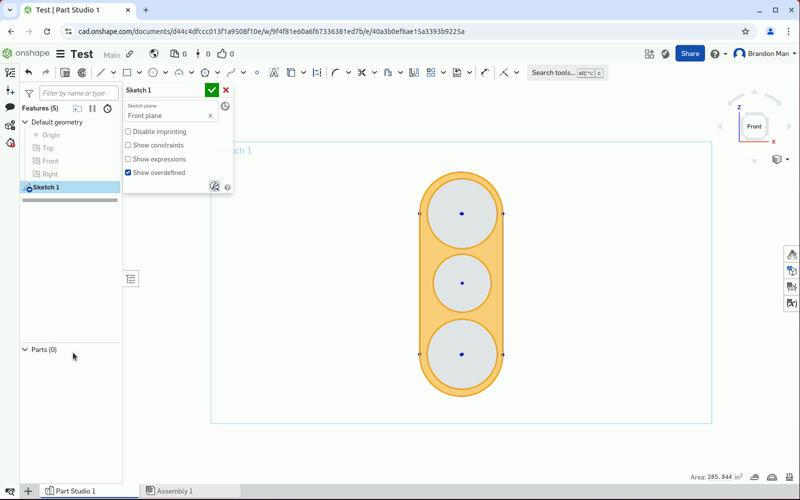
key(shift+e)
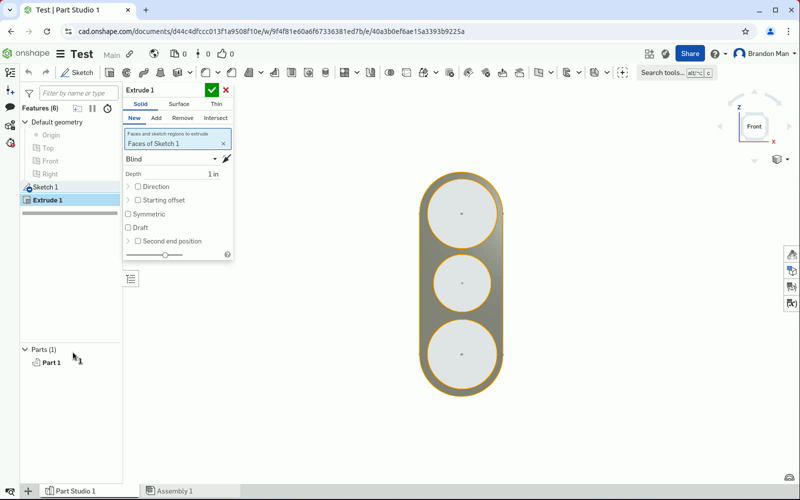
mouse_move(143, 106)
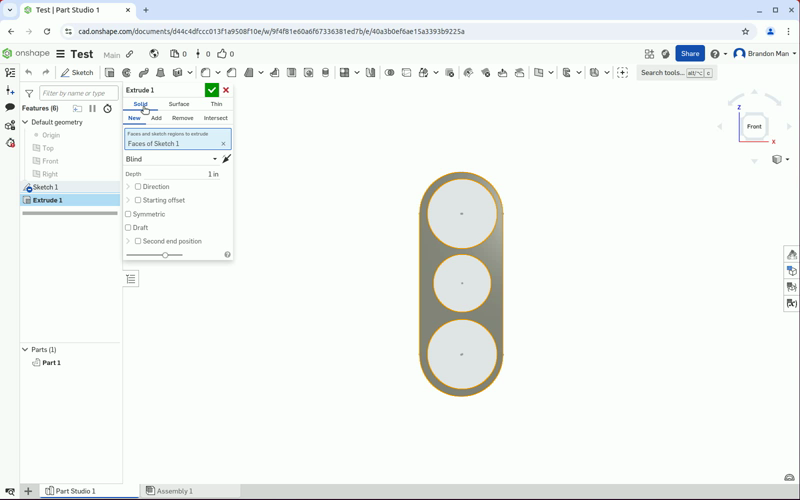
click(143, 106)
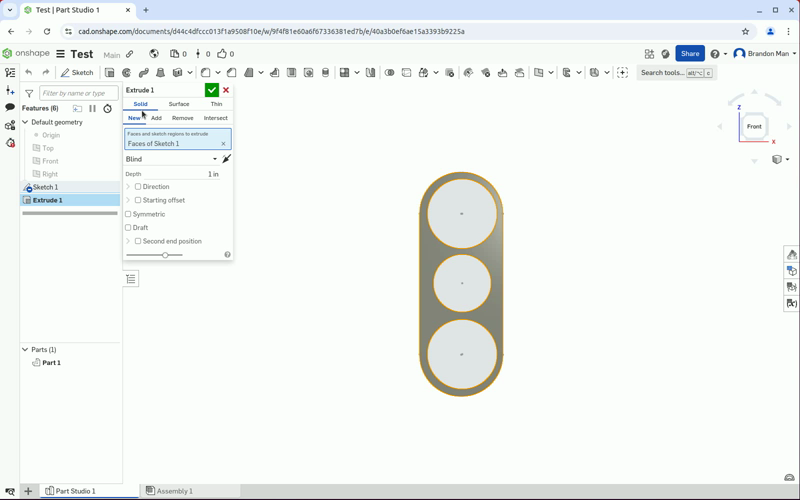
mouse_move(137, 120)
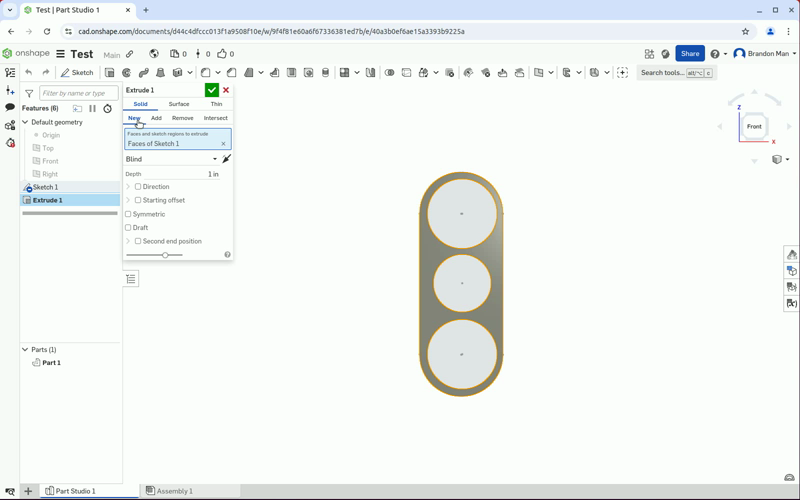
click(137, 120)
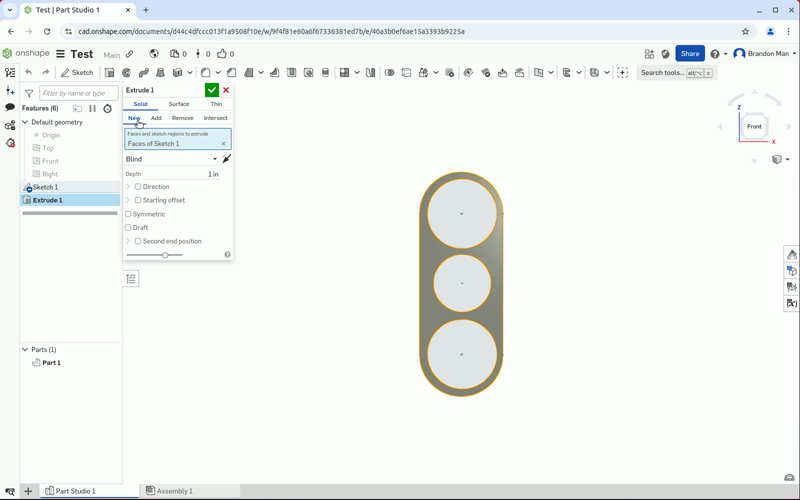
key(tab, 4)
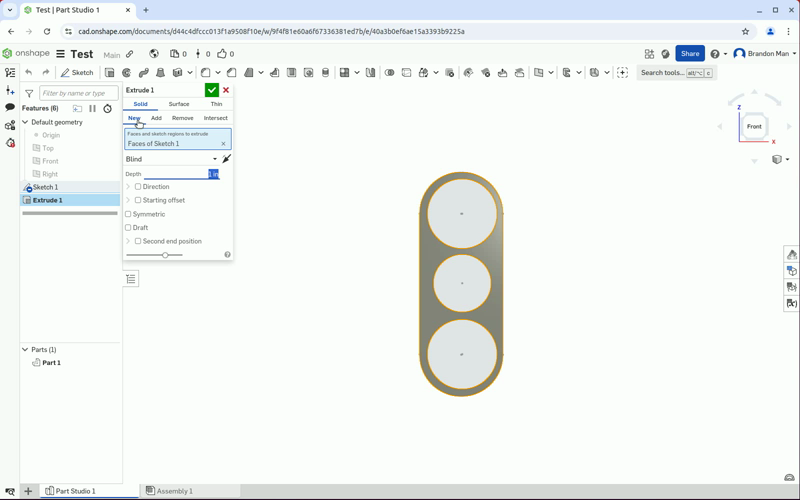
text(3.852)
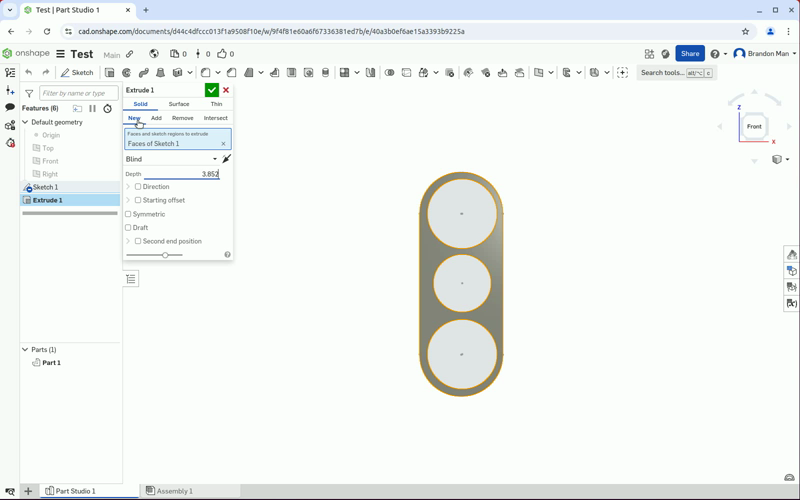
key(tab, 3)
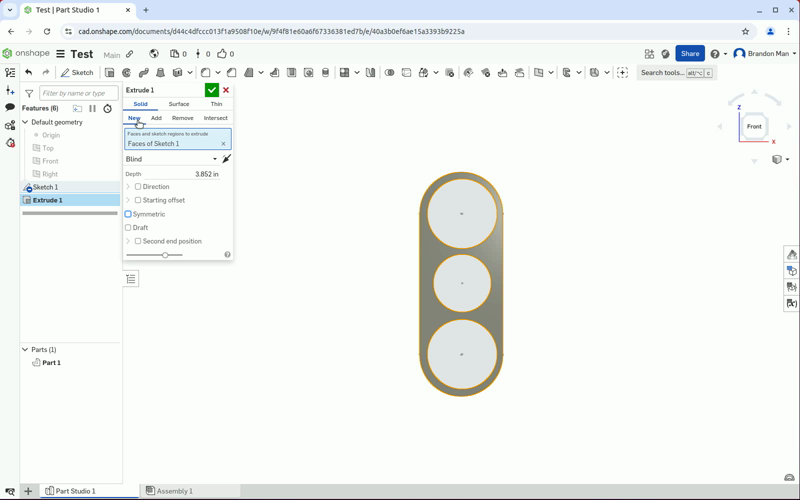
key(space)
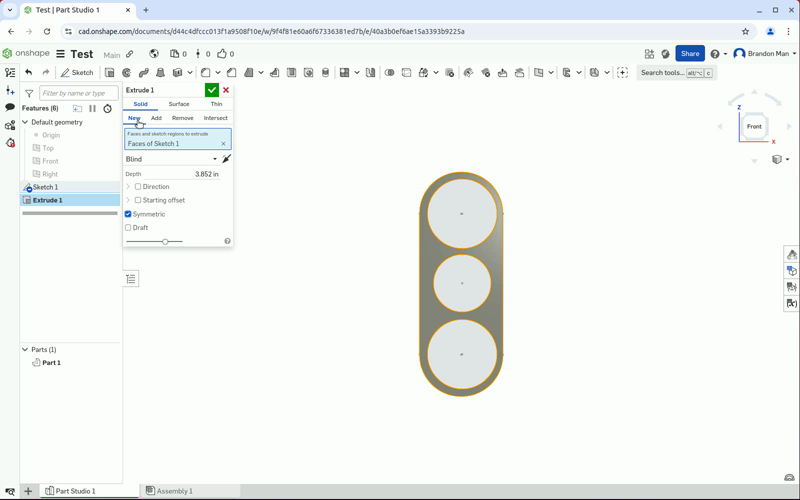
key(enter)
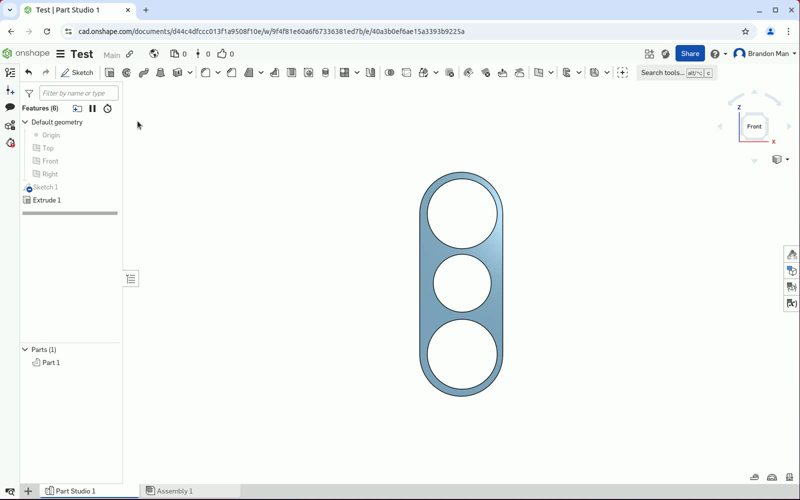
key(shift+h)
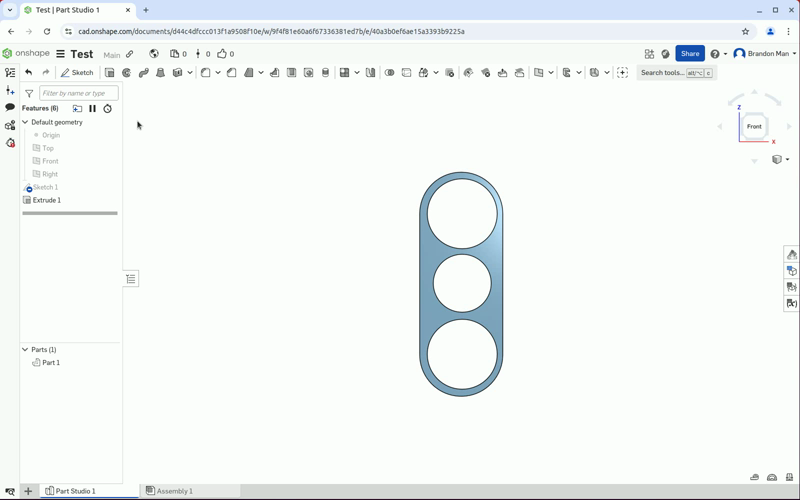
key(shift+h)
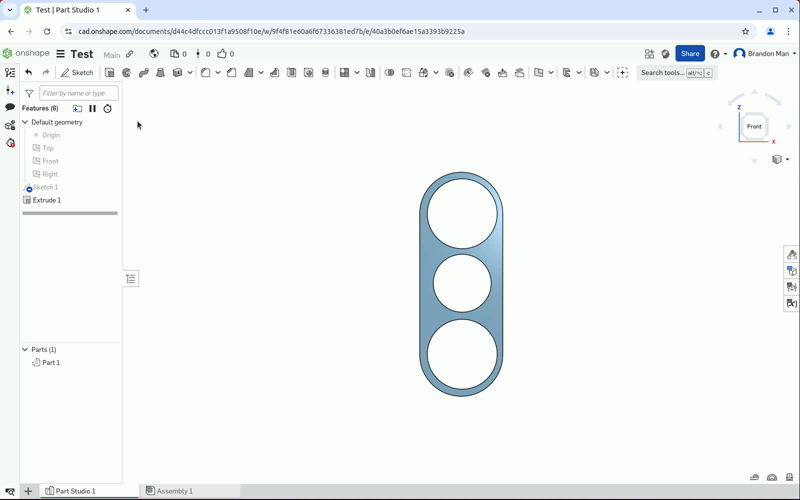
mouse_move(73, 189)
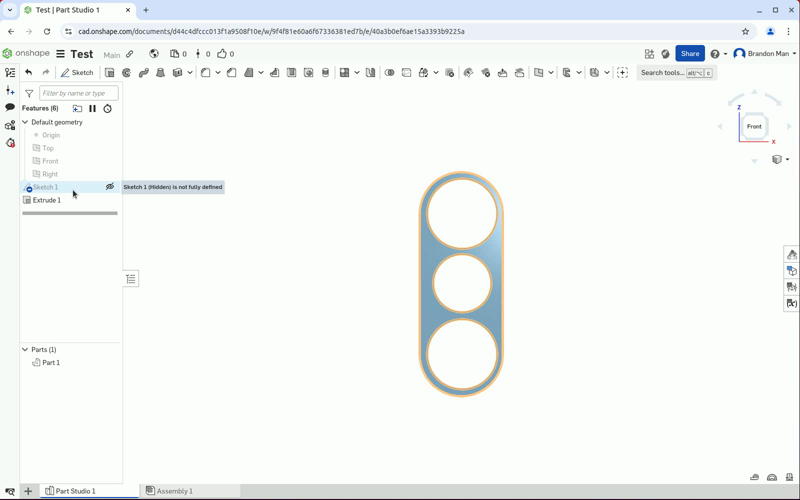
click(73, 189)
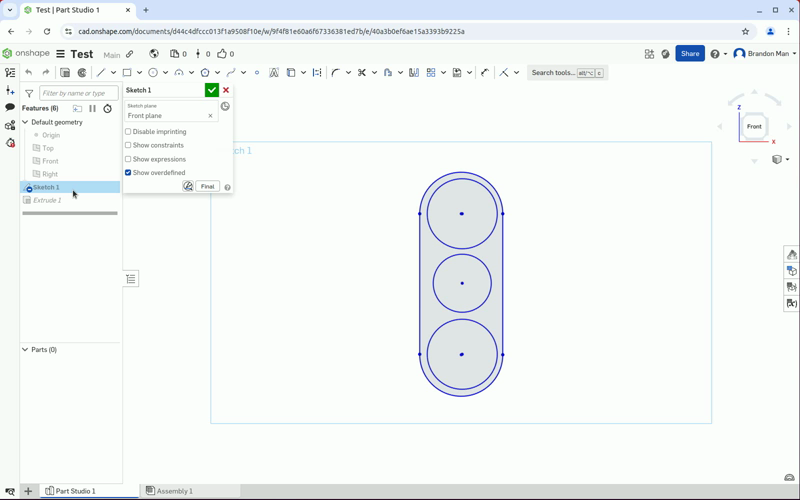
mouse_move(229, 92)
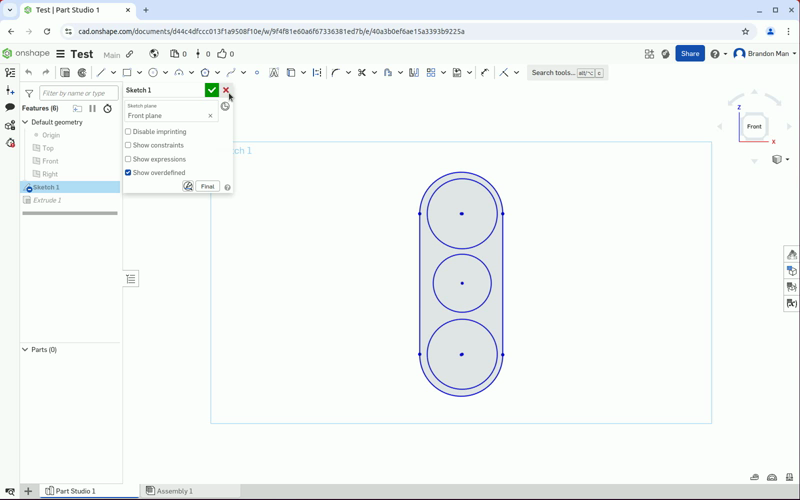
click(229, 92)
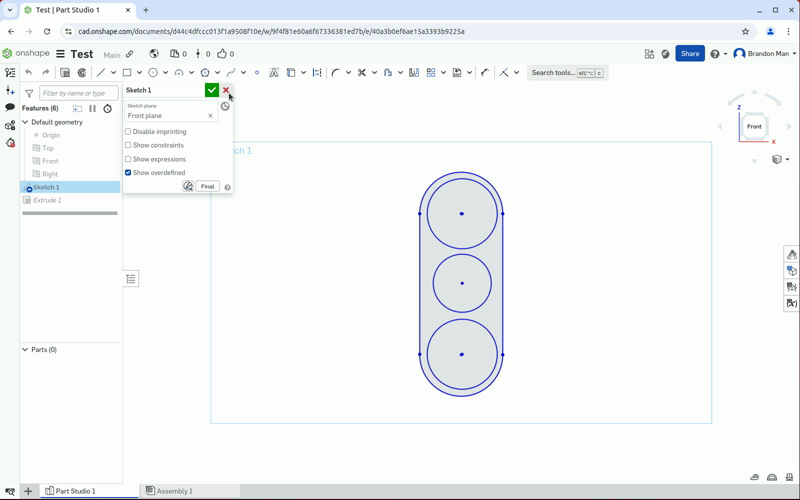
key(shift+s)
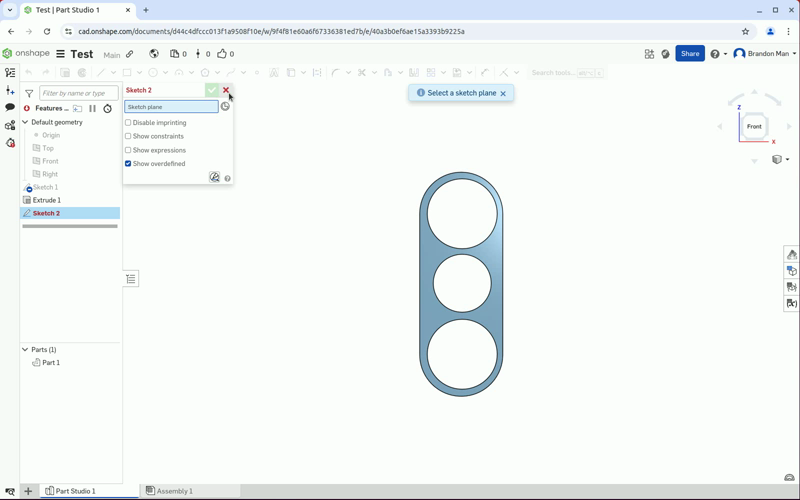
mouse_move(73, 163)
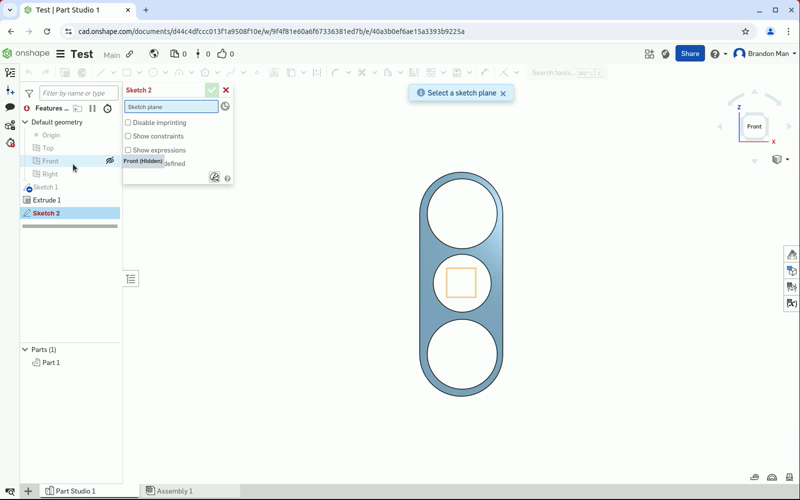
click(73, 163)
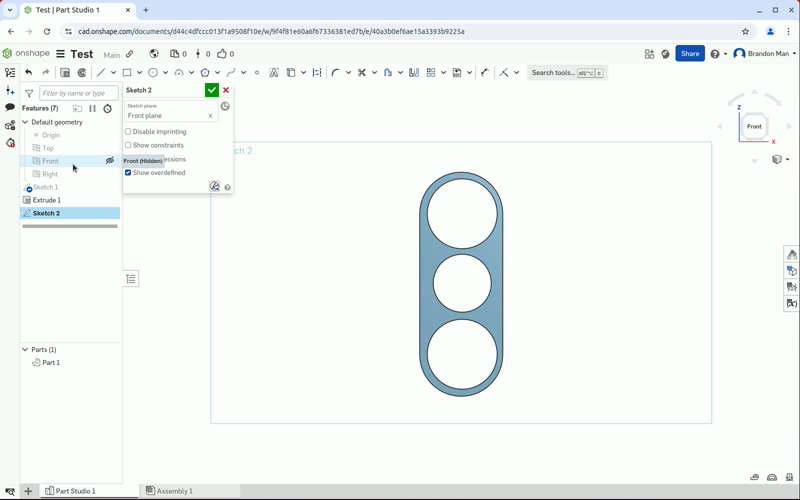
mouse_move(73, 352)
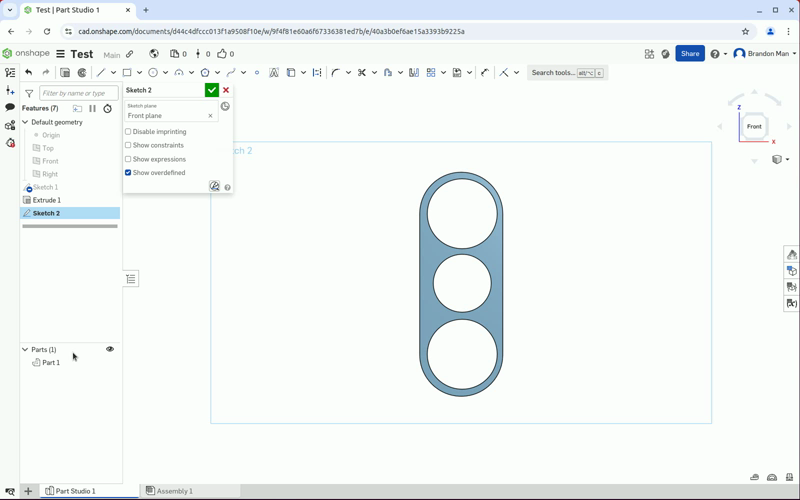
key(y)
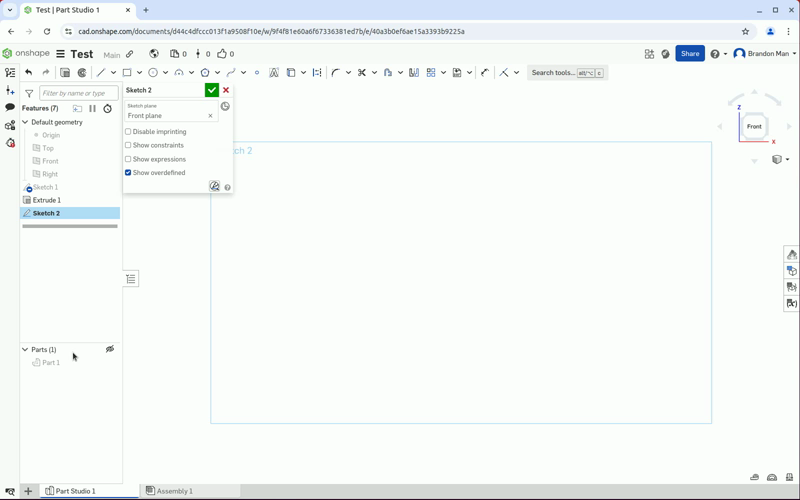
key(c)
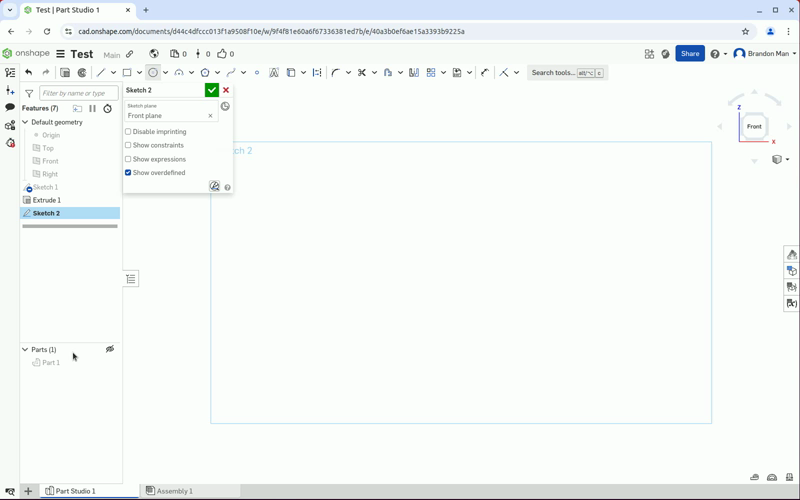
key_down(shift)
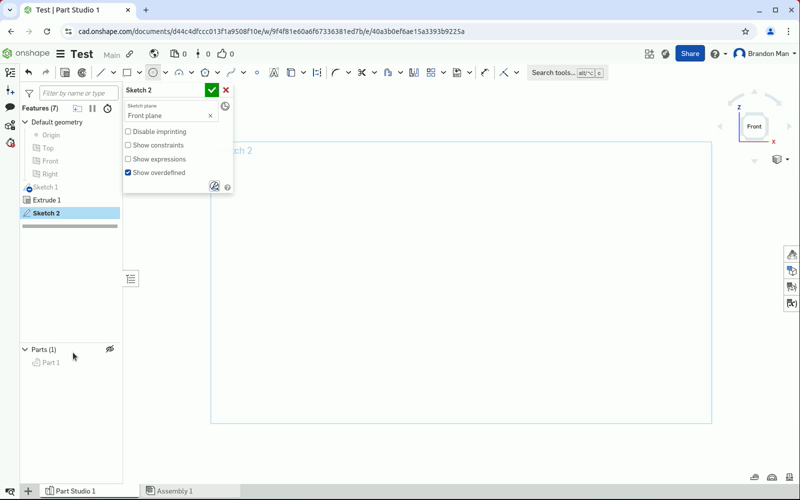
mouse_move(461, 211)
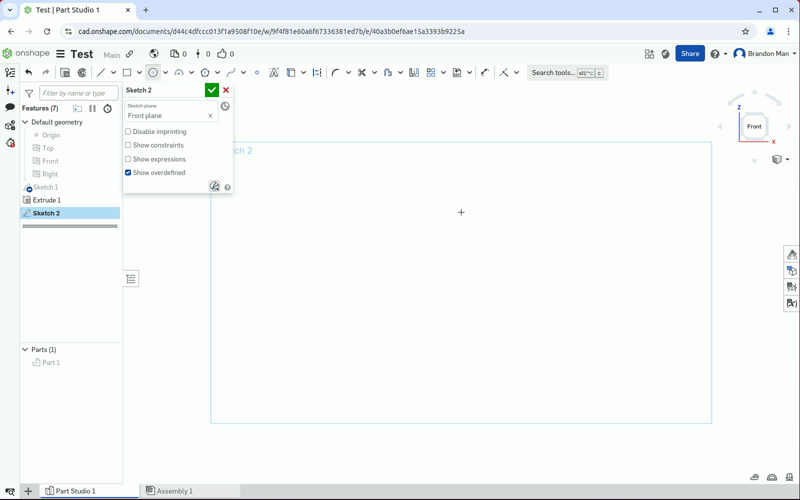
click(461, 211)
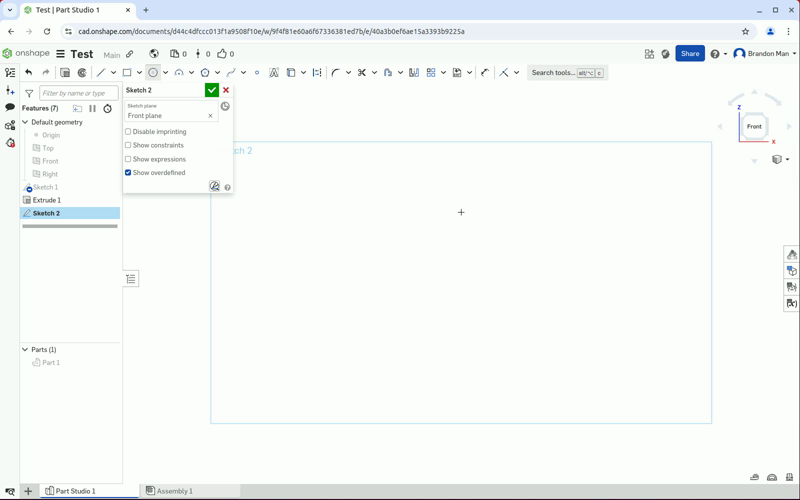
key_up(shift)
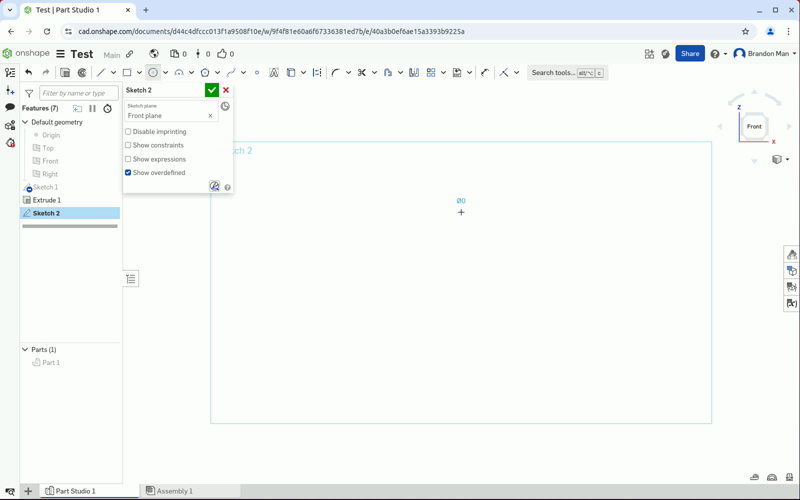
mouse_move(497, 211)
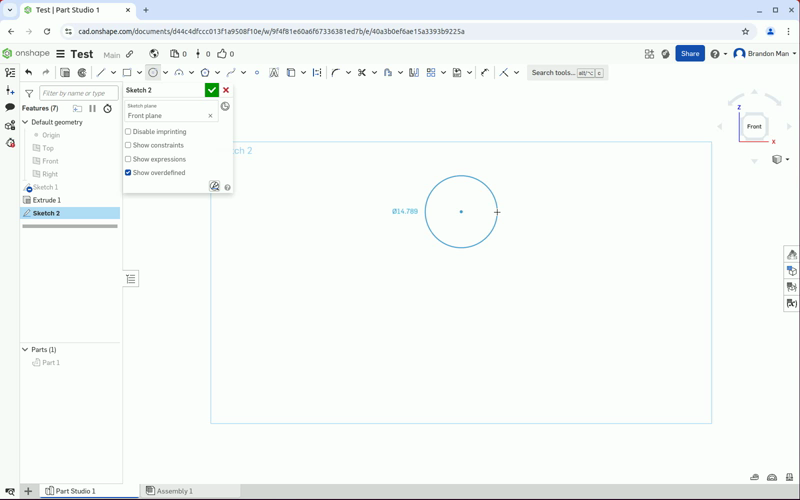
click(497, 211)
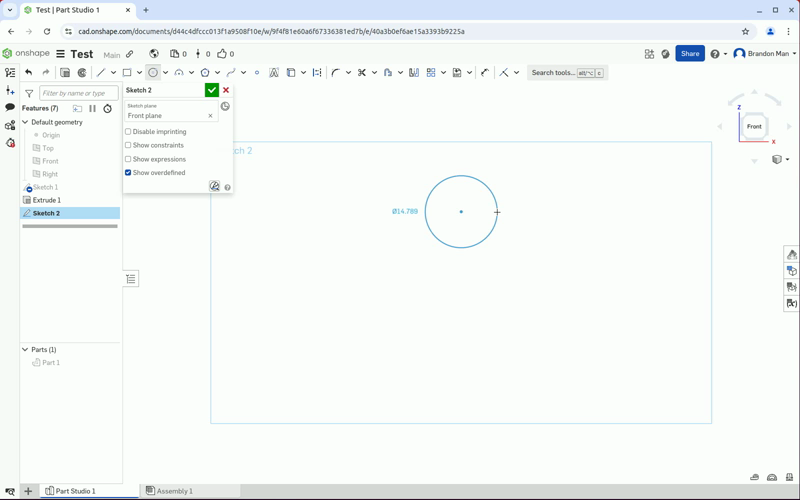
key(esc)
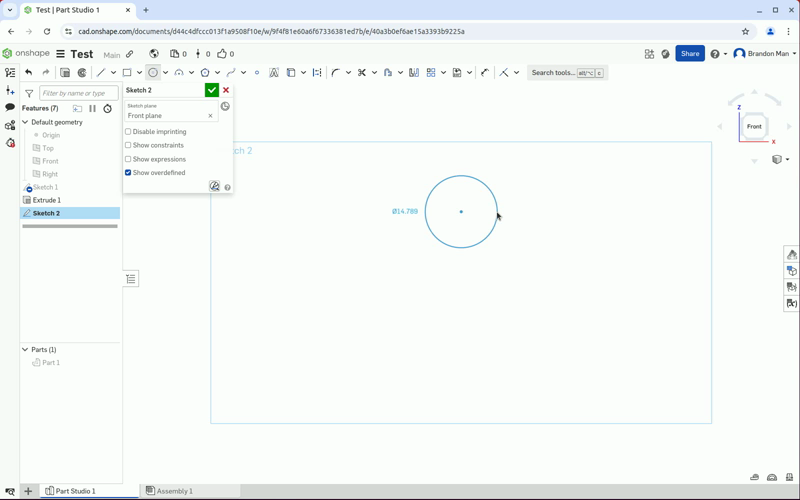
mouse_move(445, 237)
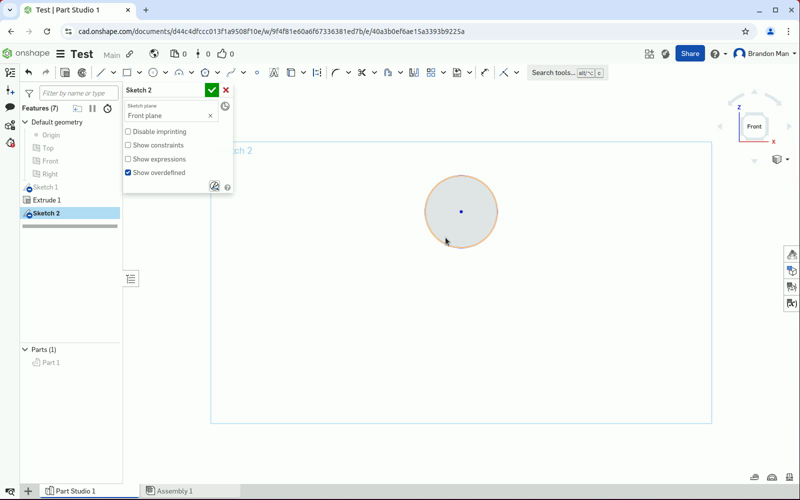
click(445, 237)
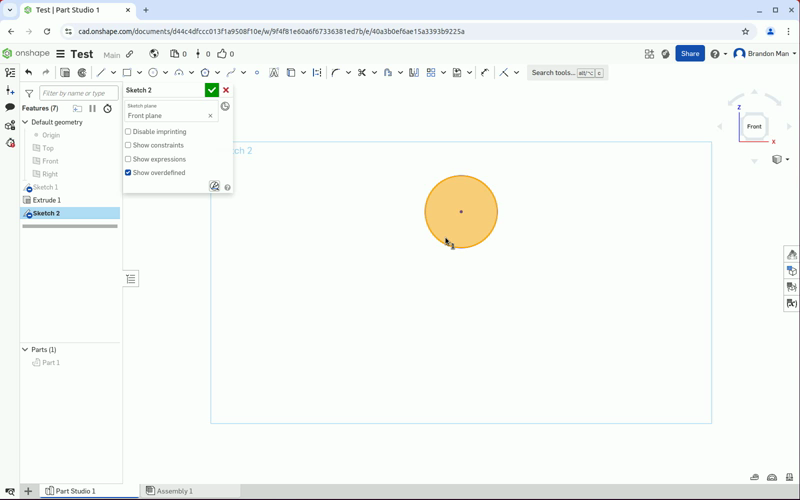
mouse_move(73, 352)
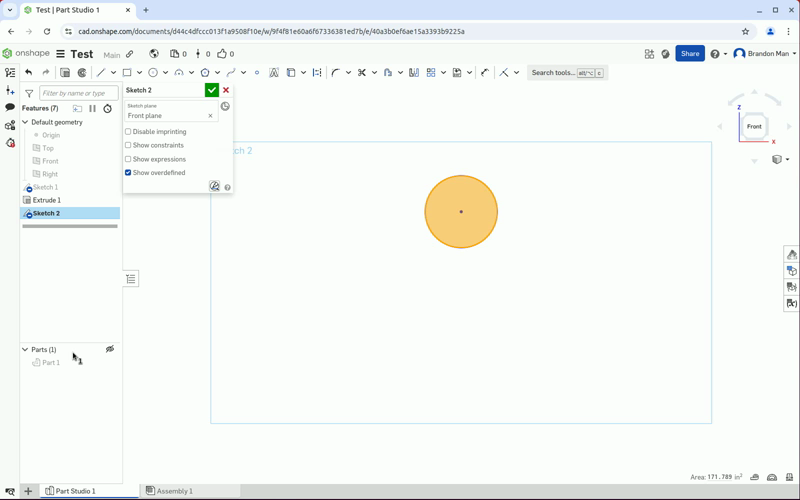
key(shift+y)
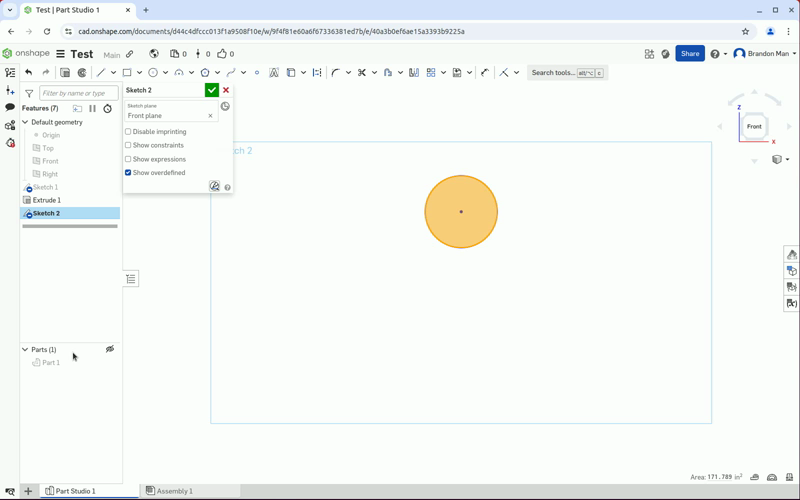
key(shift+e)
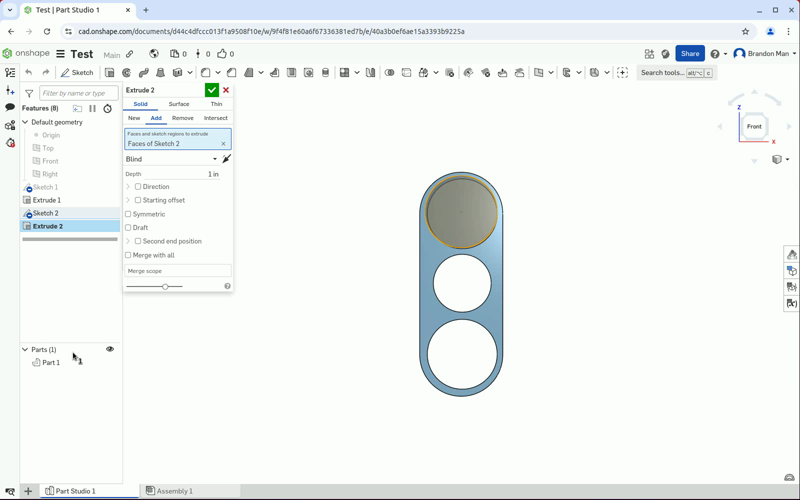
mouse_move(143, 106)
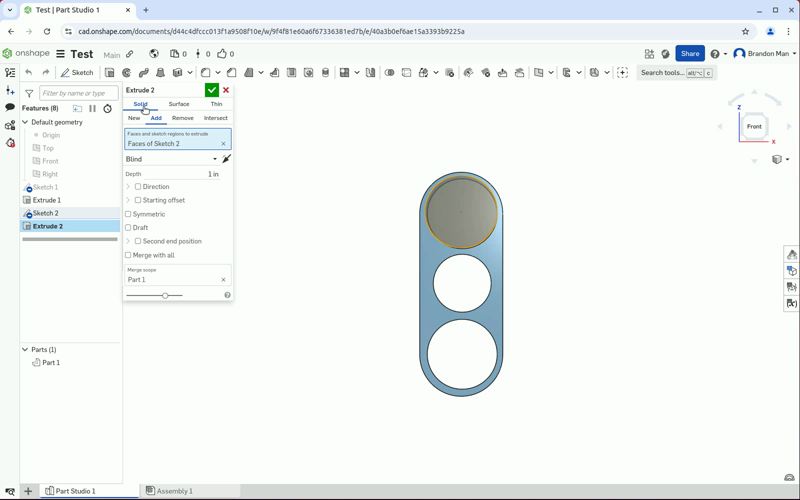
click(143, 106)
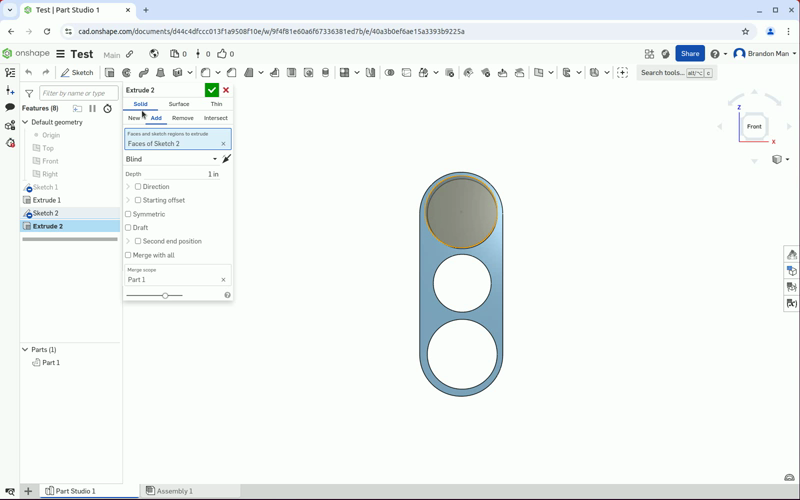
mouse_move(137, 120)
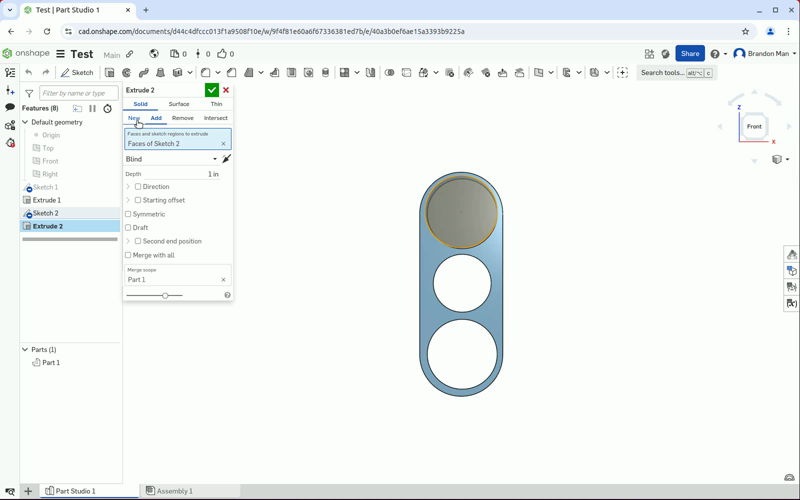
click(137, 120)
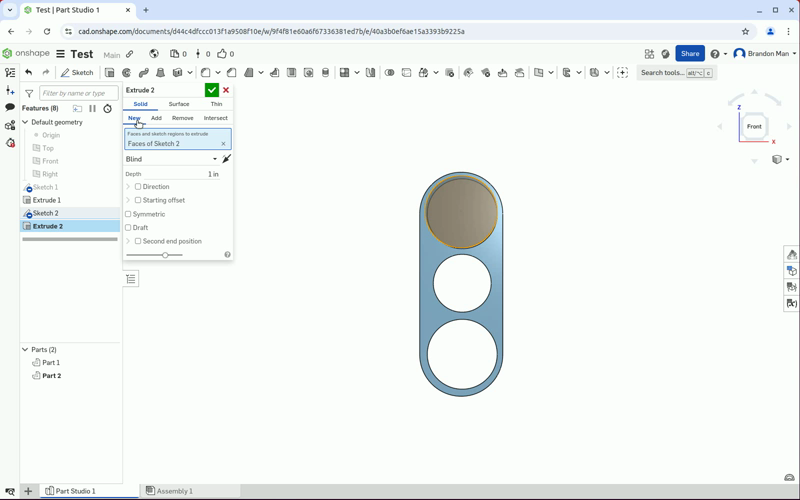
key(tab, 4)
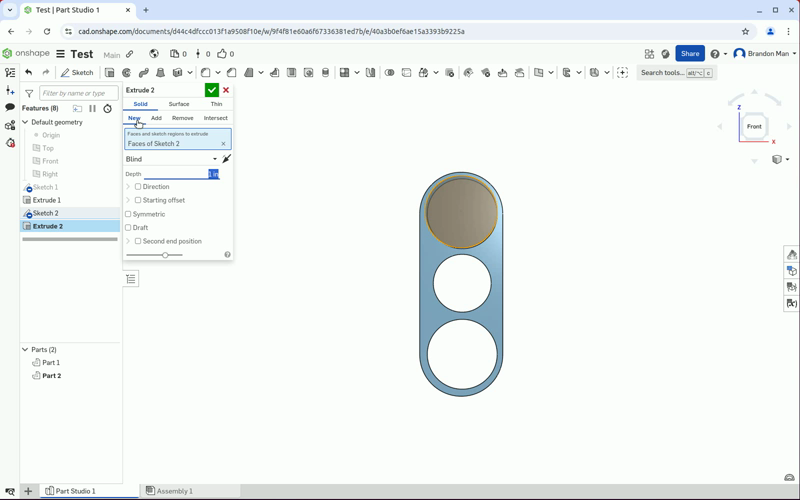
text(1.926)
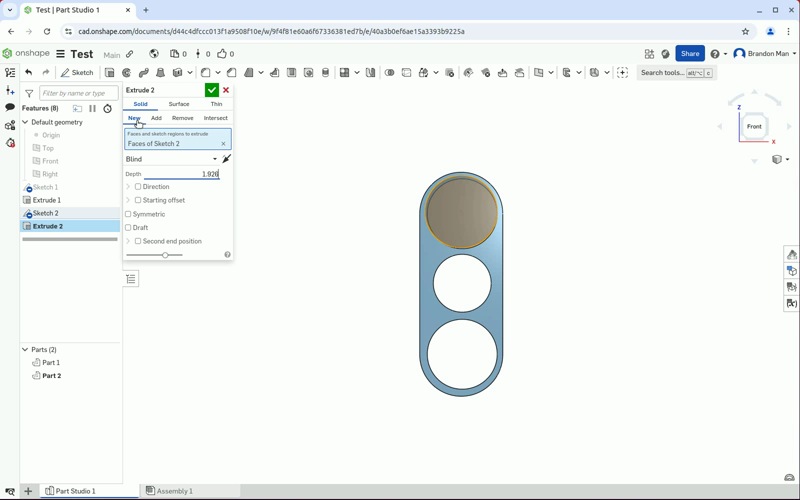
key(tab, 3)
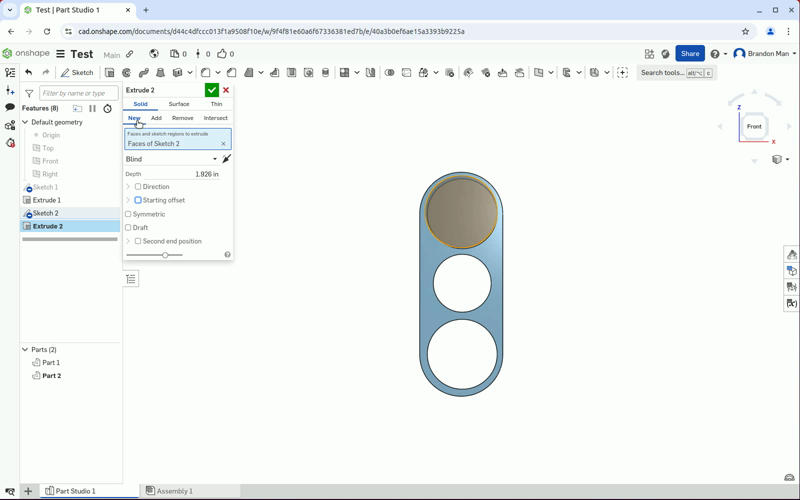
key(tab, 2)
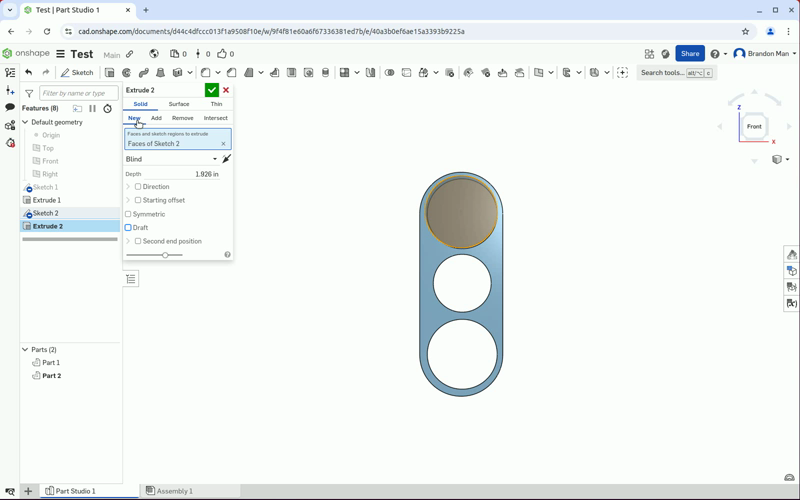
key(space)
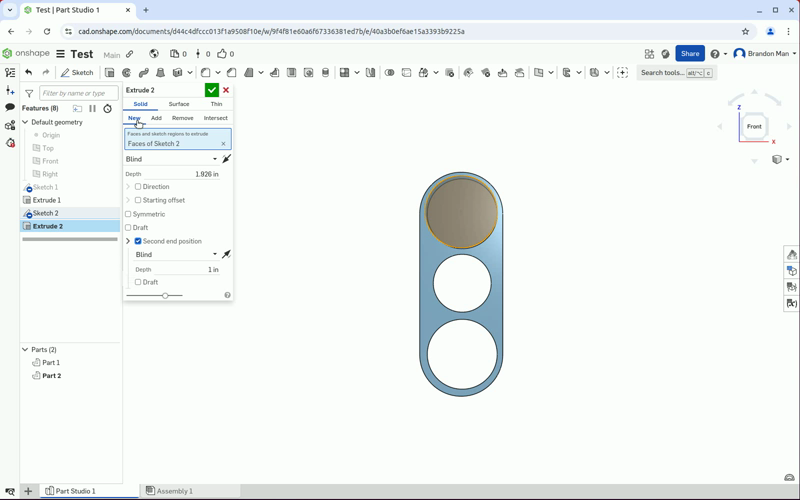
key(tab, 3)
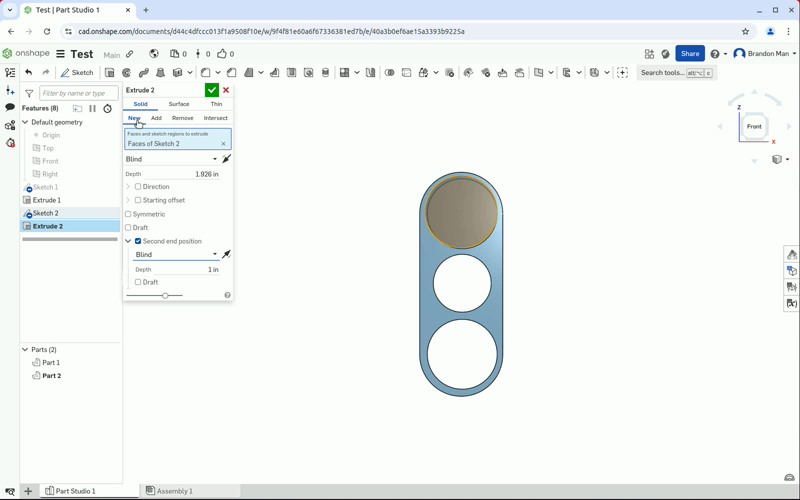
text(1.444)
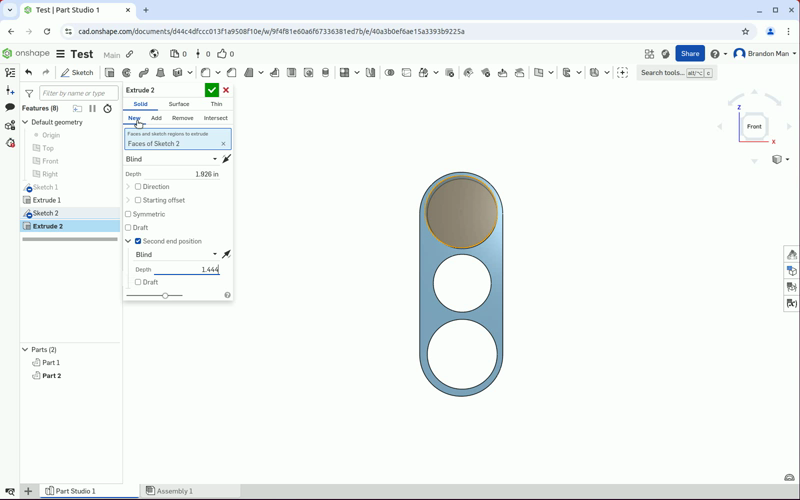
key(enter)
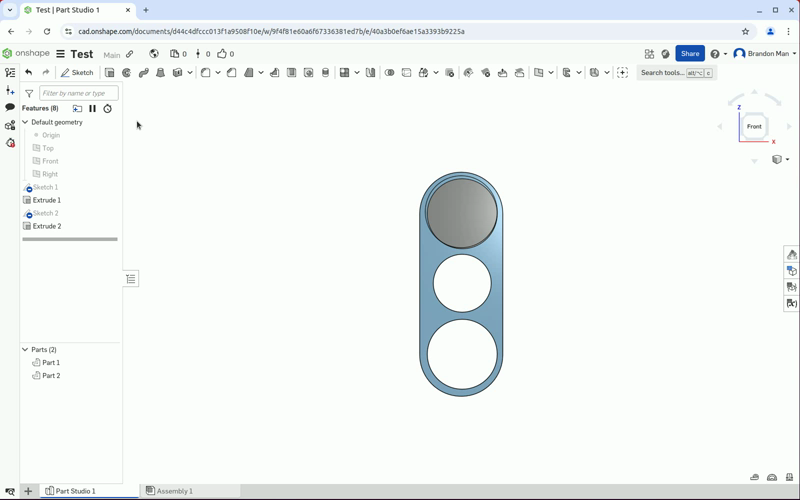
key(shift+h)
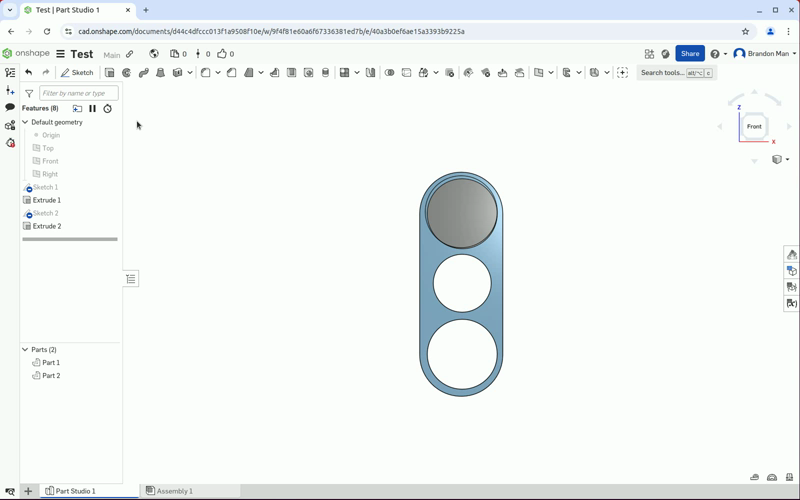
key(shift+h)
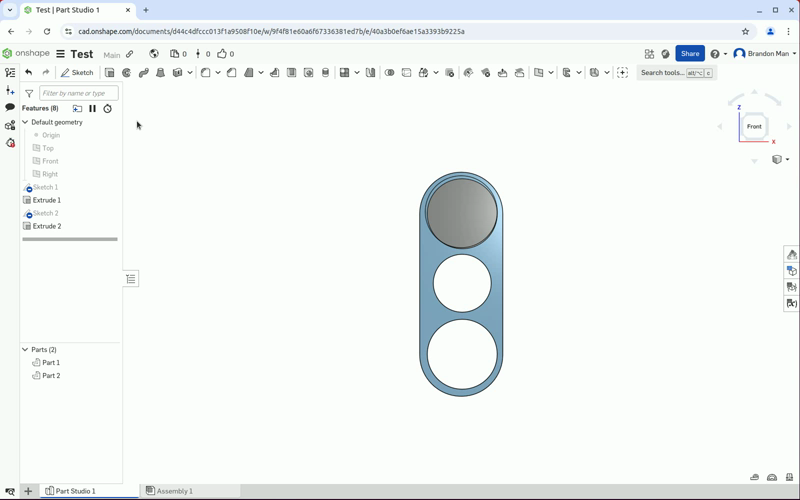
mouse_move(73, 189)
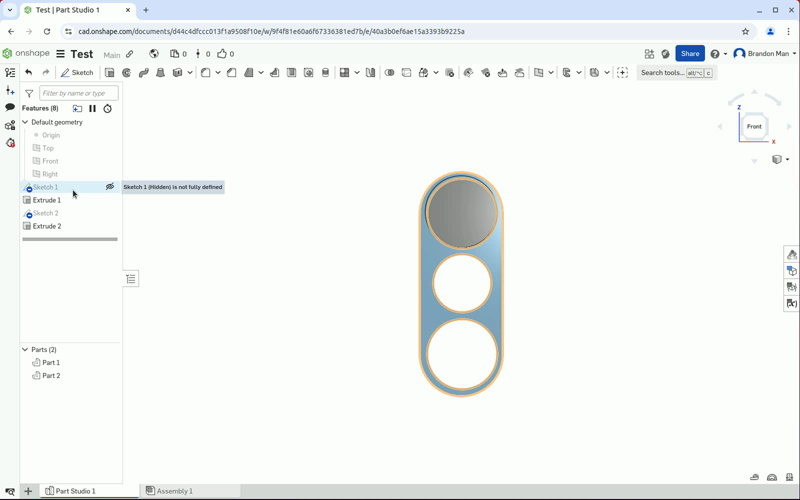
click(73, 189)
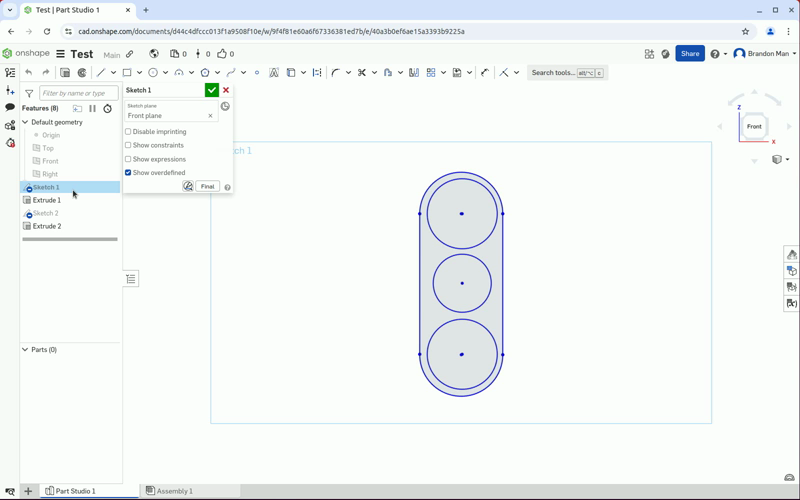
mouse_move(229, 92)
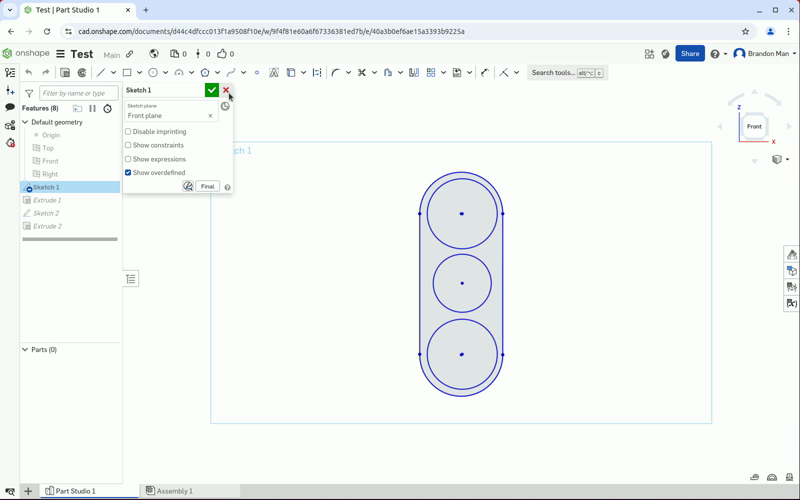
click(229, 92)
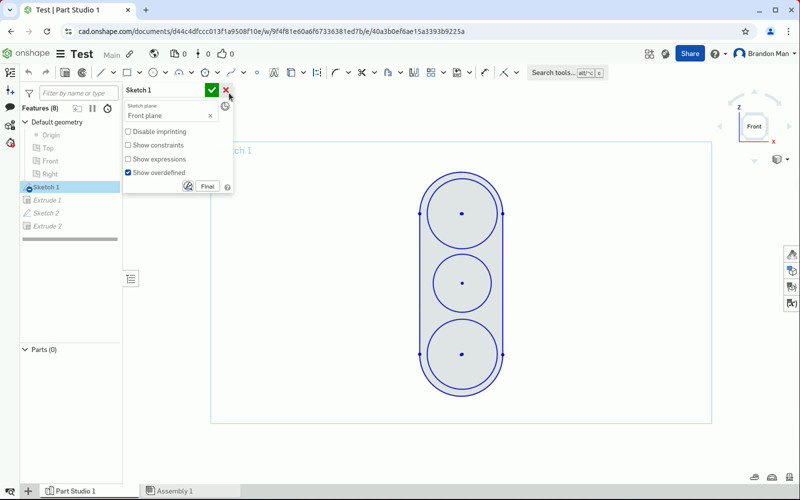
key(shift+s)
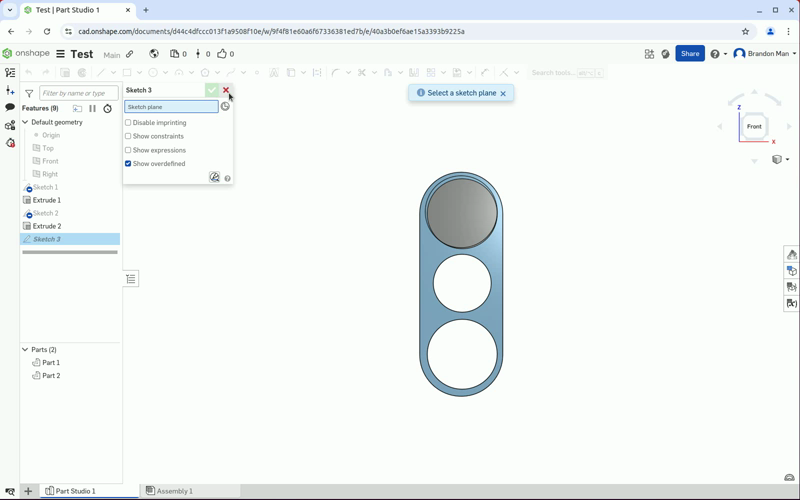
mouse_move(73, 163)
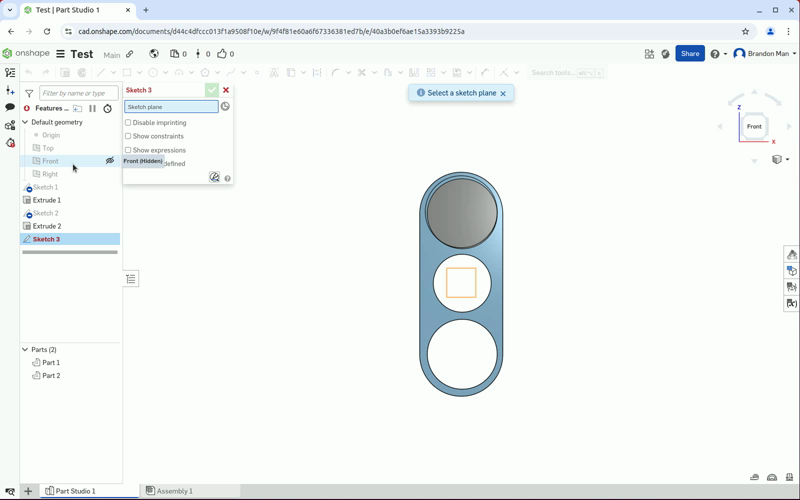
click(73, 163)
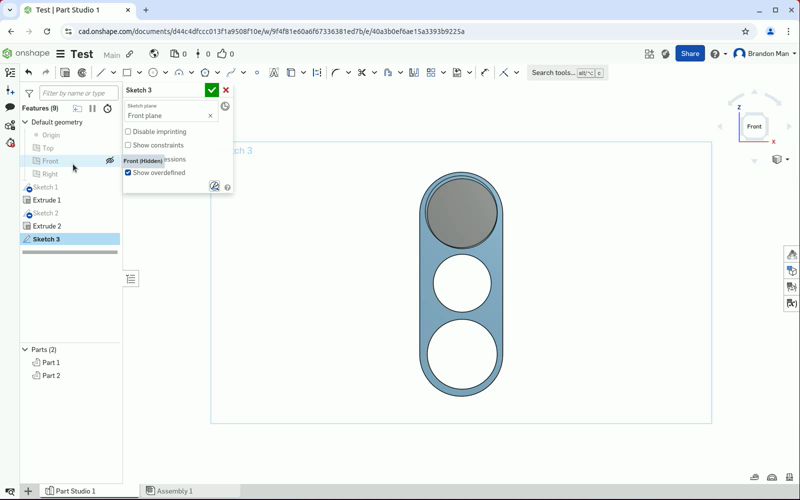
mouse_move(73, 352)
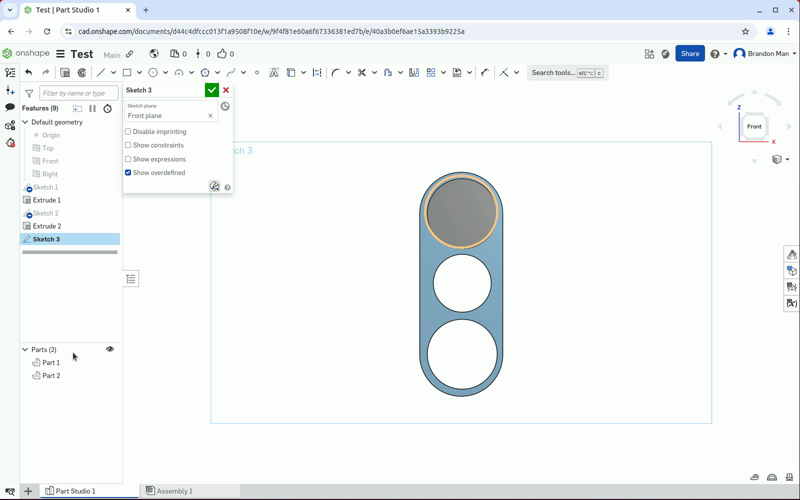
key(y)
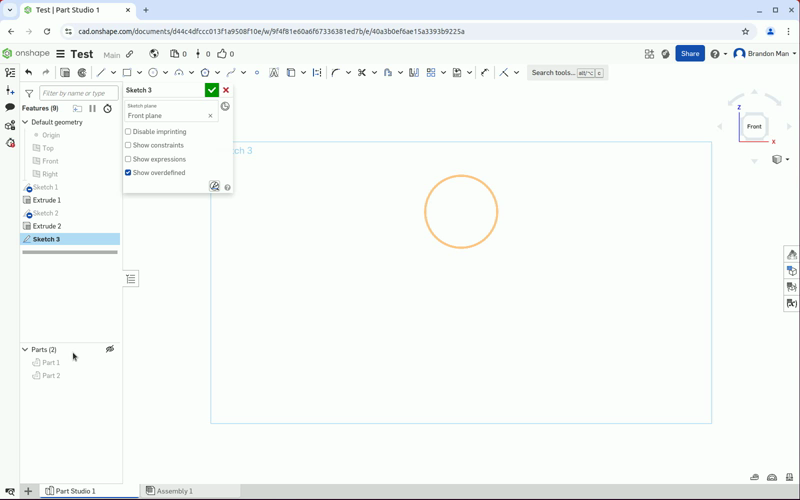
key(c)
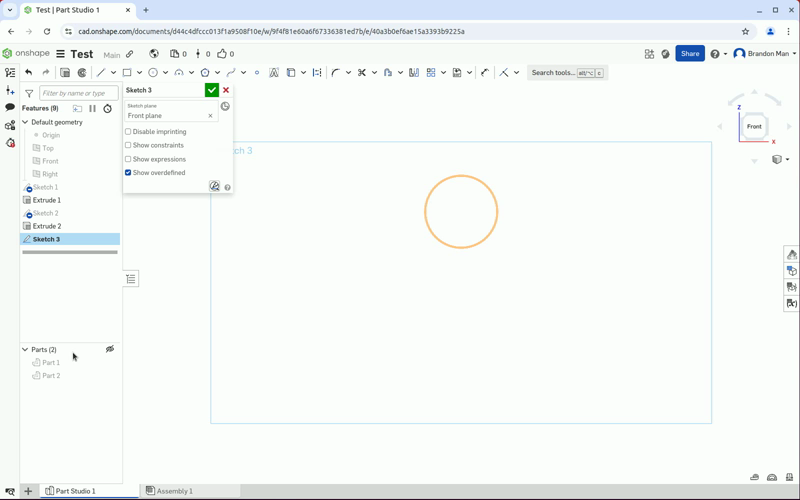
key_down(shift)
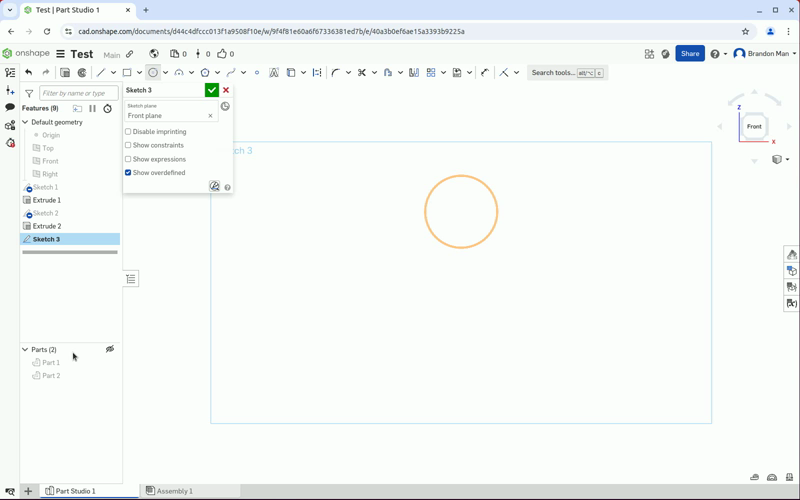
mouse_move(461, 354)
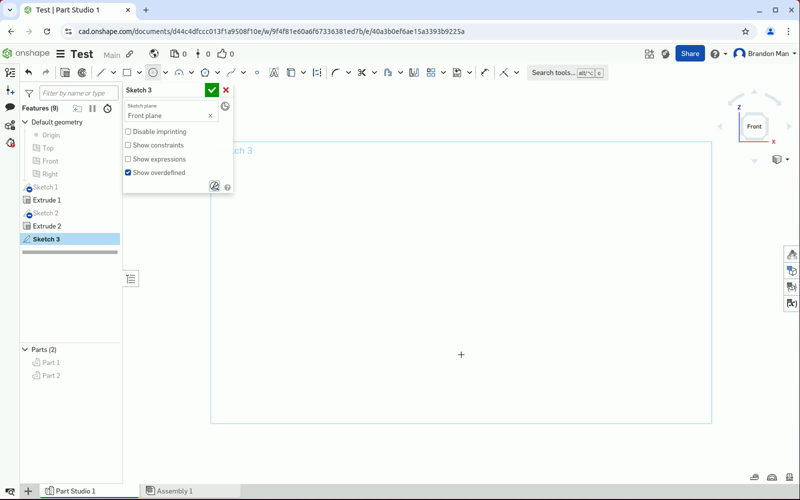
click(461, 354)
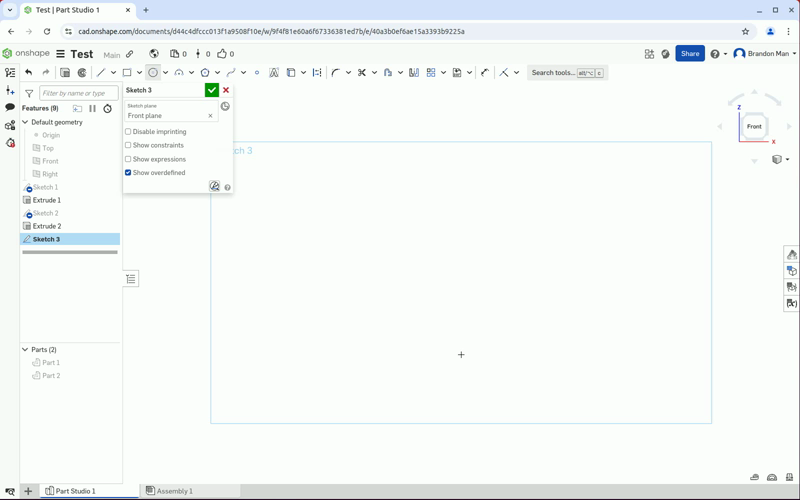
key_up(shift)
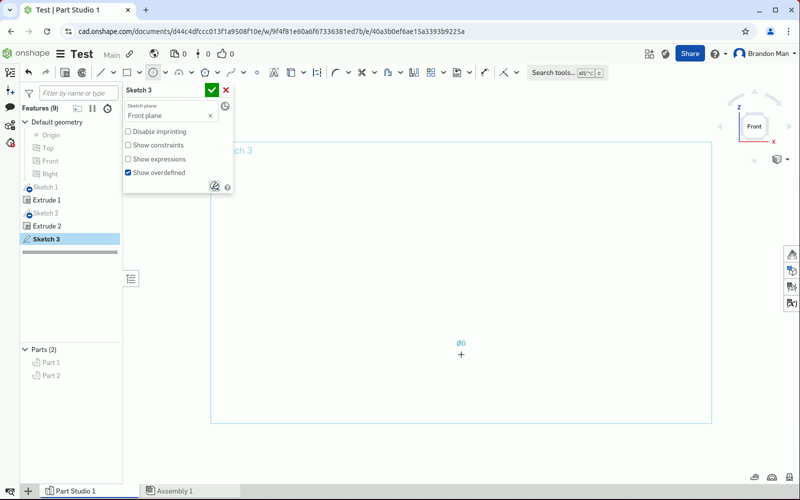
mouse_move(497, 354)
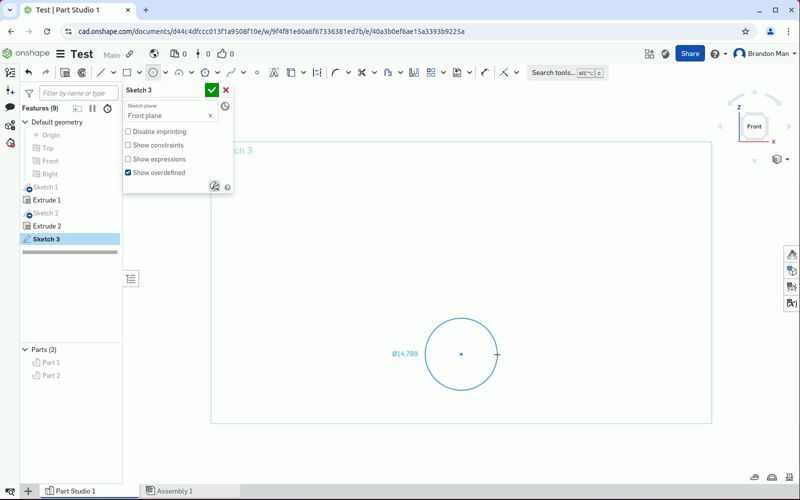
click(497, 354)
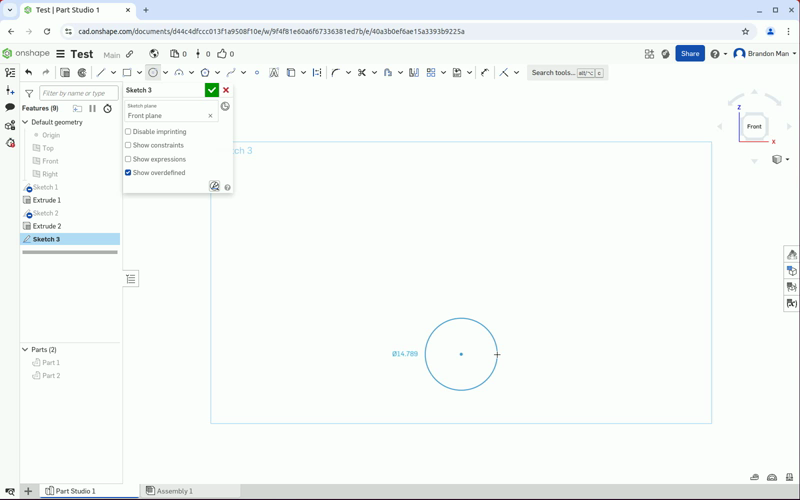
key(esc)
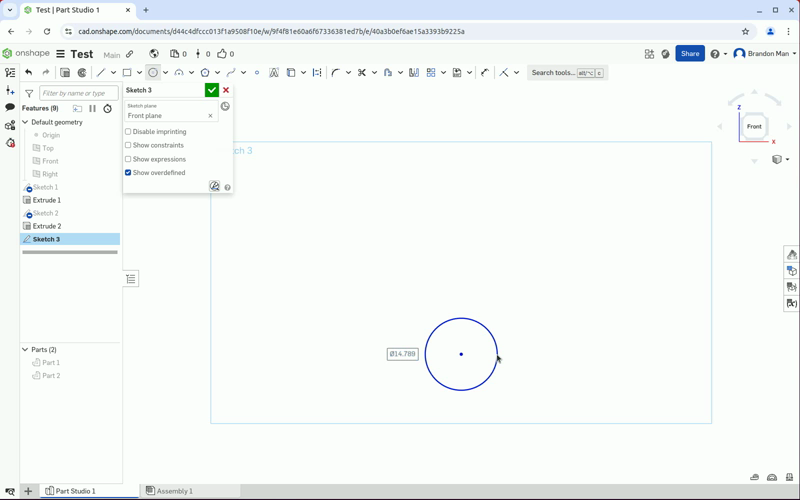
mouse_move(458, 324)
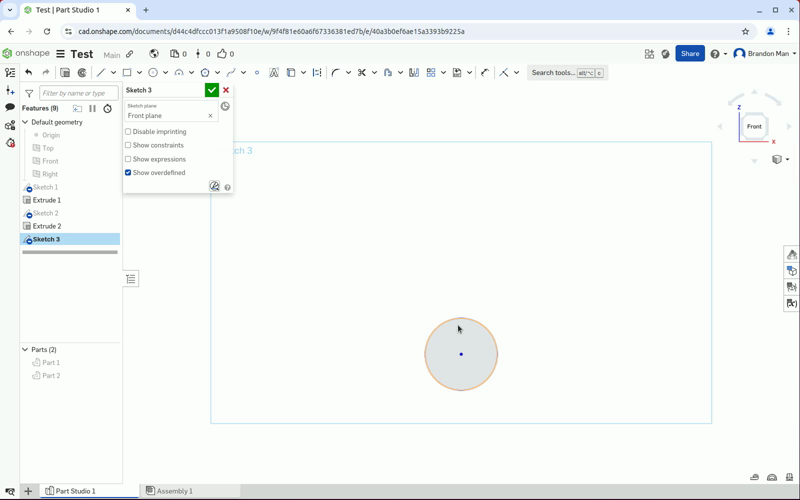
click(458, 324)
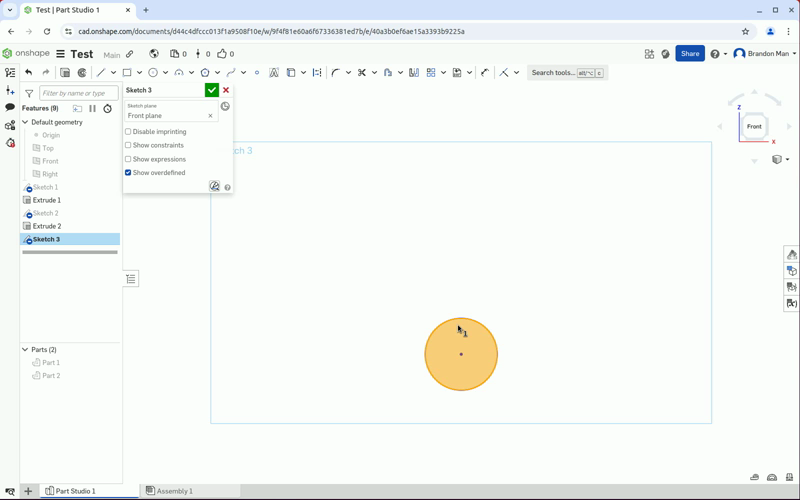
mouse_move(73, 352)
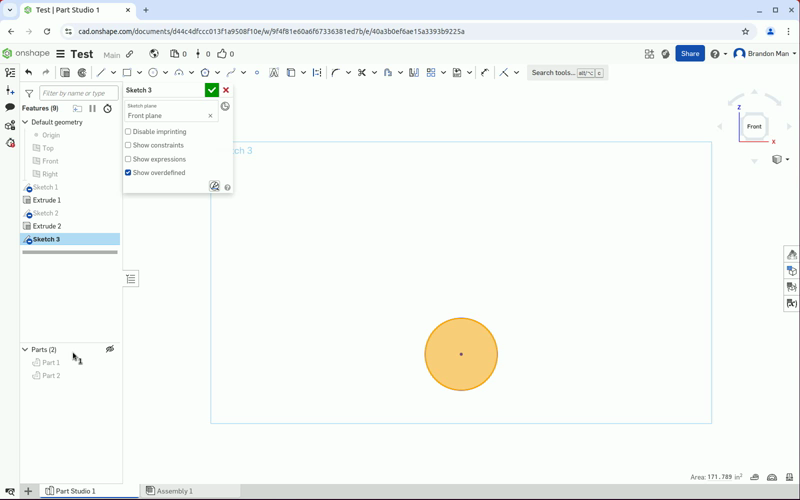
key(shift+y)
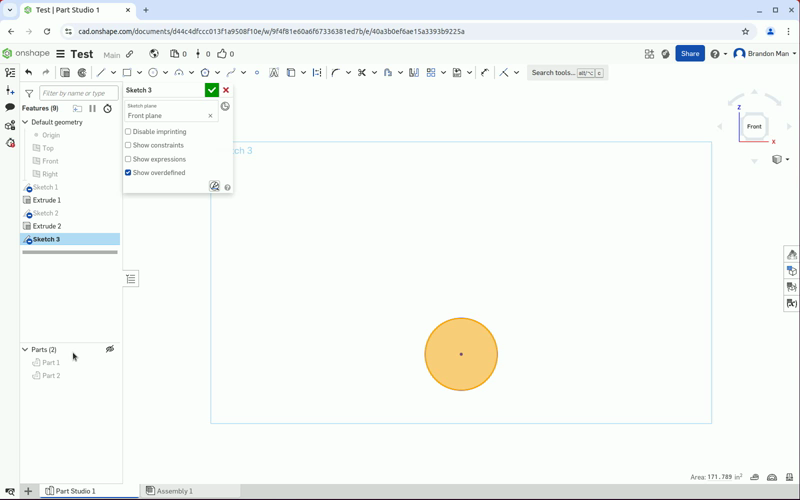
key(shift+e)
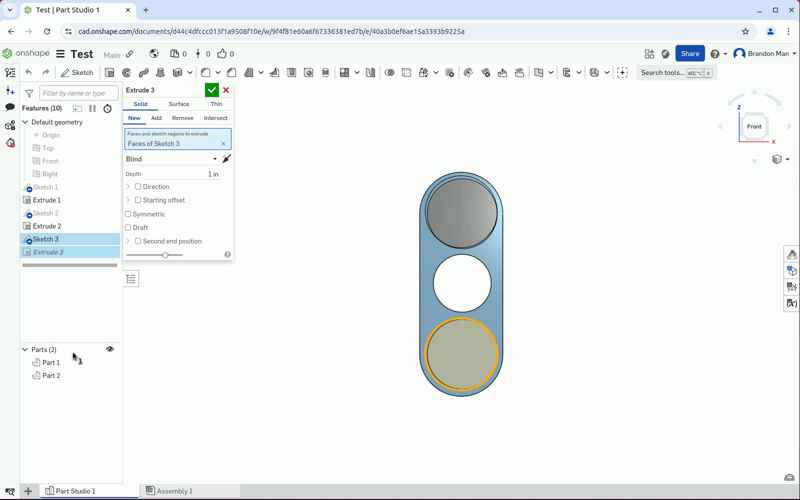
mouse_move(143, 106)
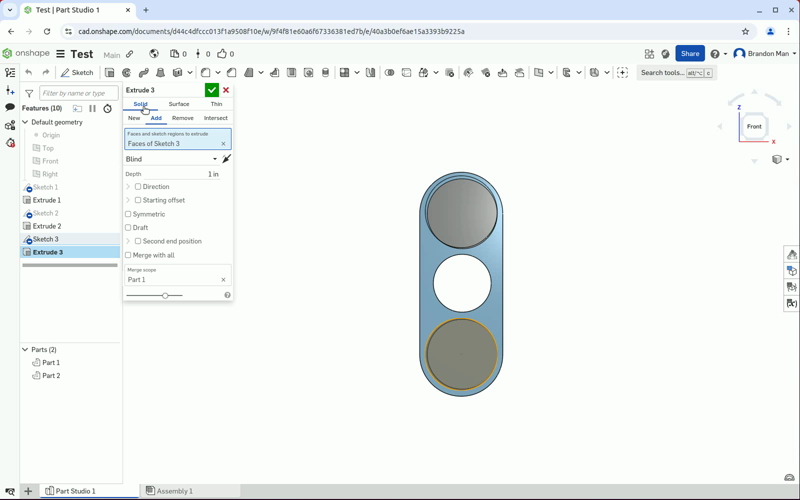
click(143, 106)
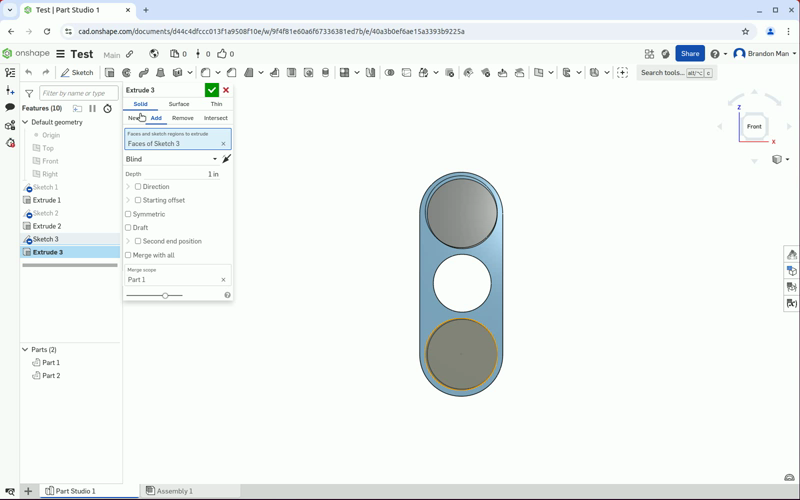
mouse_move(137, 120)
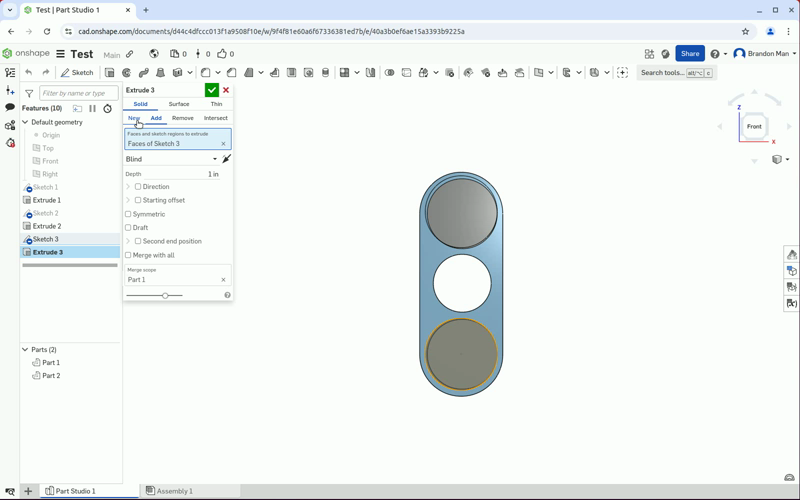
click(137, 120)
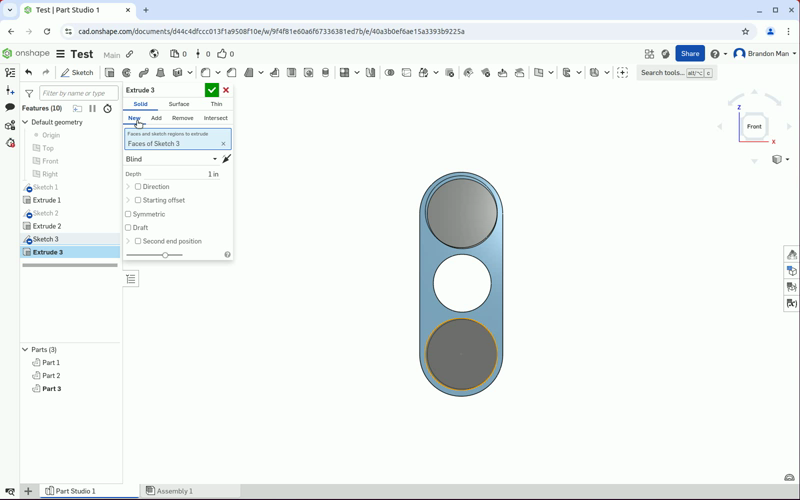
key(tab, 4)
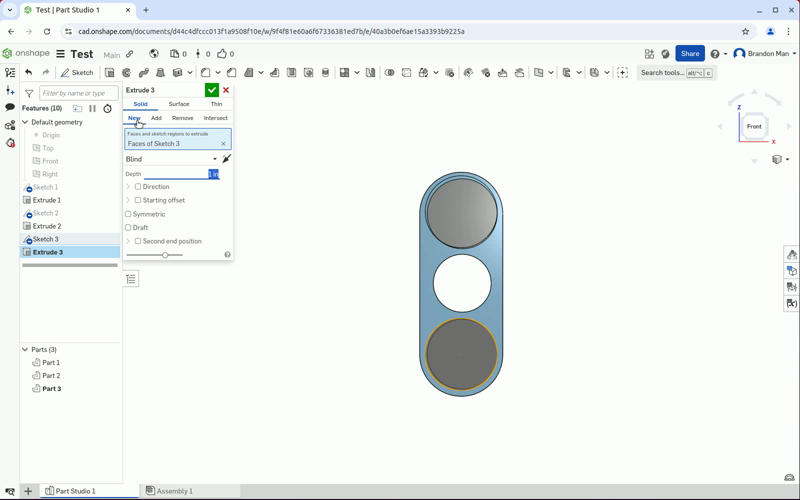
text(1.926)
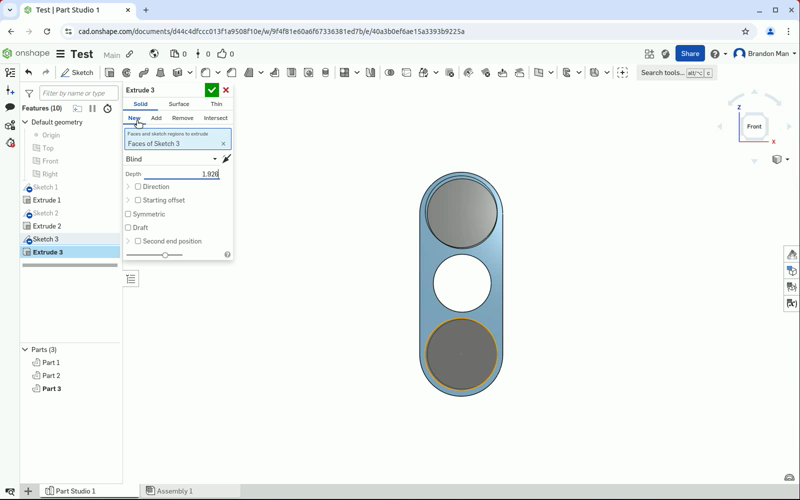
key(tab, 3)
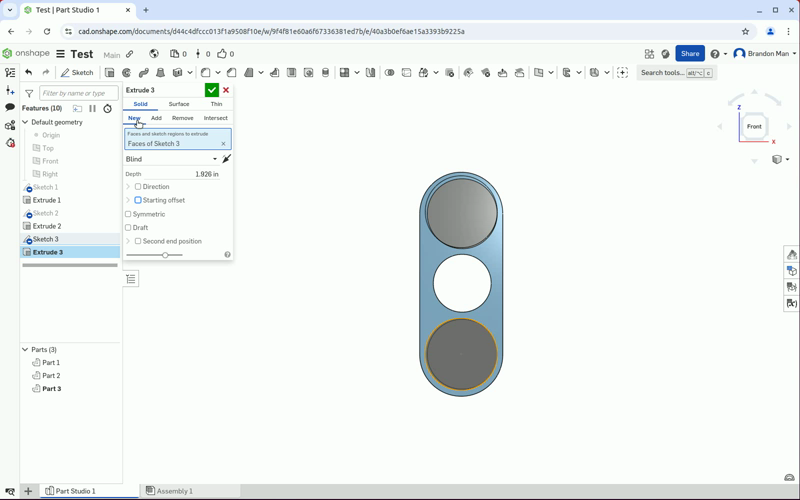
key(tab, 2)
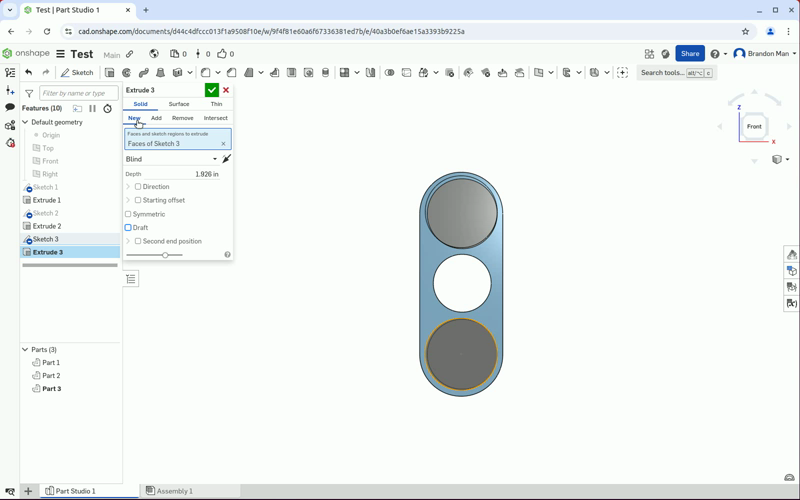
key(space)
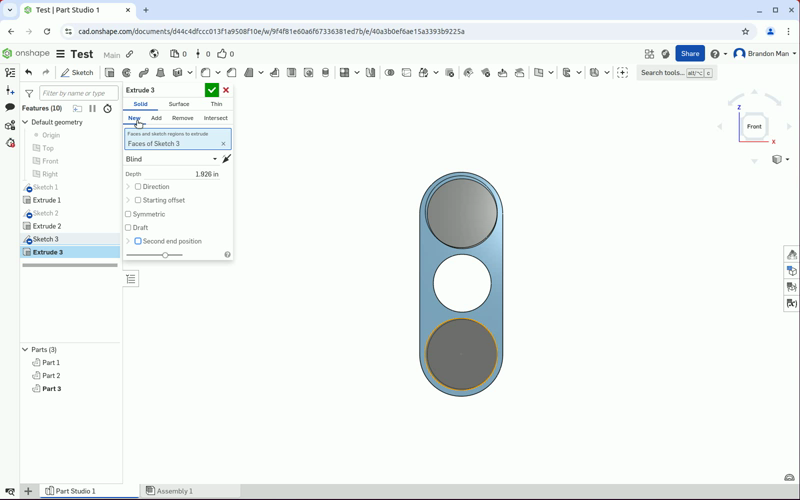
key(tab, 3)
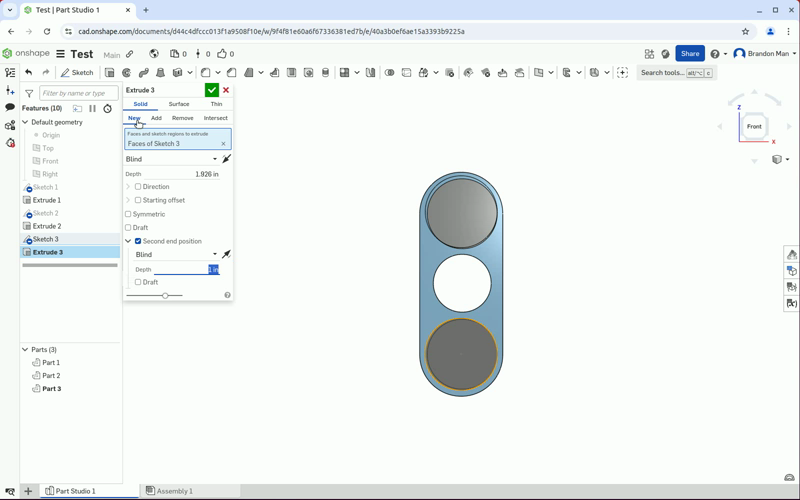
text(1.444)
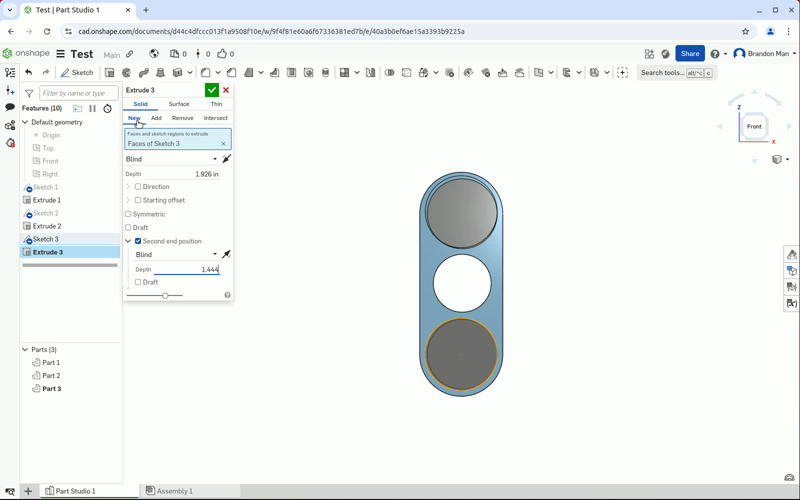
key(enter)
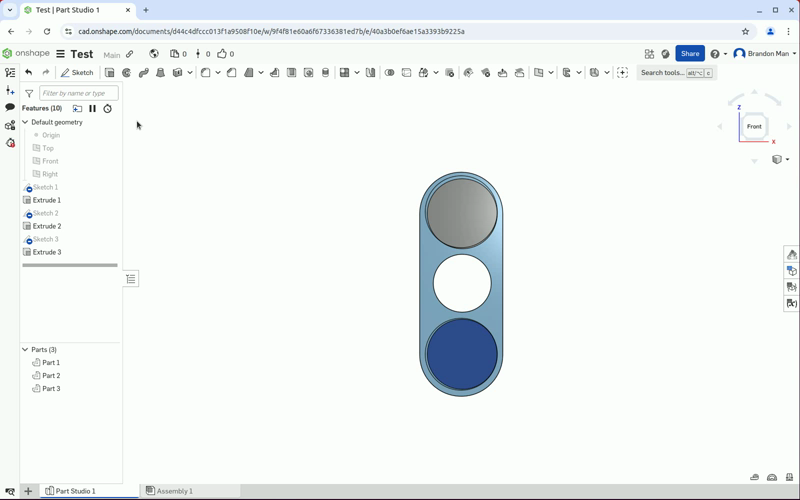
key(shift+h)
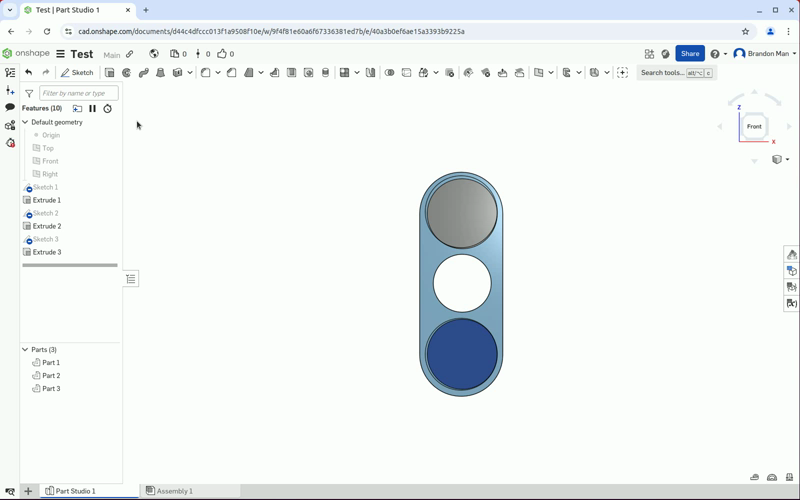
key(shift+h)
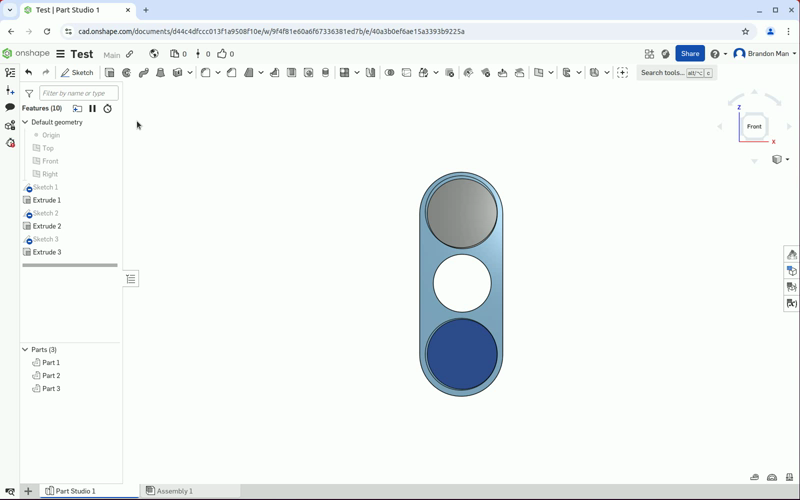
mouse_move(73, 189)
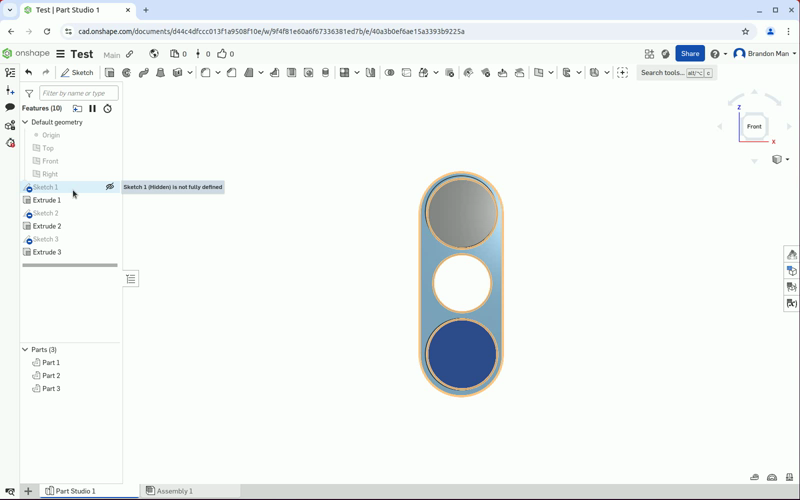
click(73, 189)
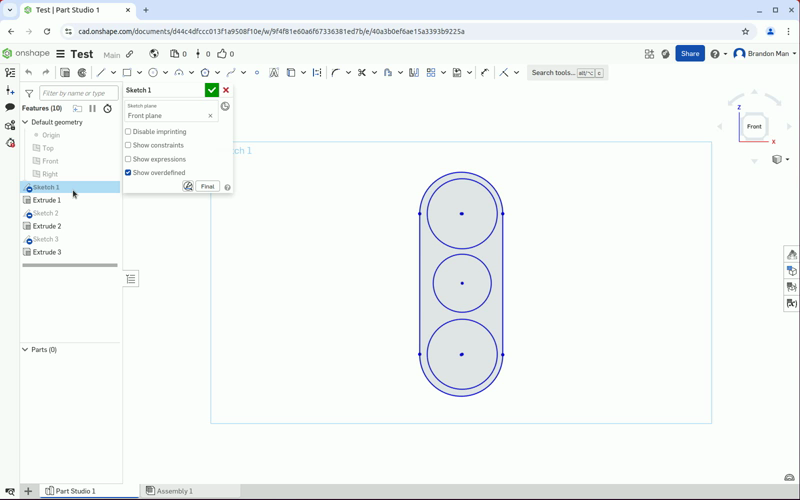
mouse_move(229, 92)
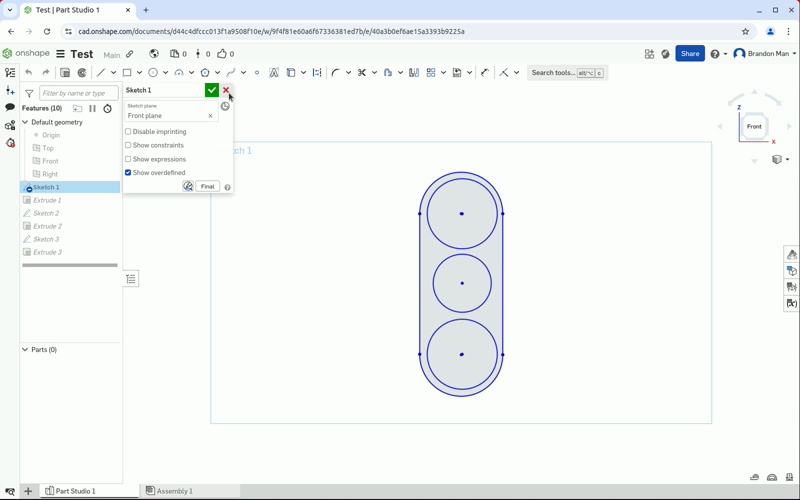
click(229, 92)
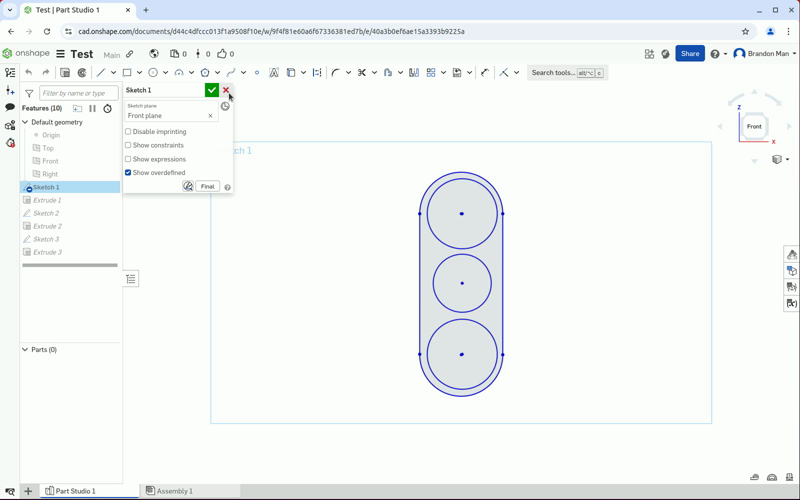
key(shift+s)
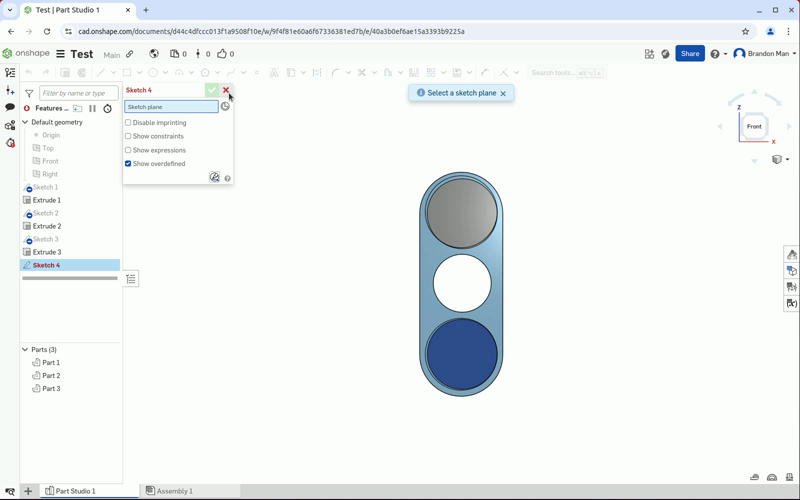
mouse_move(73, 163)
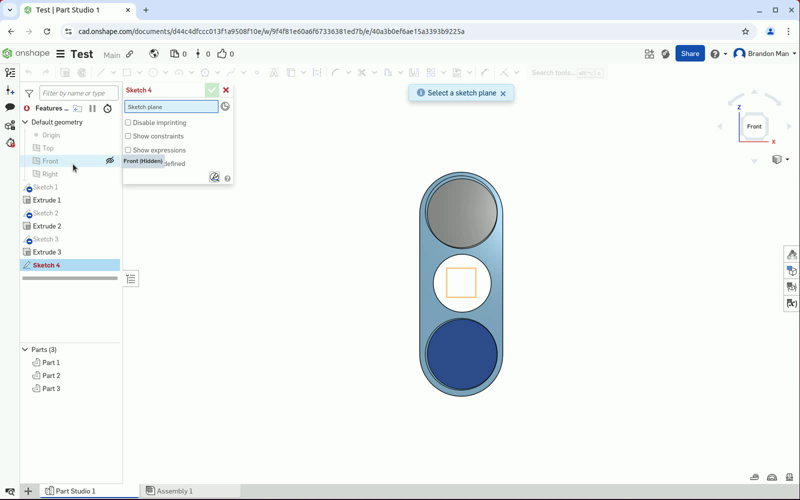
click(73, 163)
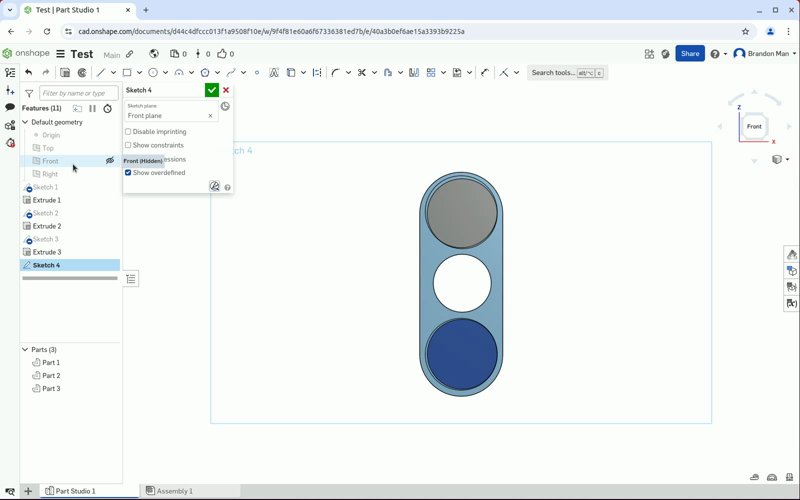
mouse_move(73, 352)
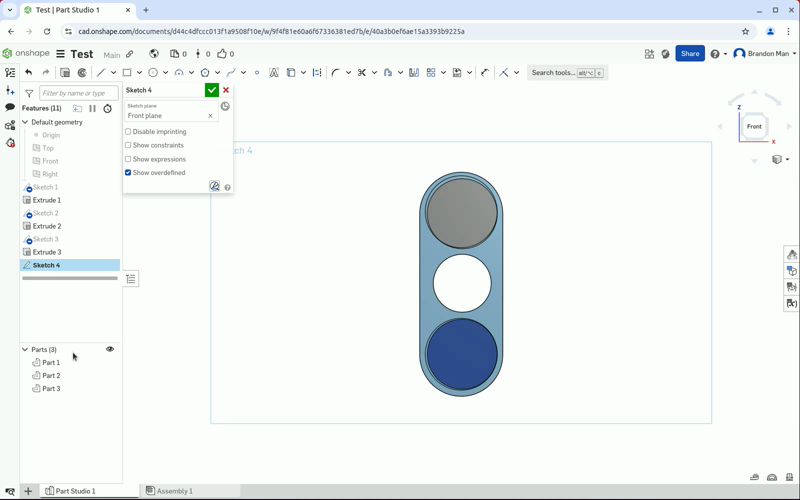
key(y)
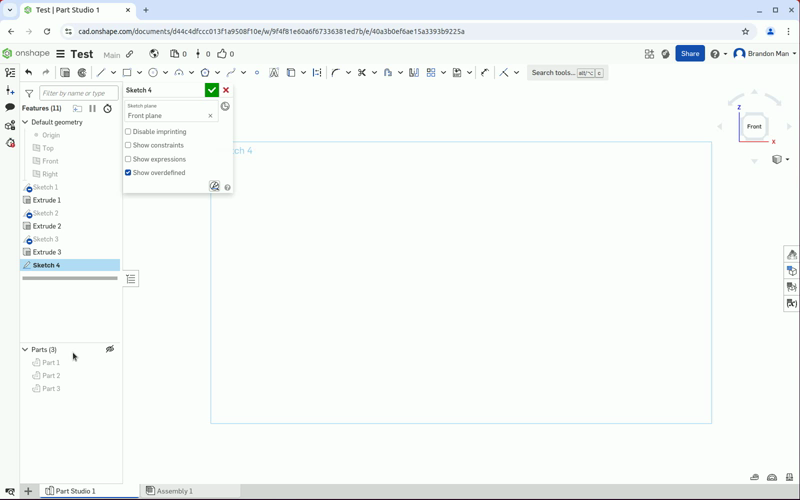
key(c)
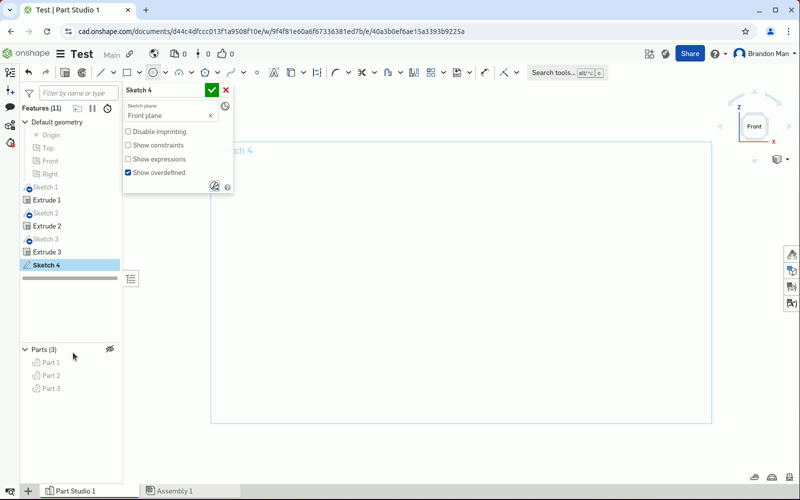
key_down(shift)
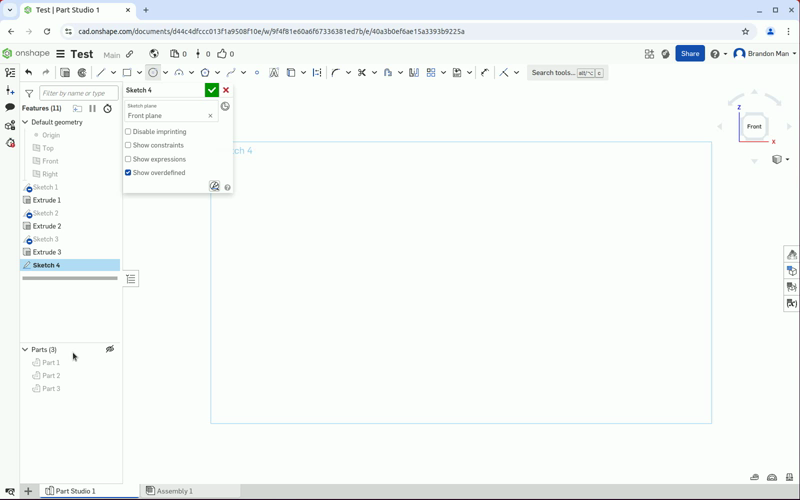
mouse_move(461, 211)
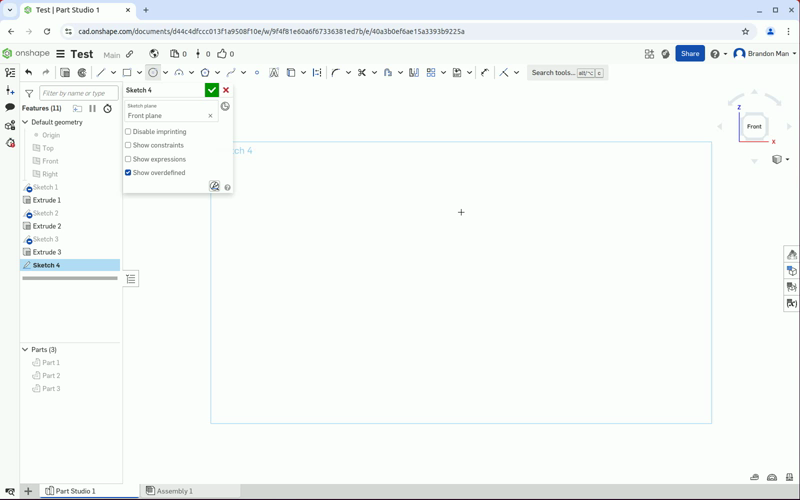
click(461, 211)
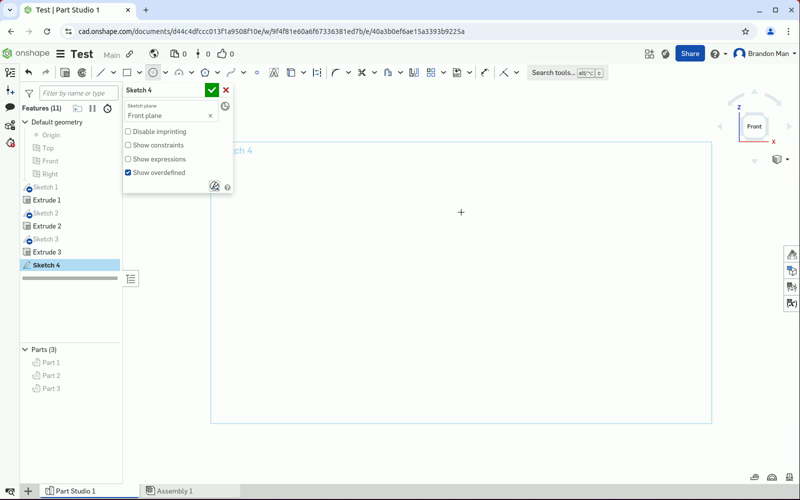
key_up(shift)
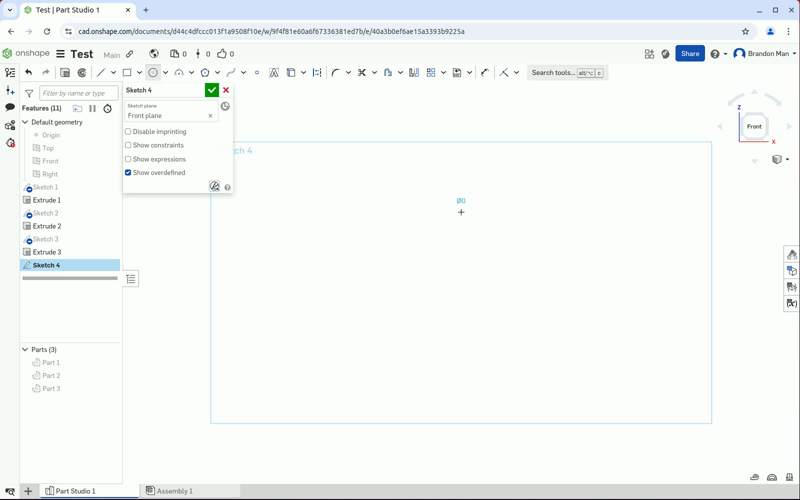
mouse_move(497, 211)
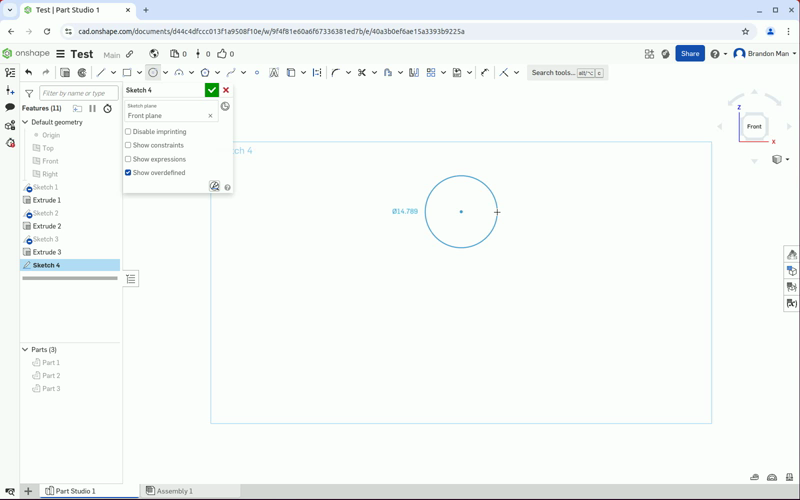
click(497, 211)
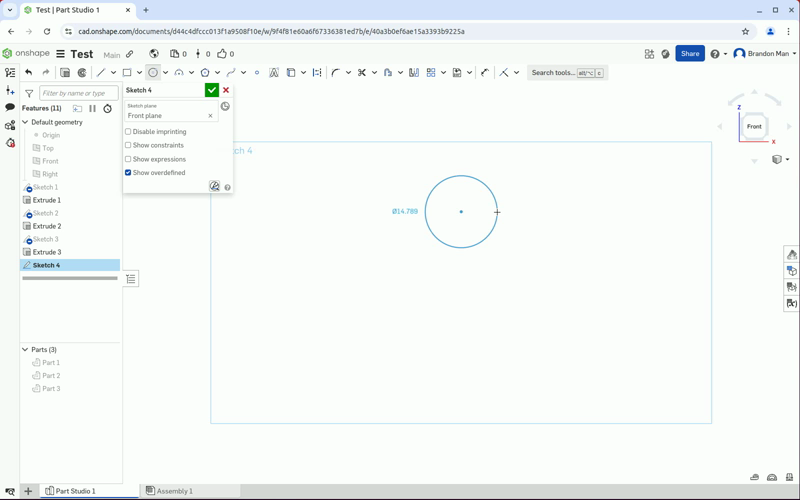
key(esc)
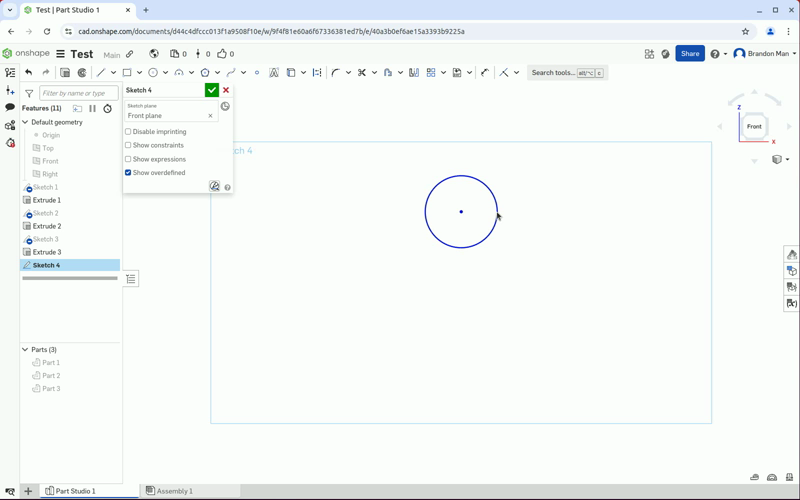
mouse_move(431, 204)
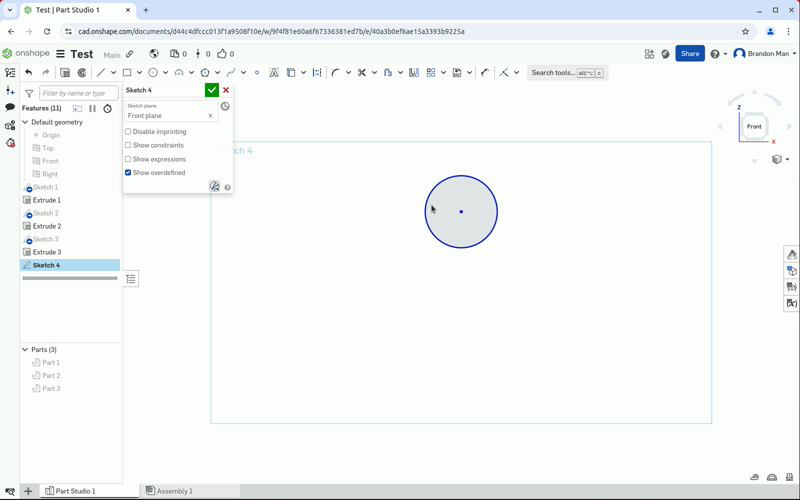
click(431, 204)
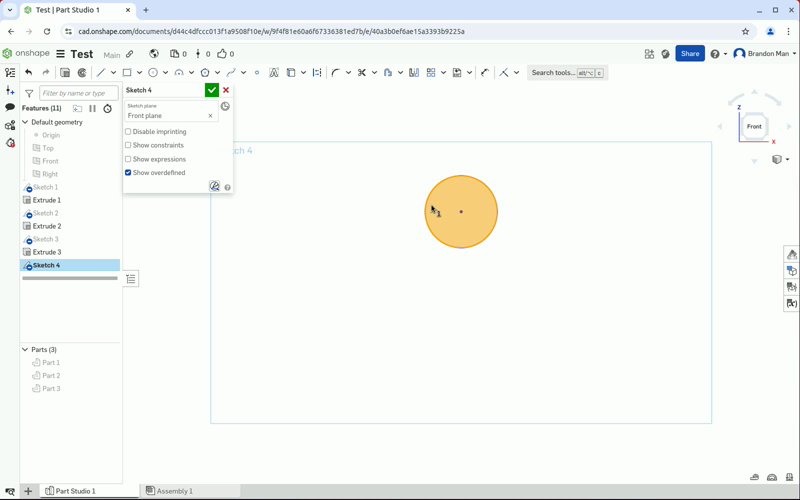
mouse_move(73, 352)
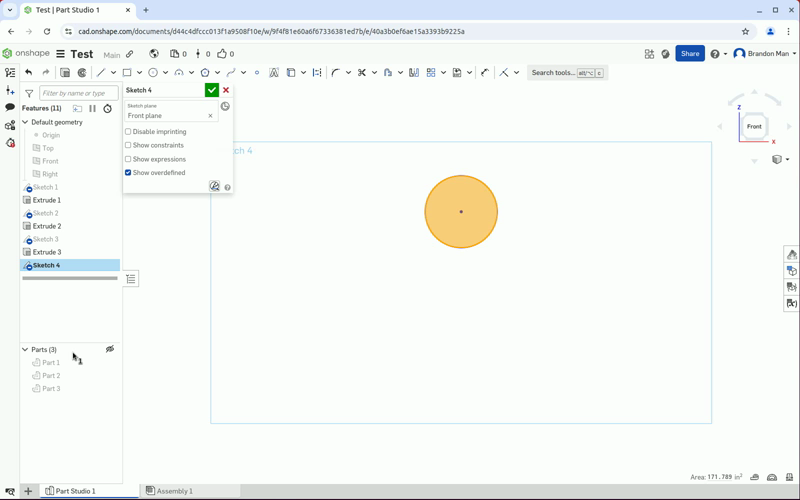
key(shift+y)
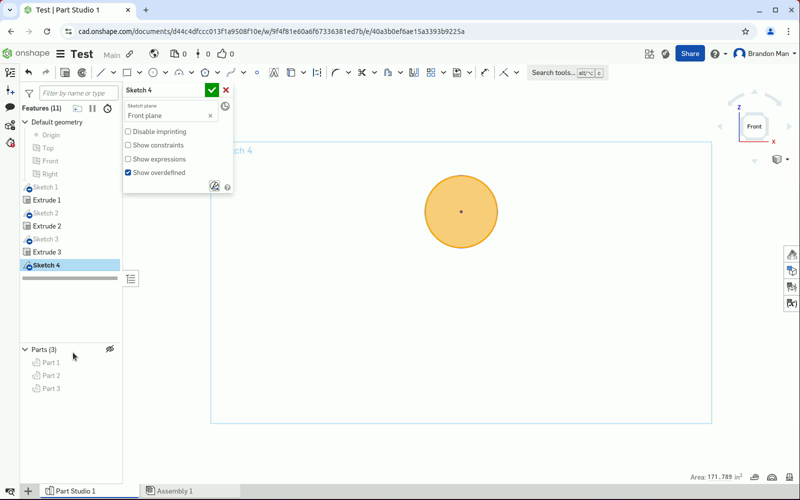
key(shift+e)
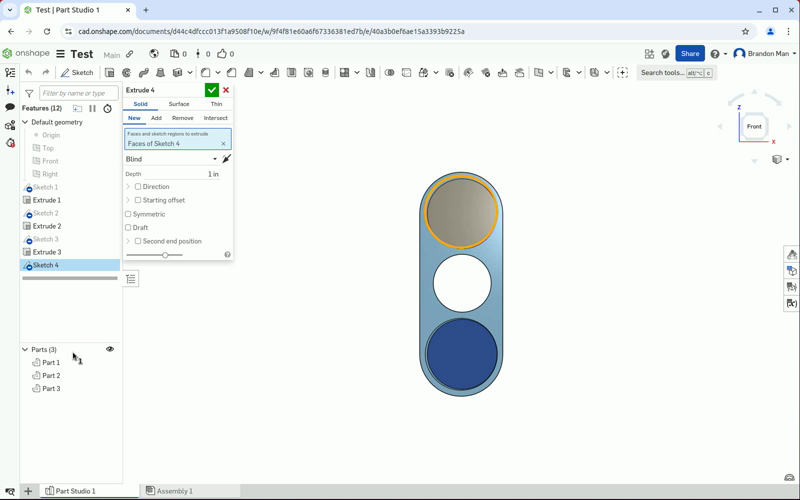
mouse_move(143, 106)
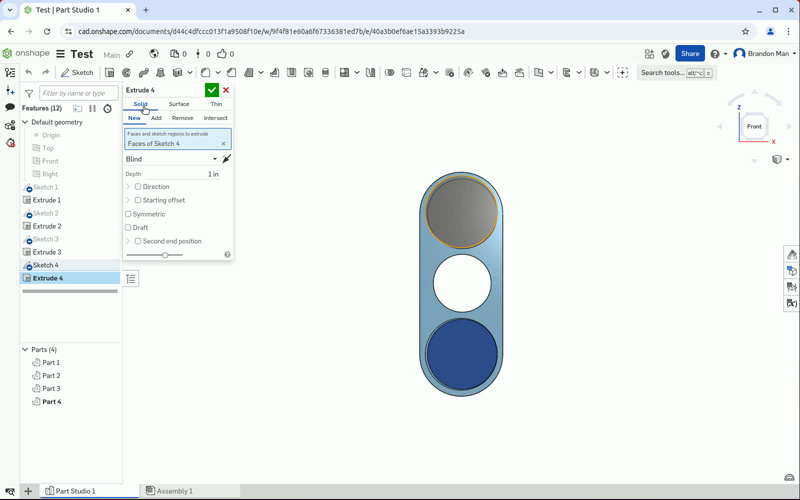
click(143, 106)
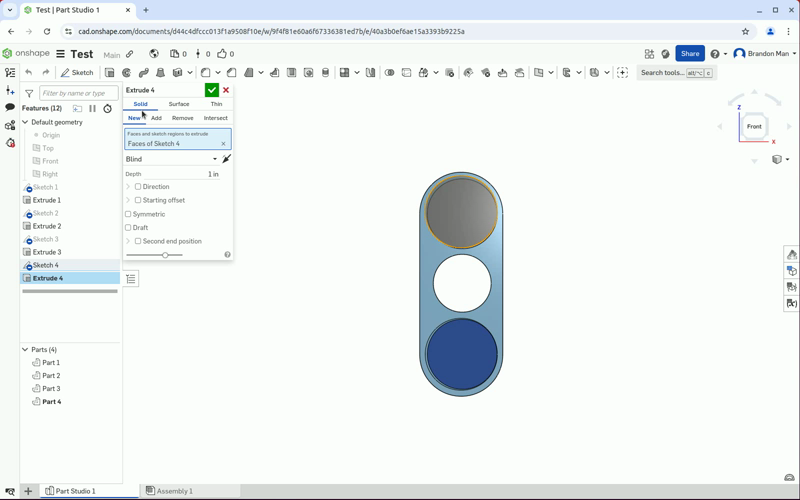
mouse_move(137, 120)
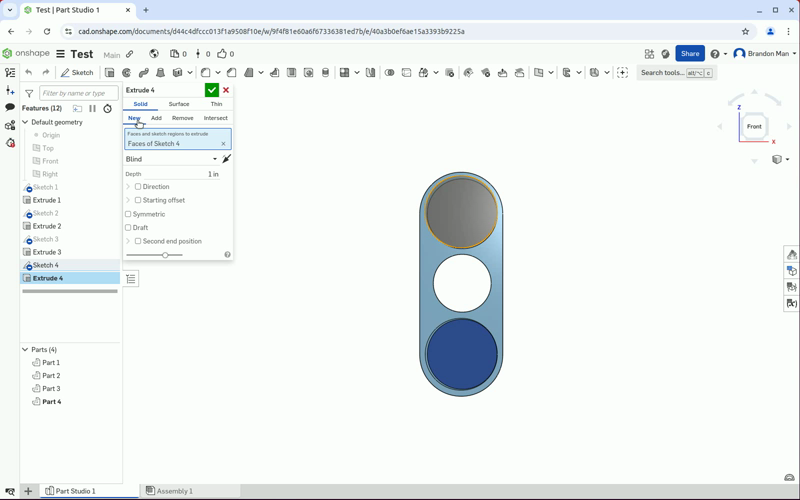
click(137, 120)
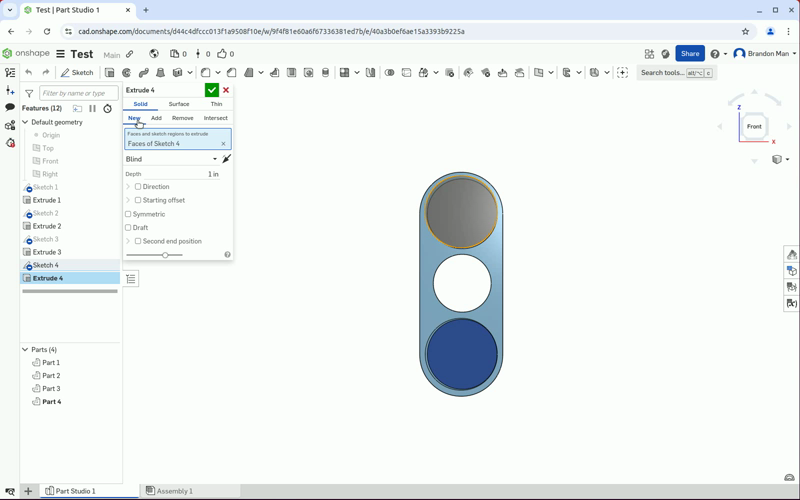
key(tab, 4)
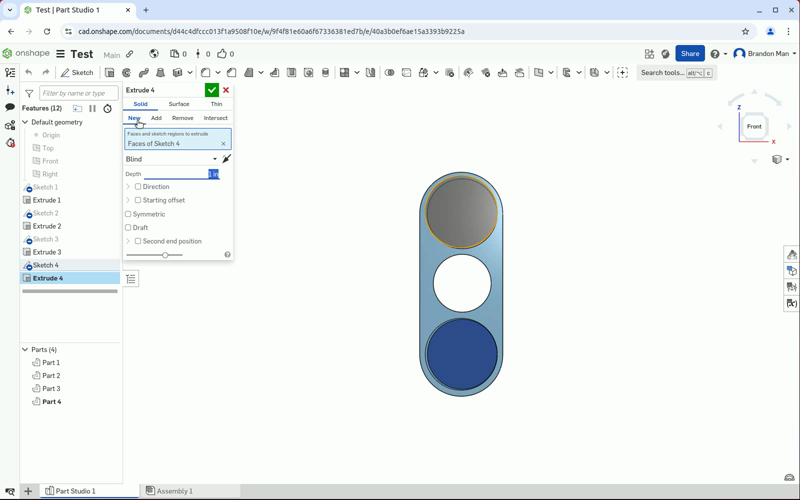
text(-1.926)
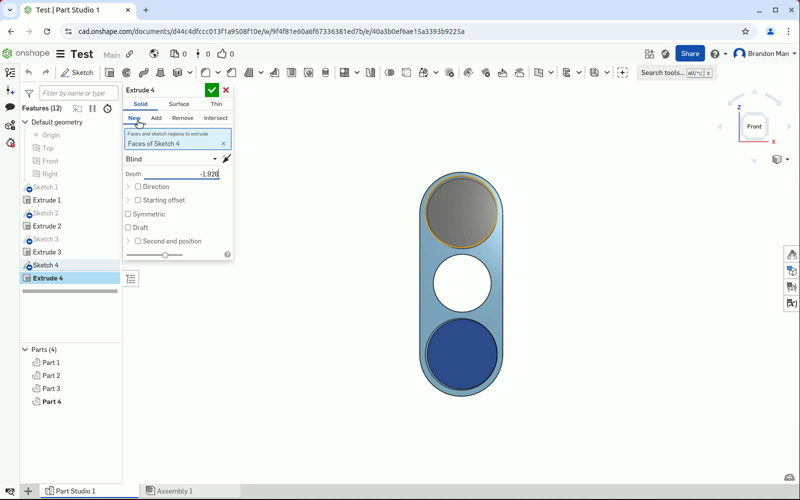
key(tab, 3)
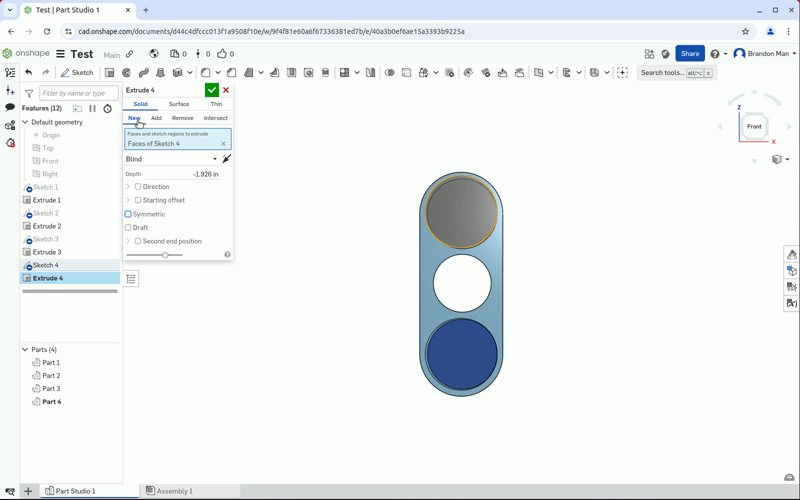
key(tab, 2)
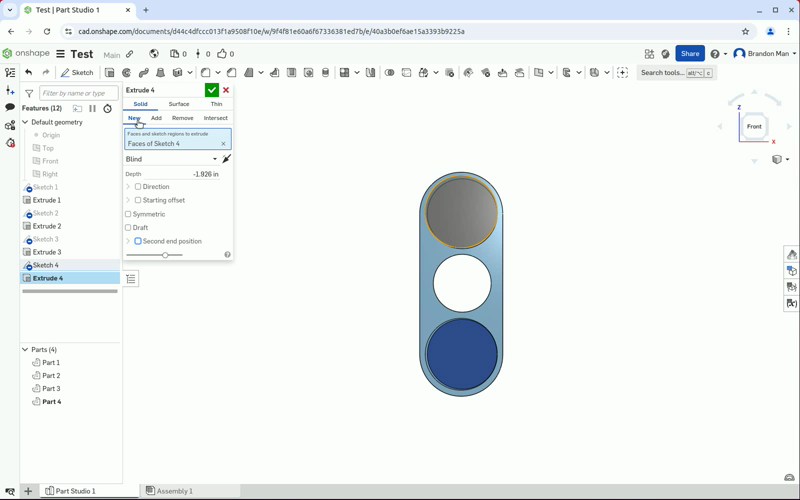
key(space)
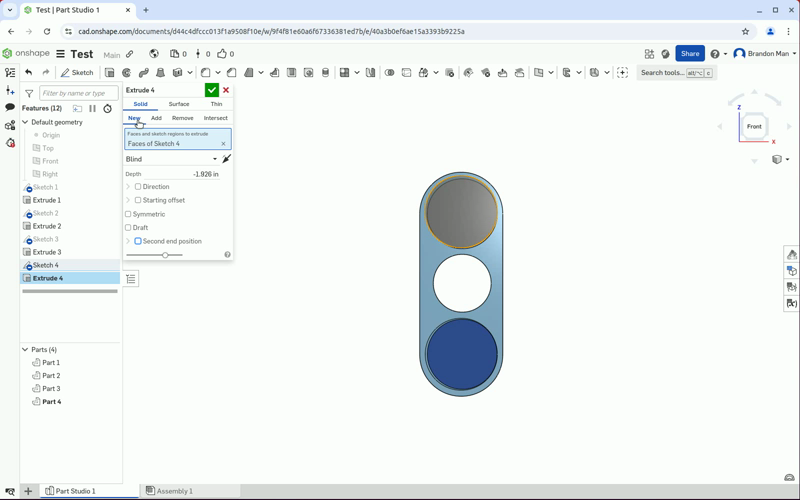
key(tab, 3)
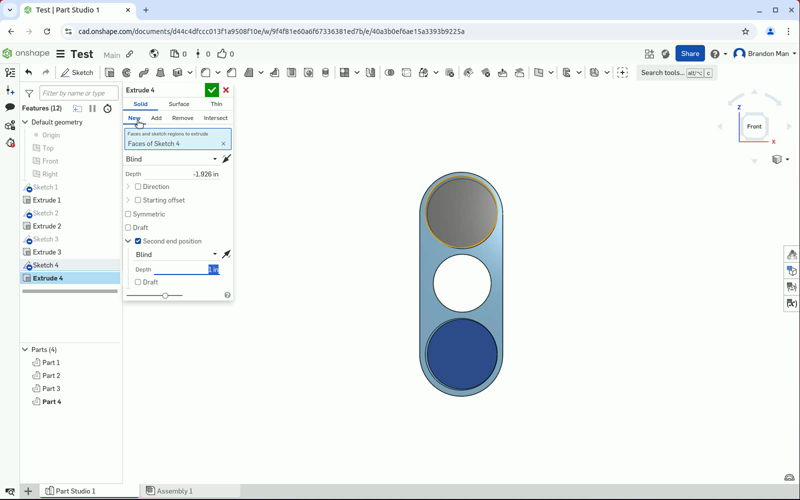
text(1.444)
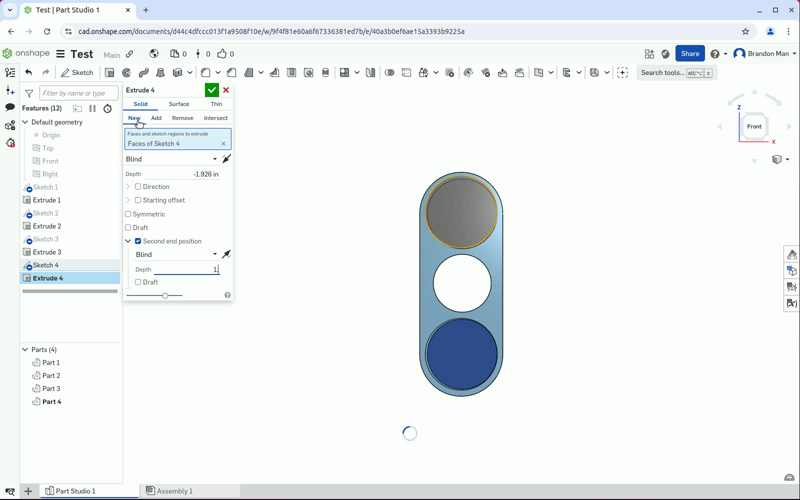
key(enter)
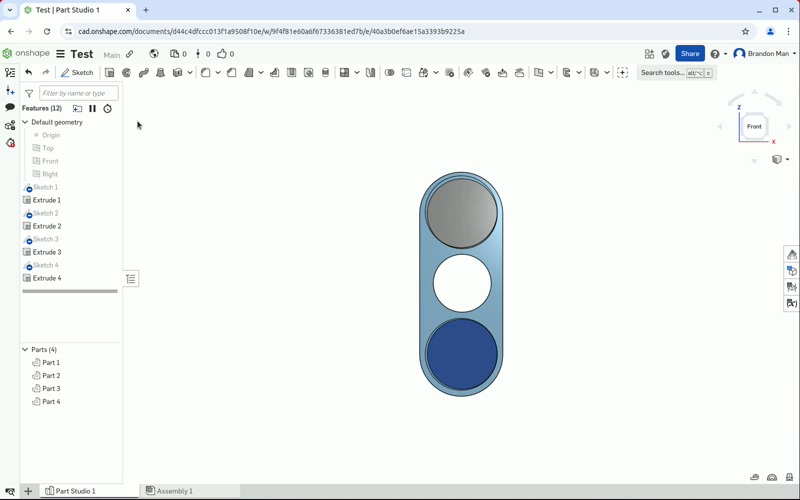
key(shift+h)
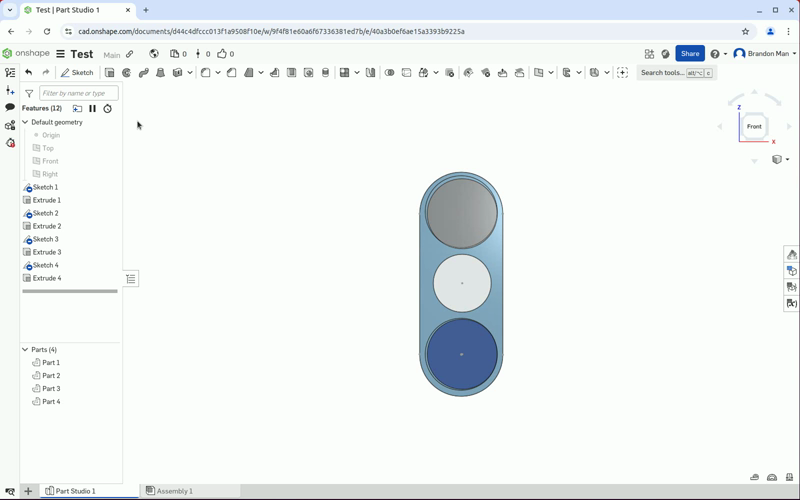
key(shift+h)
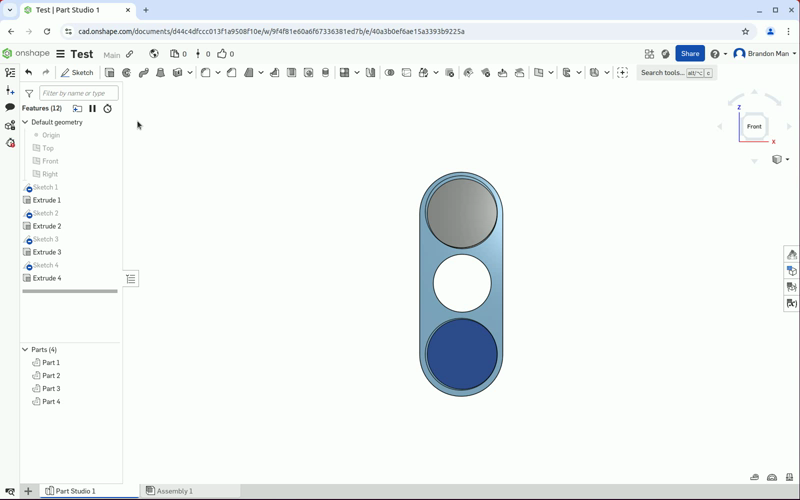
mouse_move(73, 189)
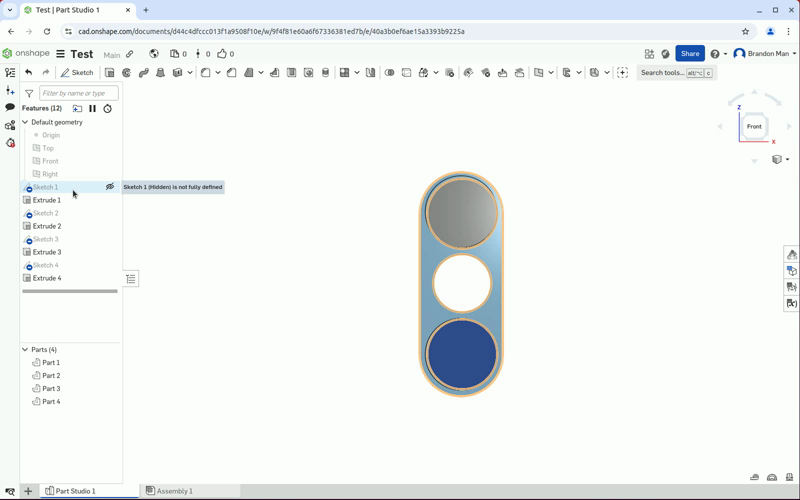
click(73, 189)
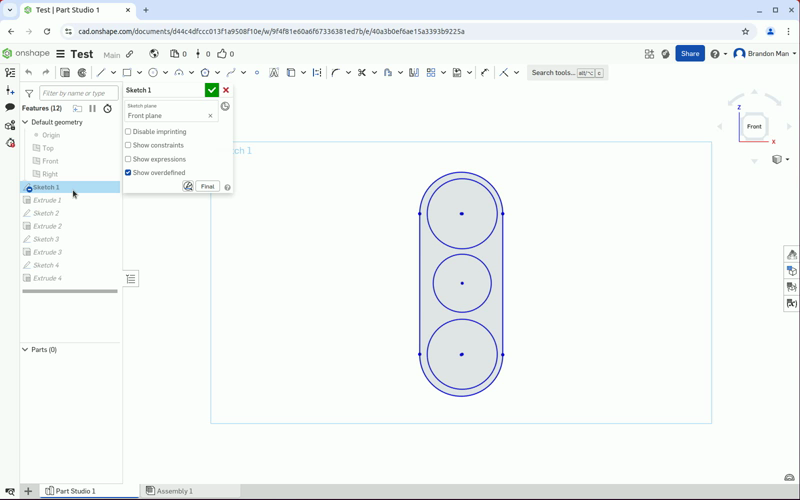
mouse_move(229, 92)
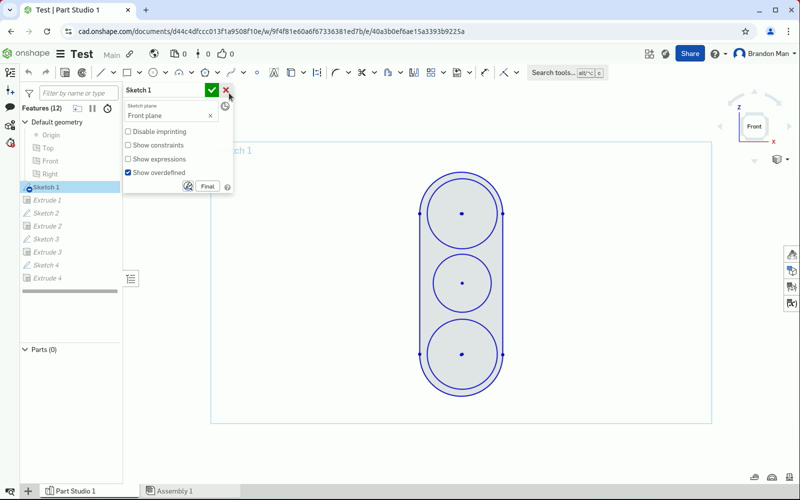
click(229, 92)
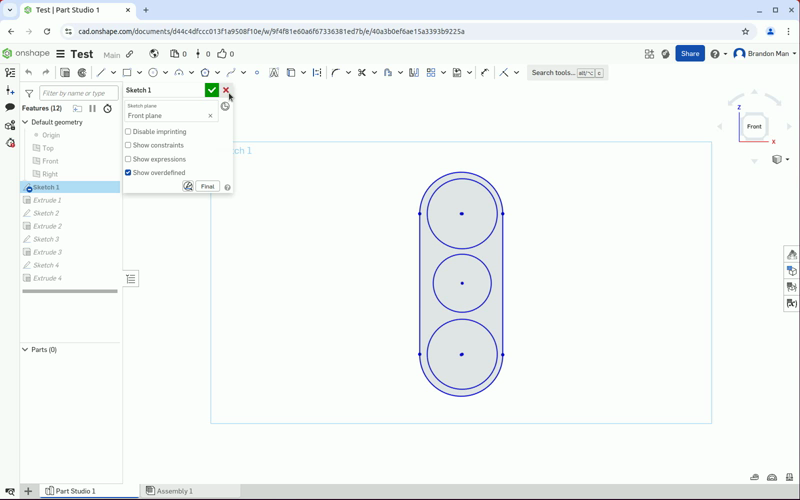
key(shift+s)
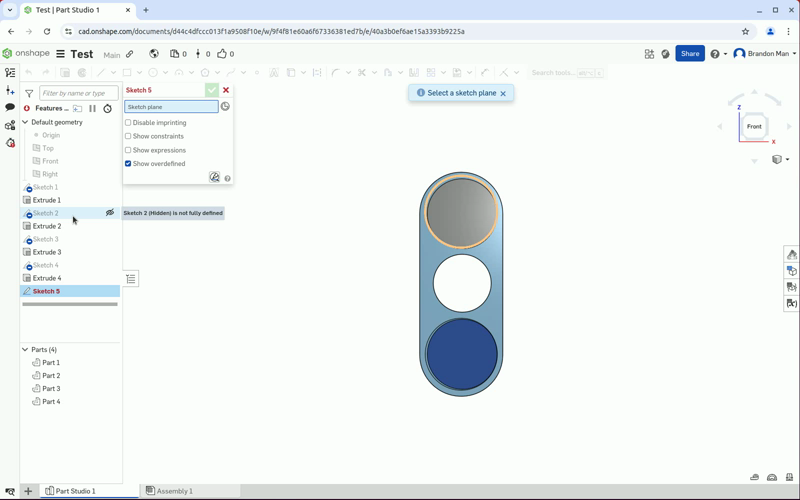
scroll(3)
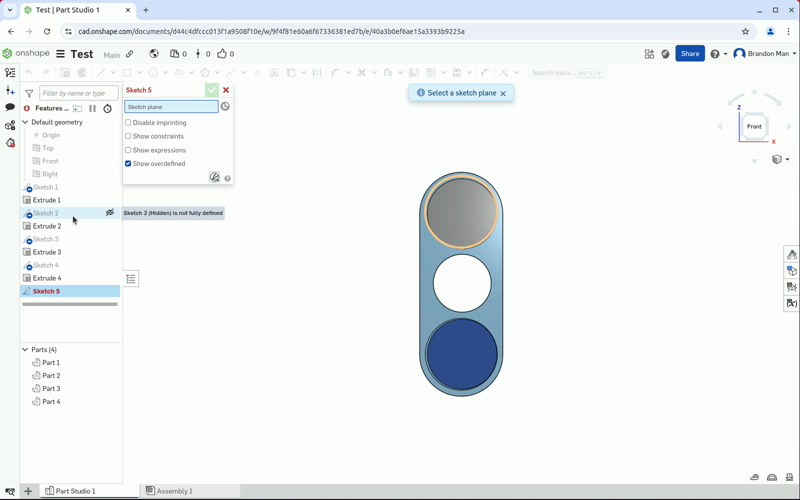
mouse_move(73, 163)
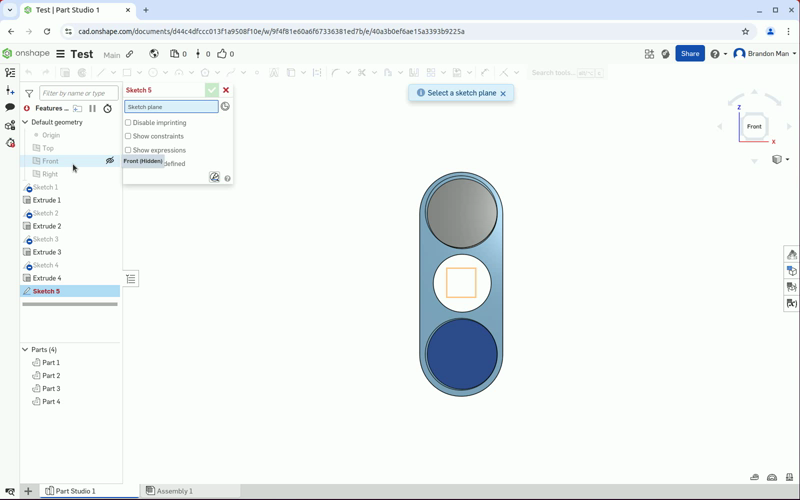
click(73, 163)
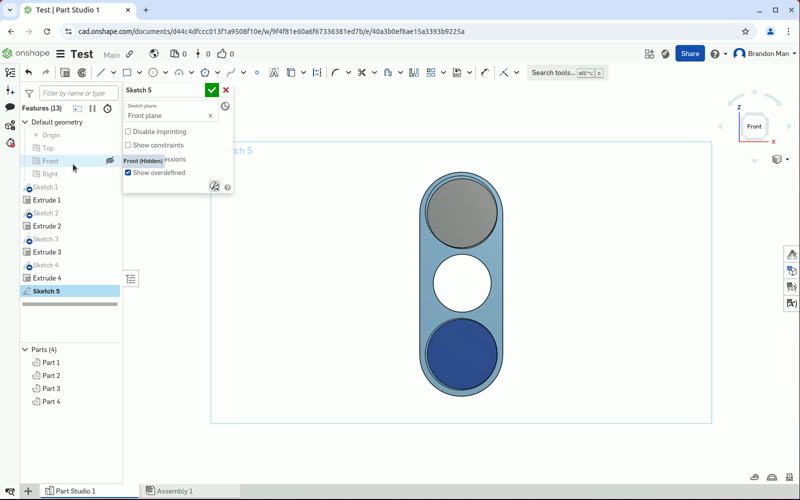
mouse_move(73, 352)
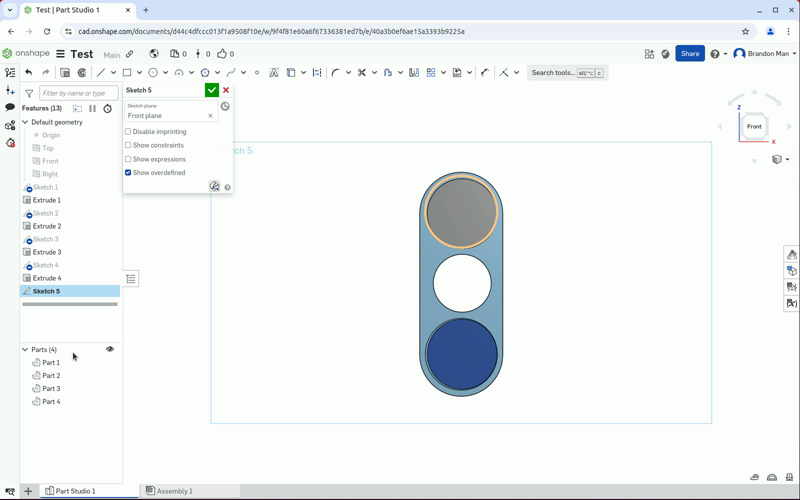
key(y)
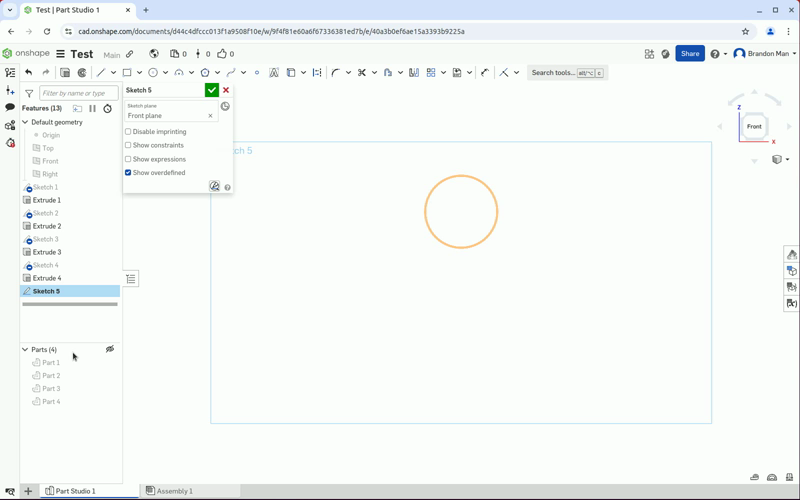
key(c)
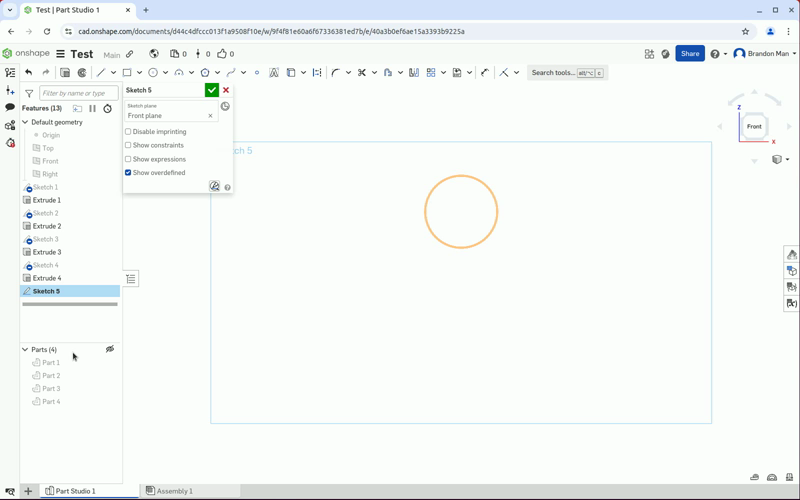
key_down(shift)
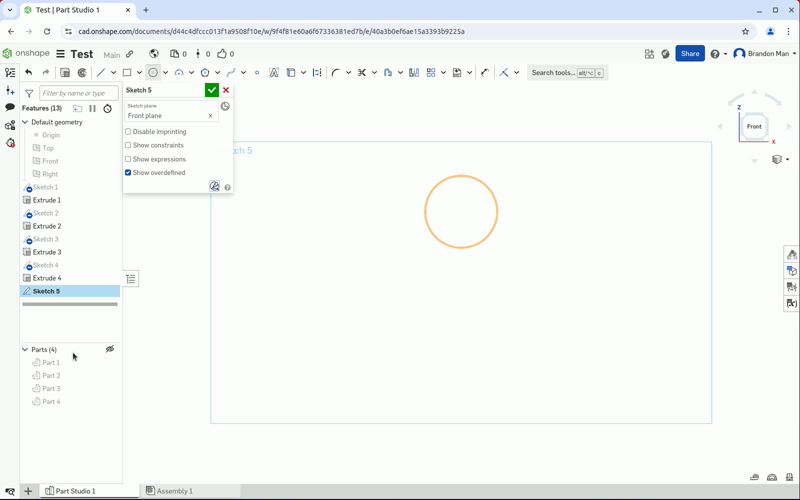
mouse_move(461, 354)
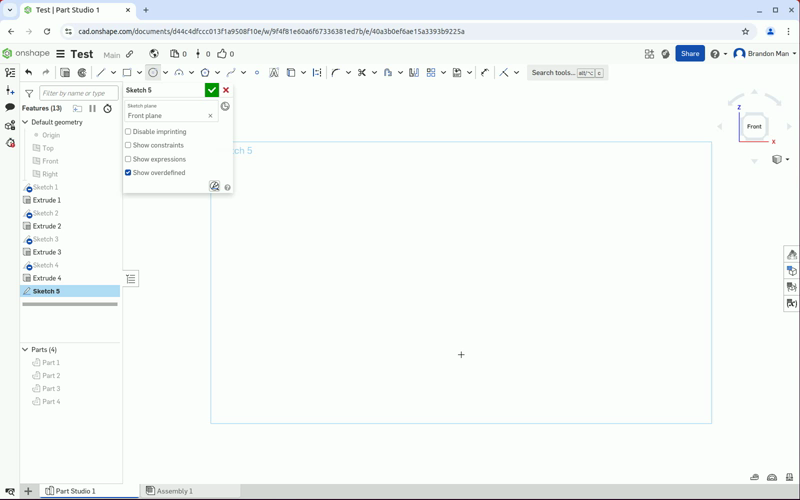
click(461, 354)
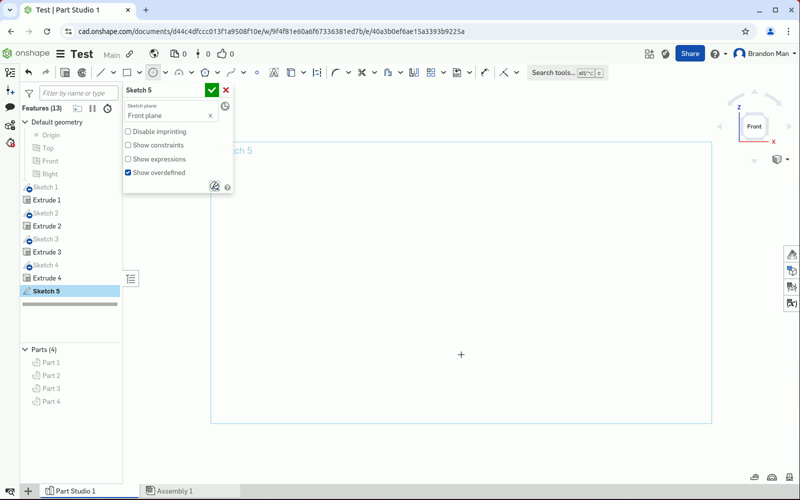
key_up(shift)
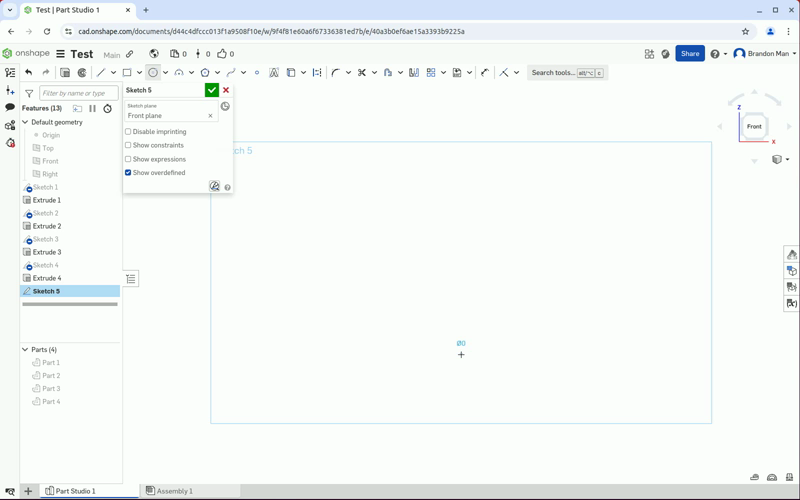
mouse_move(497, 354)
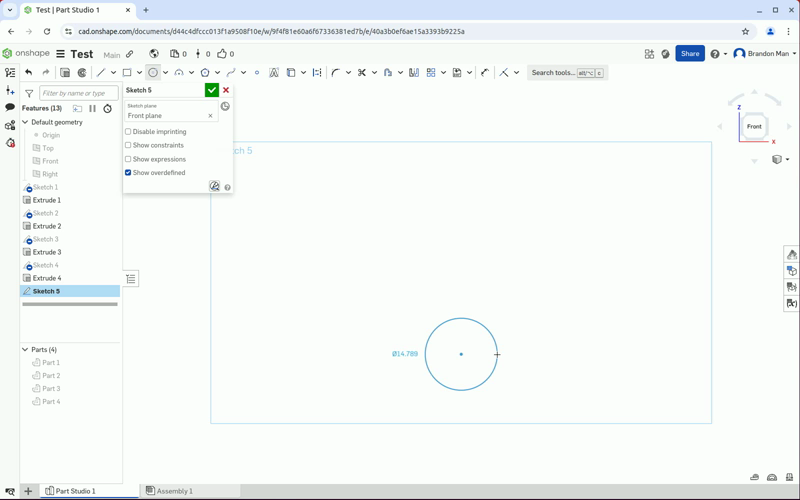
click(497, 354)
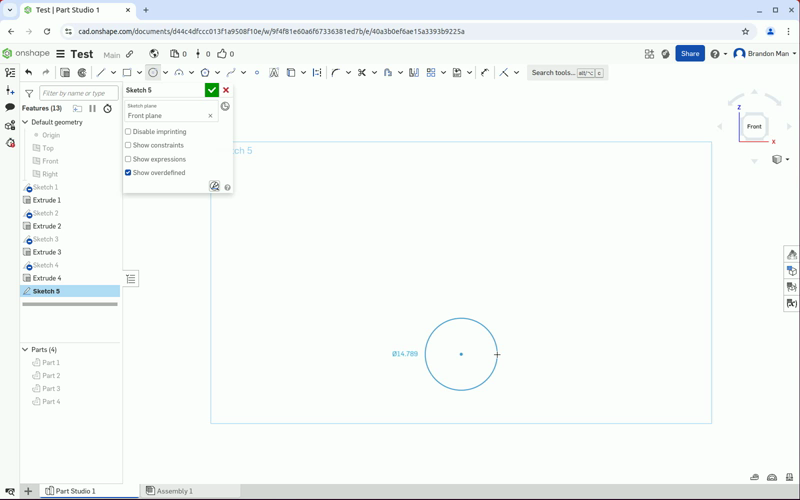
key(esc)
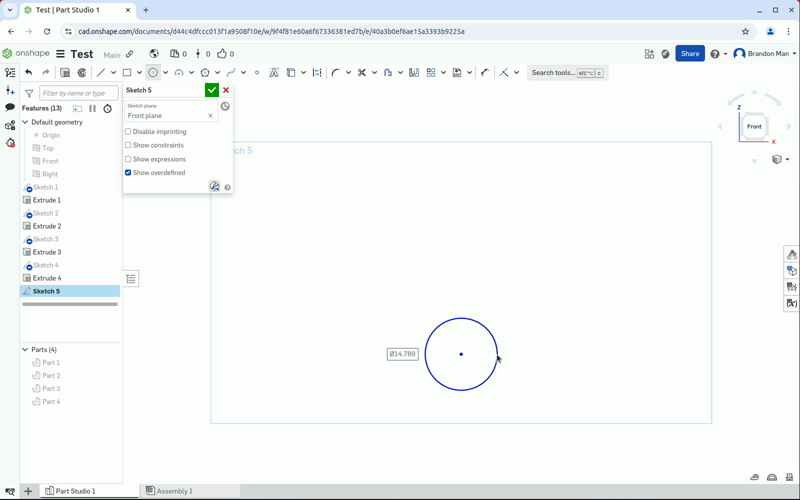
mouse_move(457, 343)
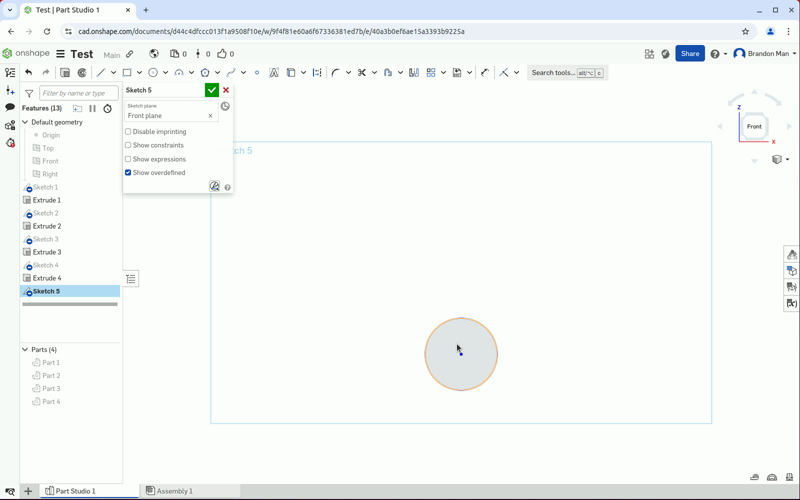
click(457, 343)
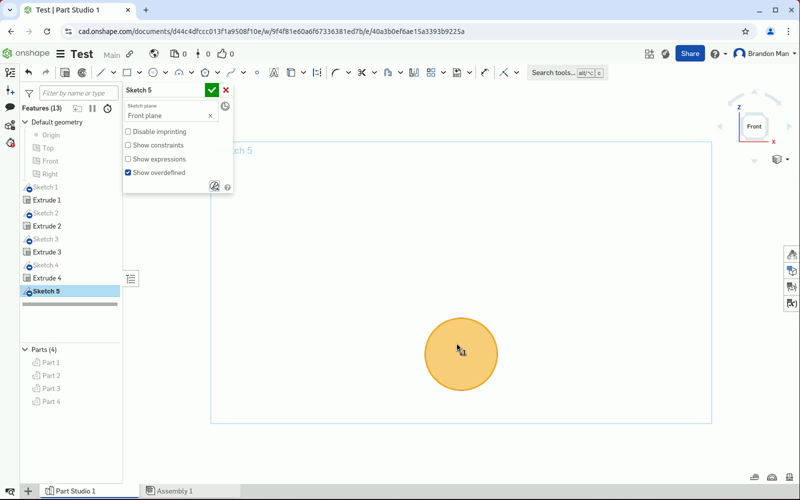
mouse_move(73, 352)
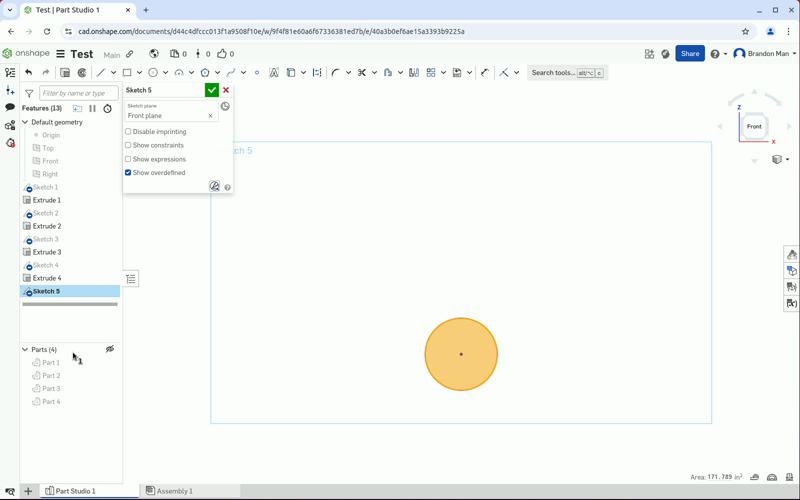
key(shift+y)
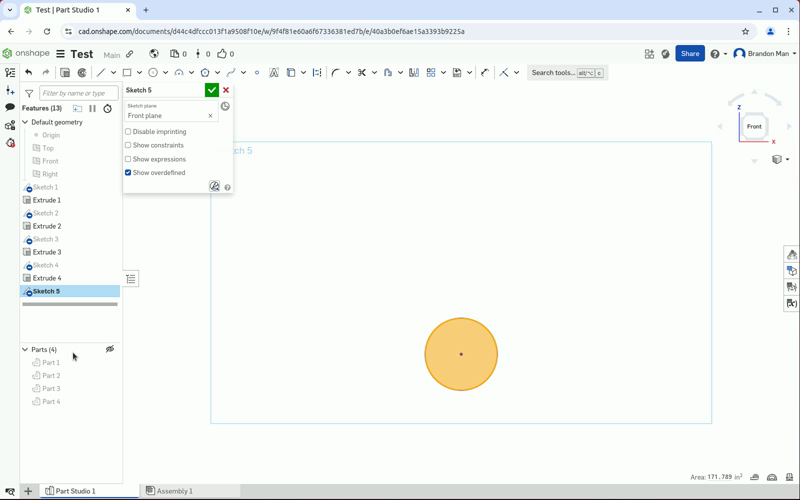
key(shift+e)
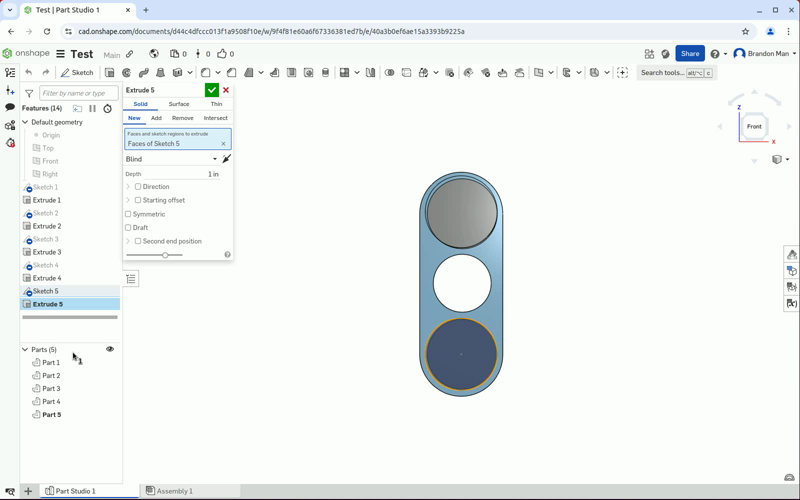
mouse_move(143, 106)
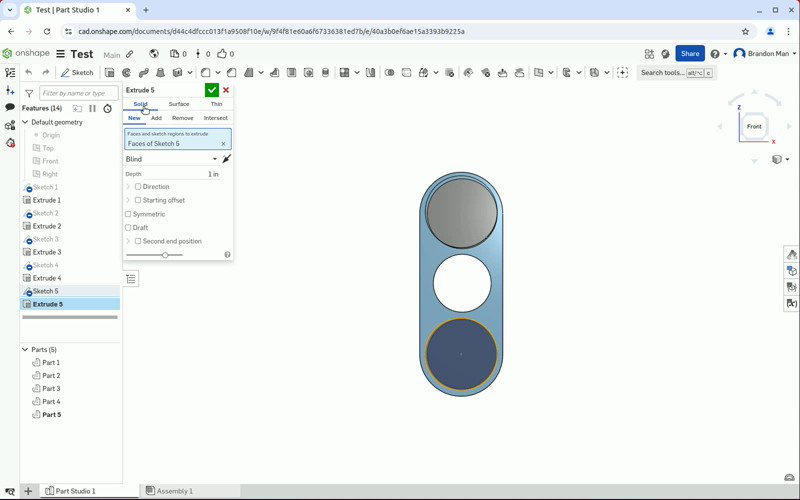
click(143, 106)
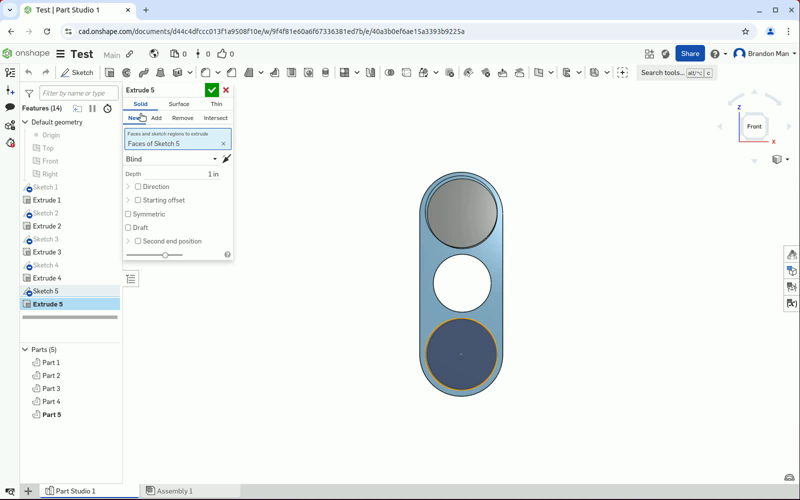
mouse_move(137, 120)
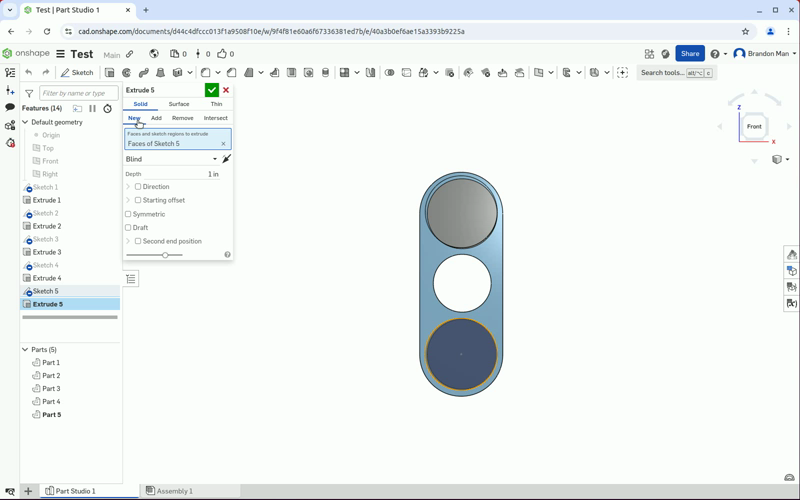
click(137, 120)
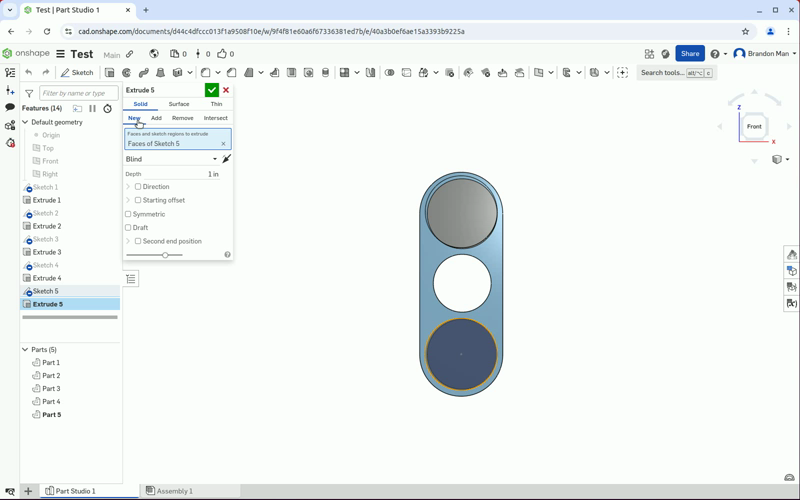
key(tab, 4)
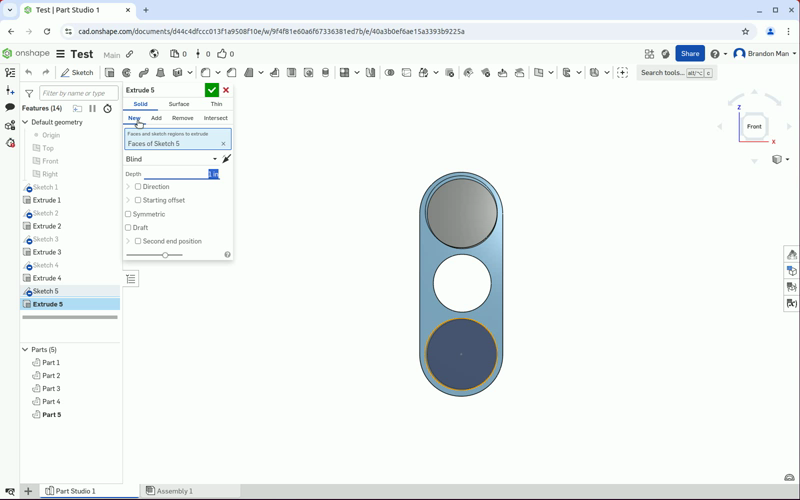
text(-1.926)
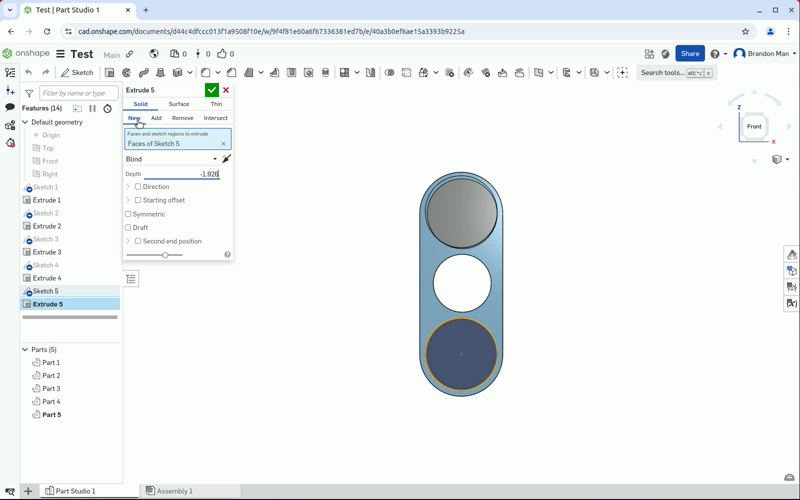
key(tab, 3)
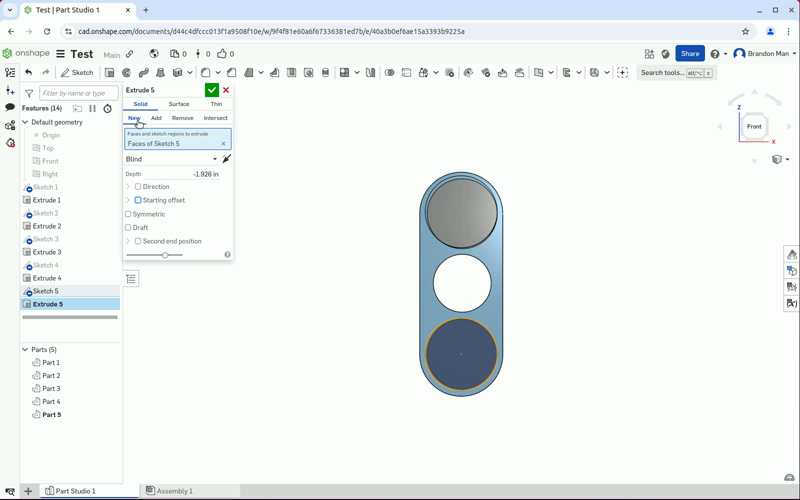
key(tab, 2)
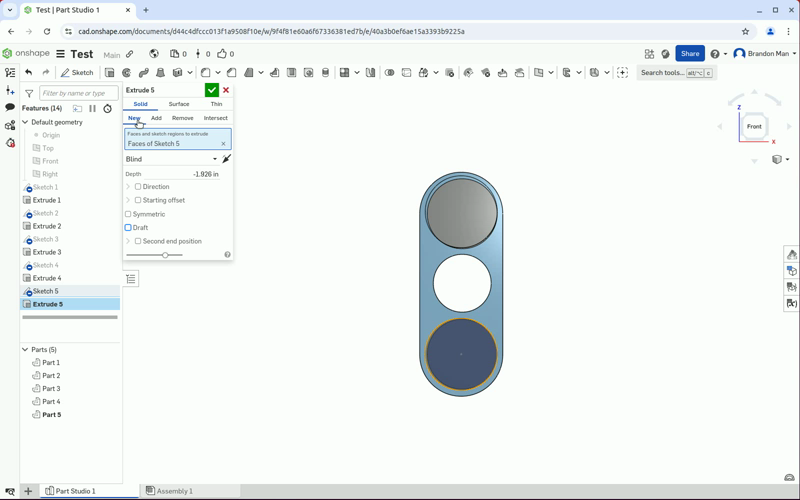
key(space)
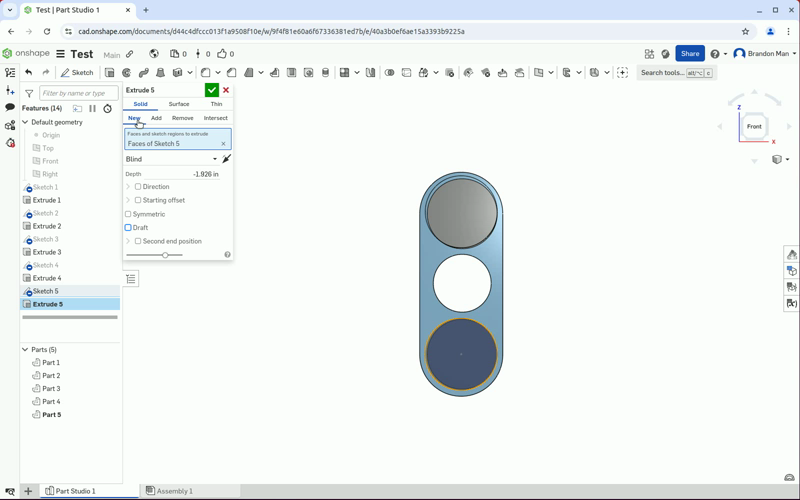
key(tab, 3)
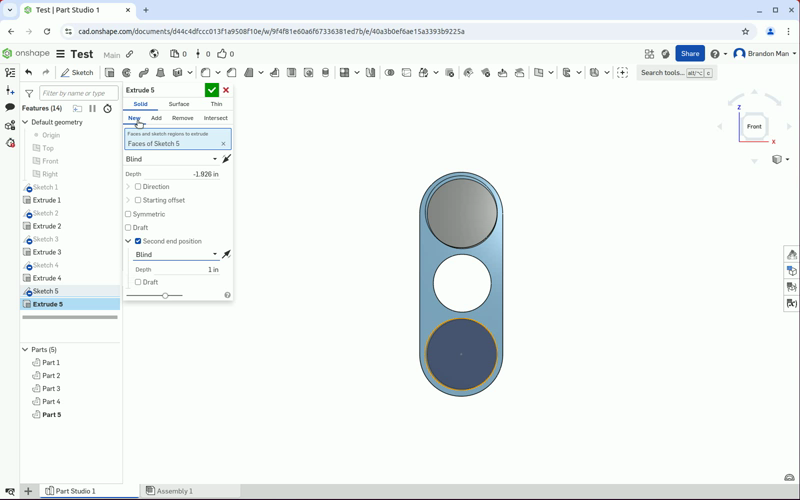
text(1.444)
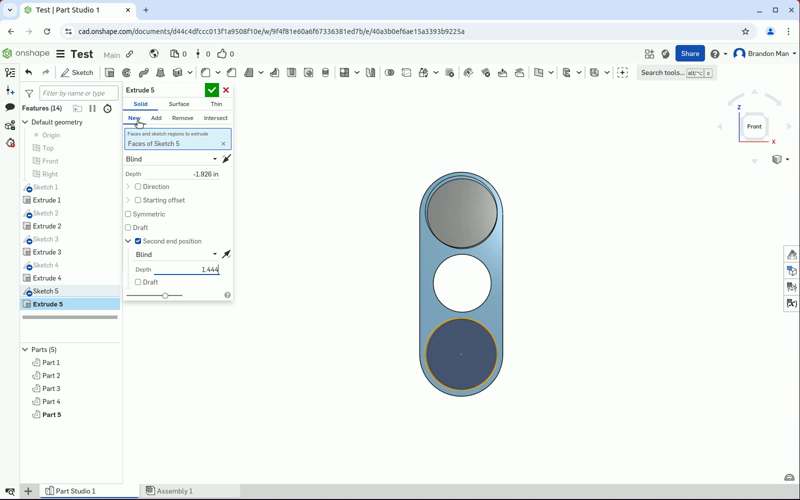
key(enter)
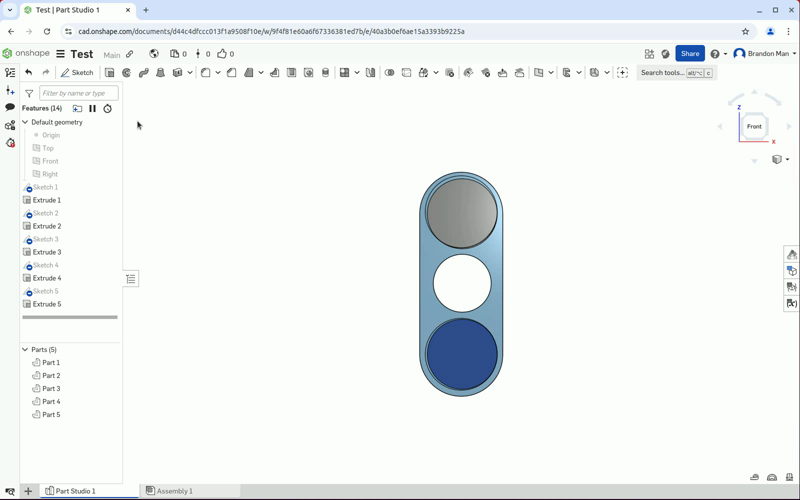
key(shift+h)
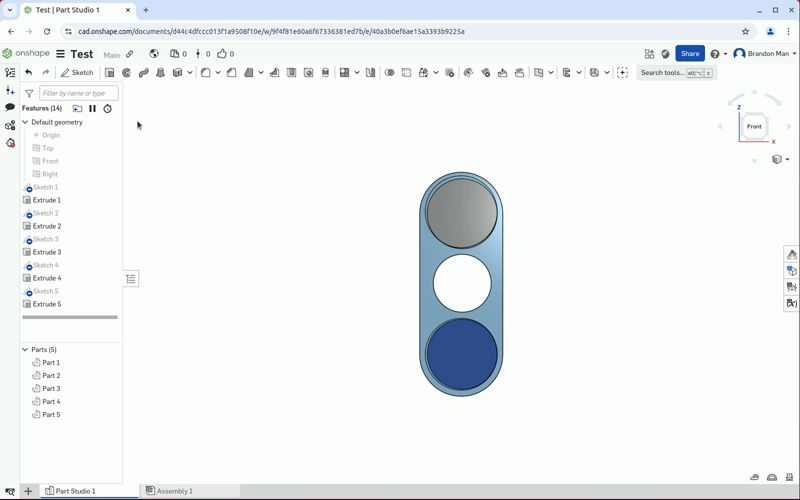
key(shift+h)
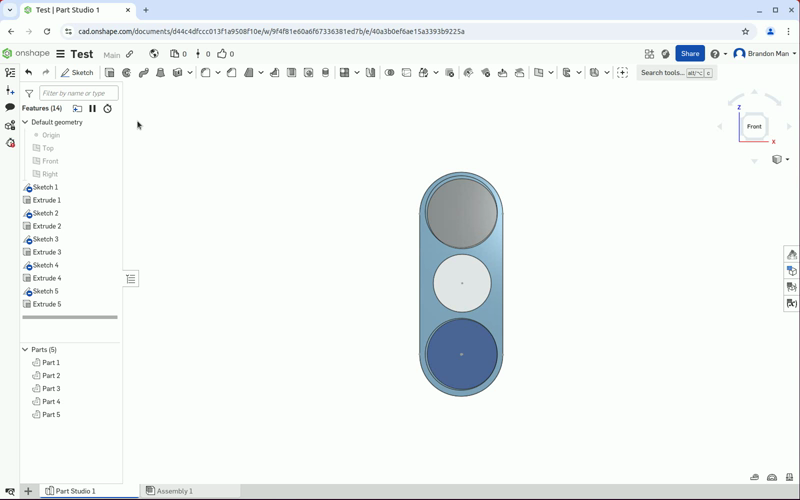
key(shift+7)
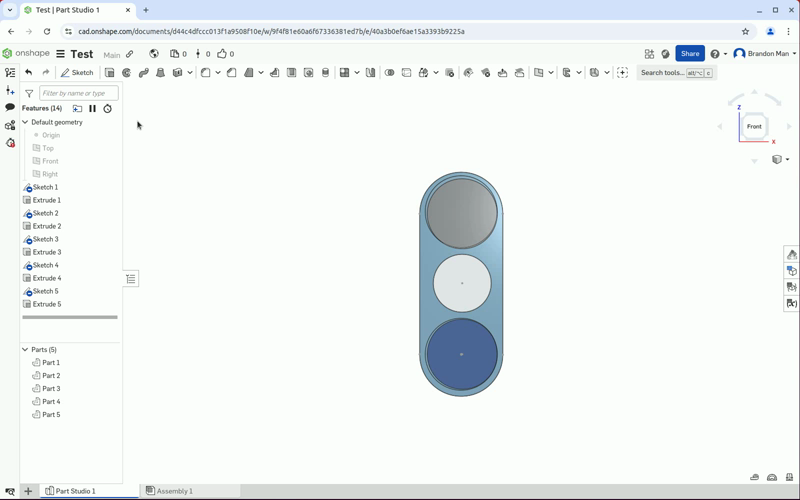
key(left, 2)
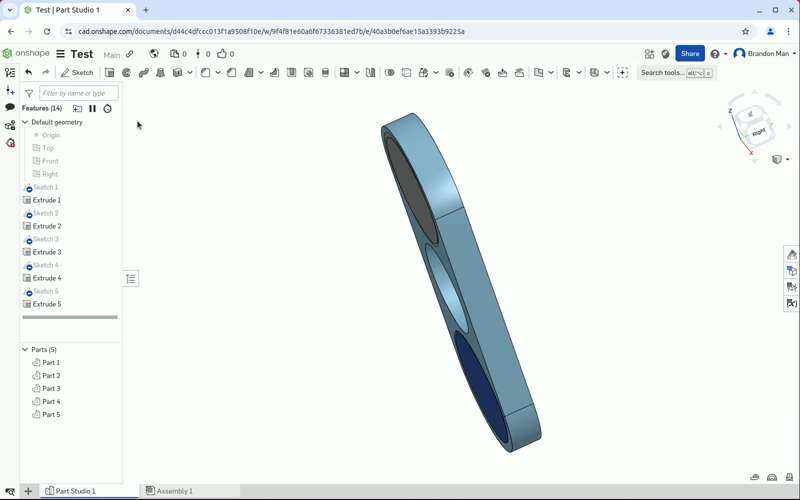
key(down, 2)
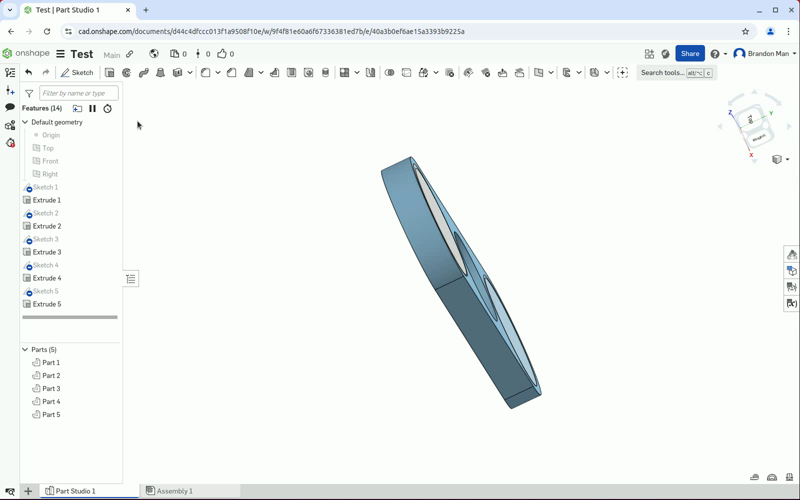
key(up, 2)
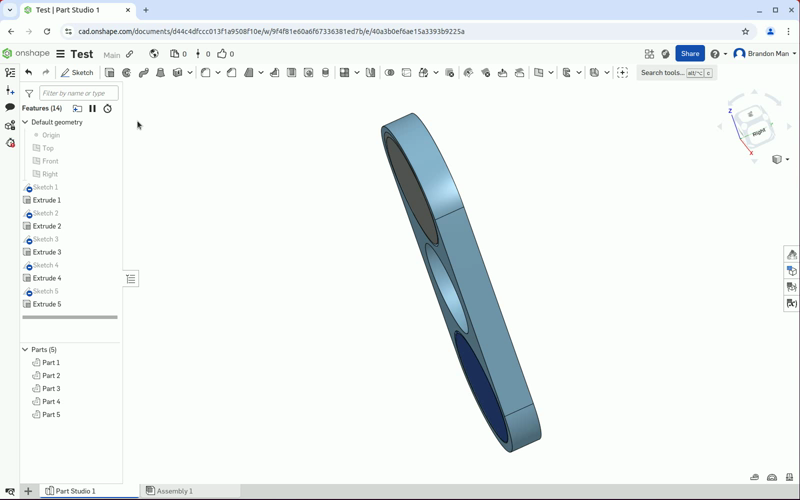
key(right, 2)
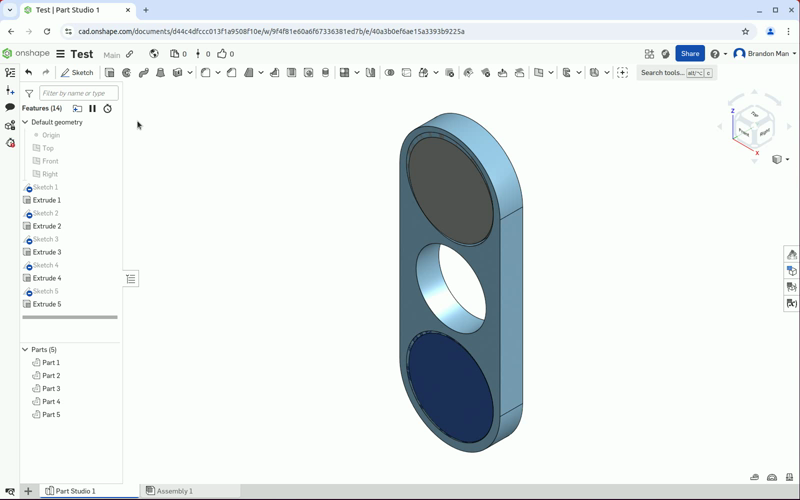
mouse_move(73, 189)
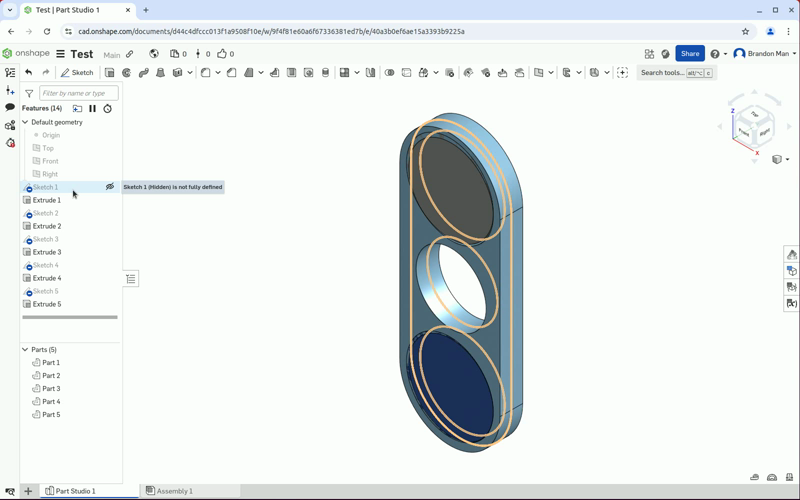
click(73, 189)